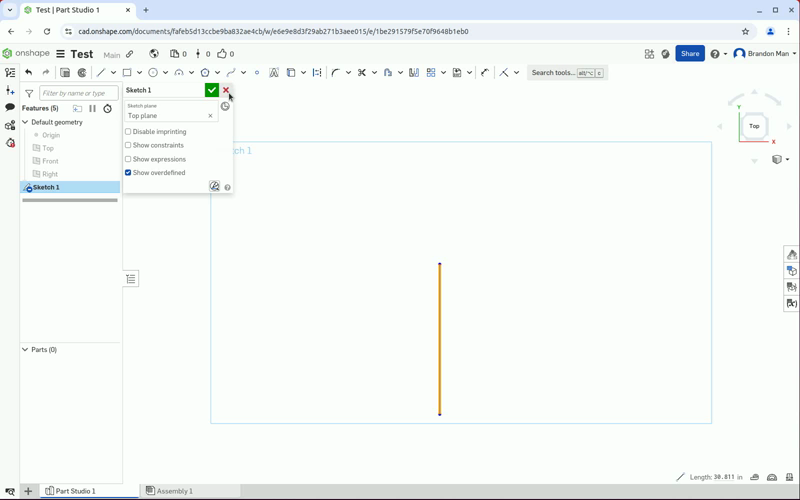
key(shift+h)
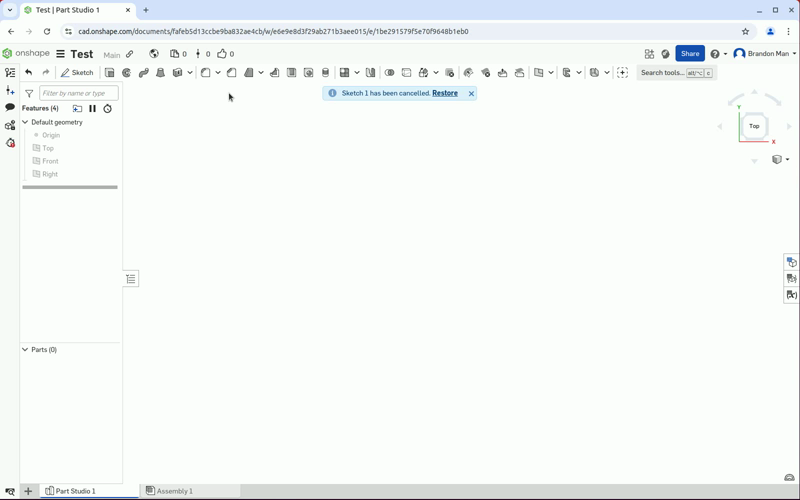
mouse_move(73, 352)
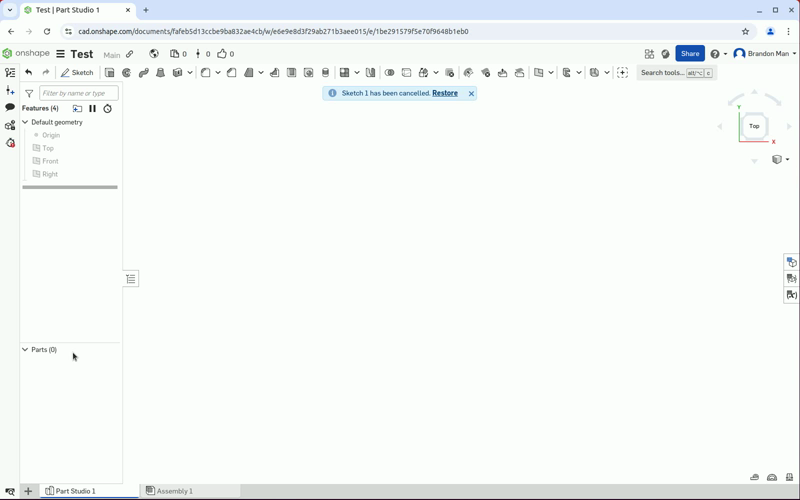
key(y)
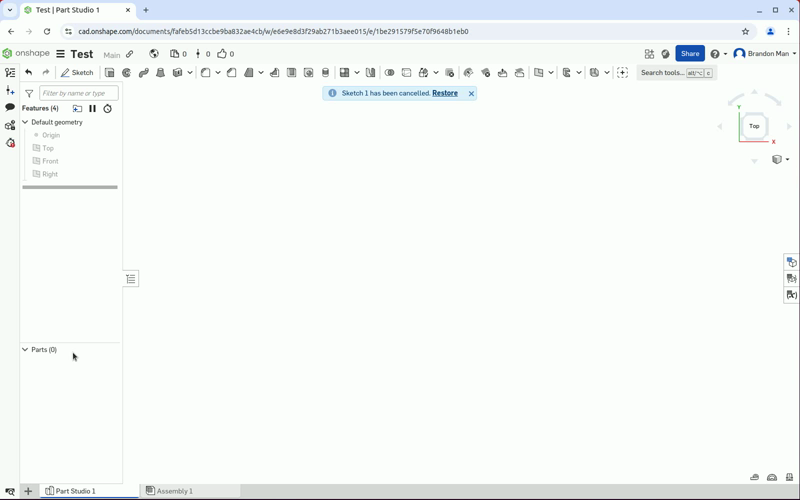
key(shift+p)
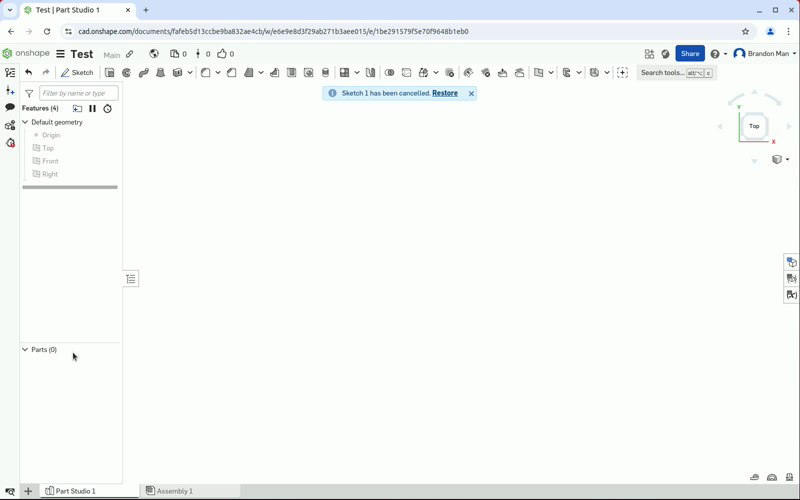
key(space)
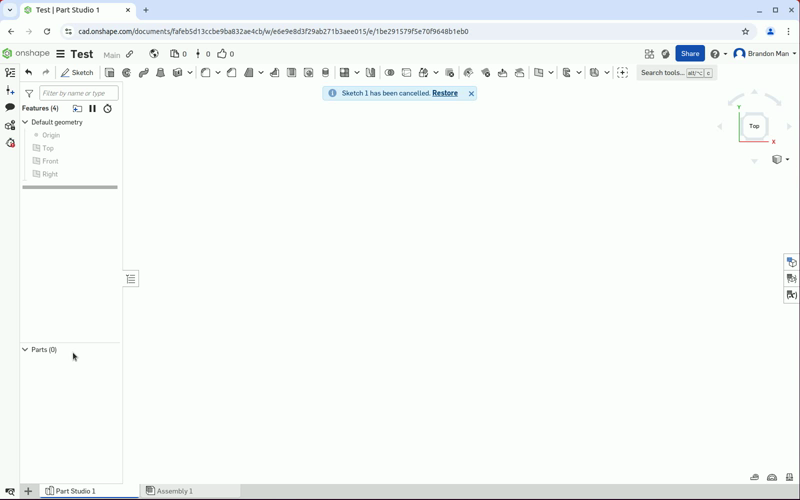
key_down(shift)
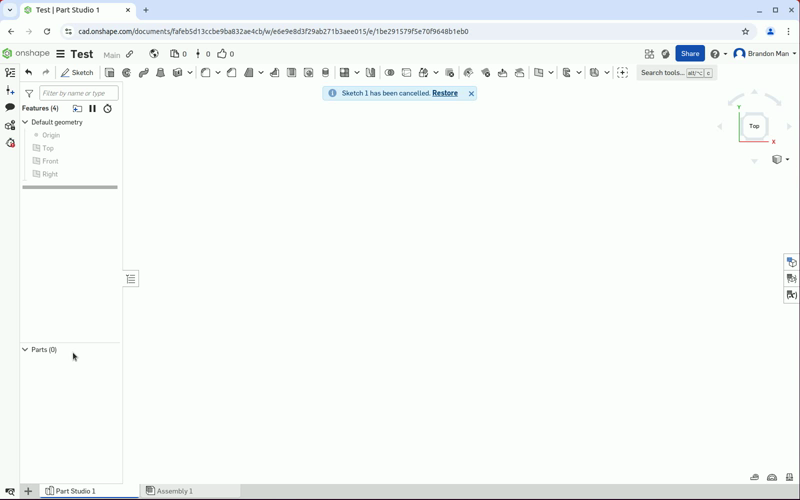
key(up)
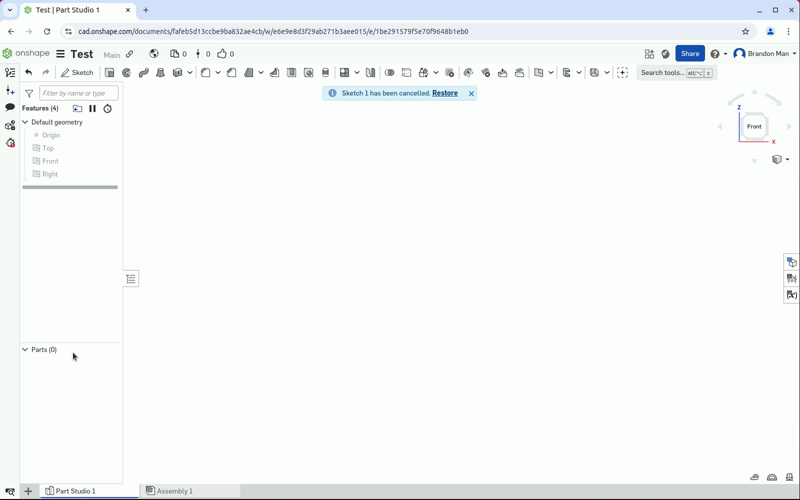
key_up(shift)
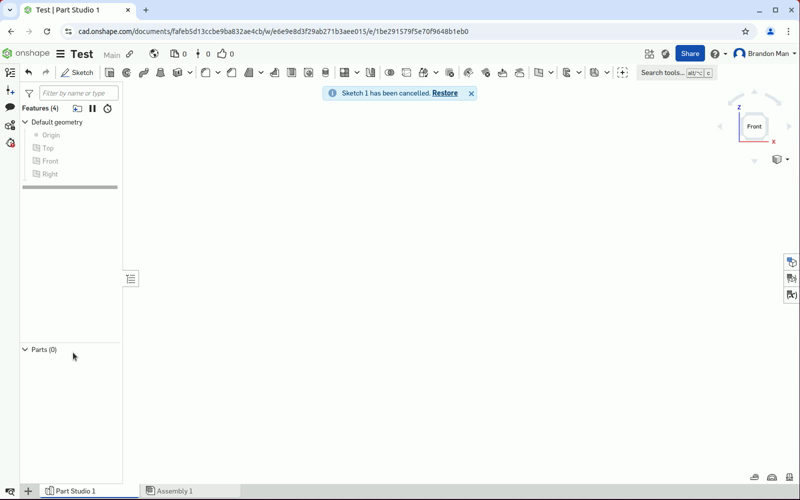
mouse_move(73, 352)
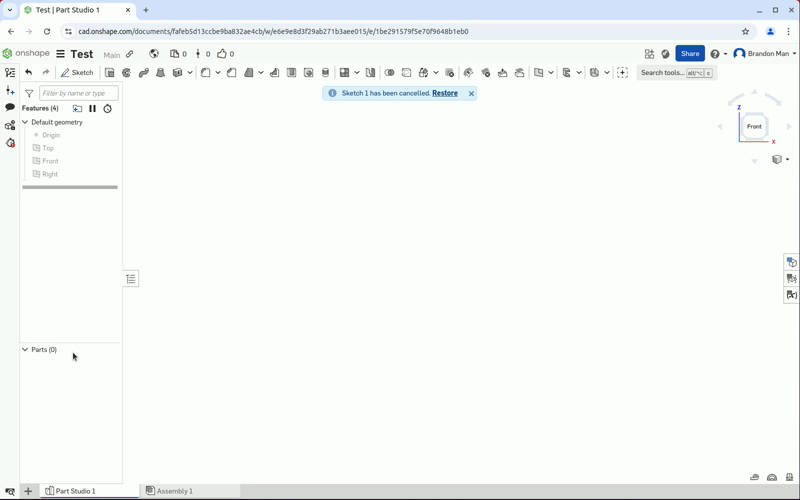
key(shift+y)
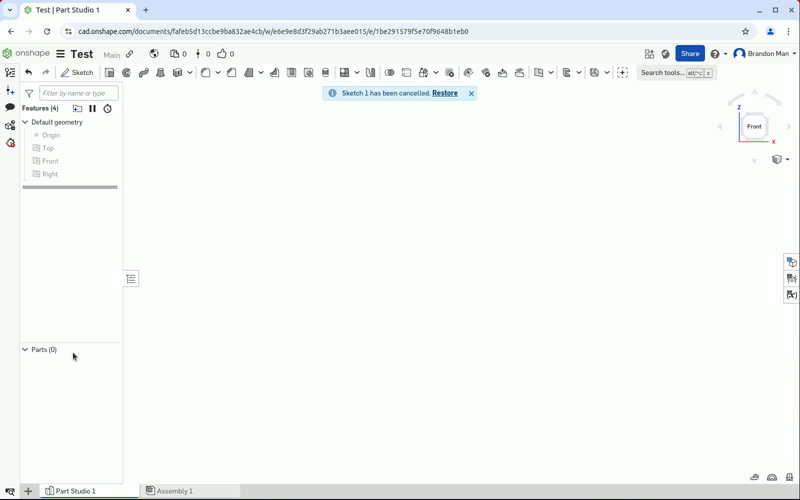
key(shift+s)
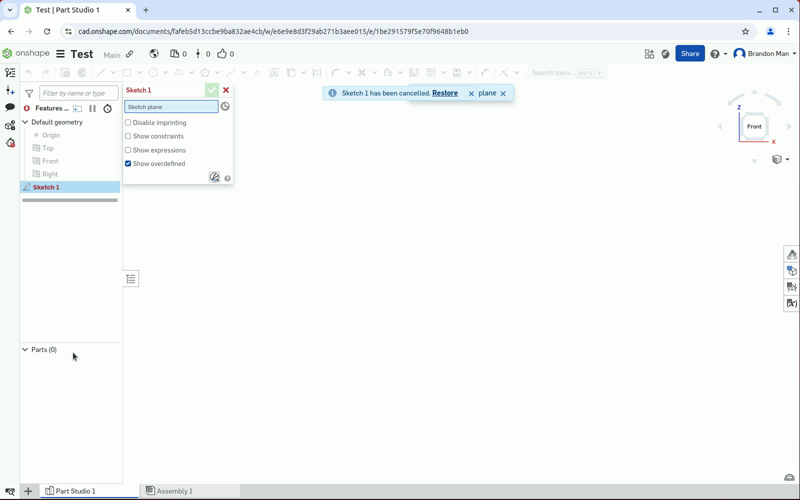
mouse_move(73, 163)
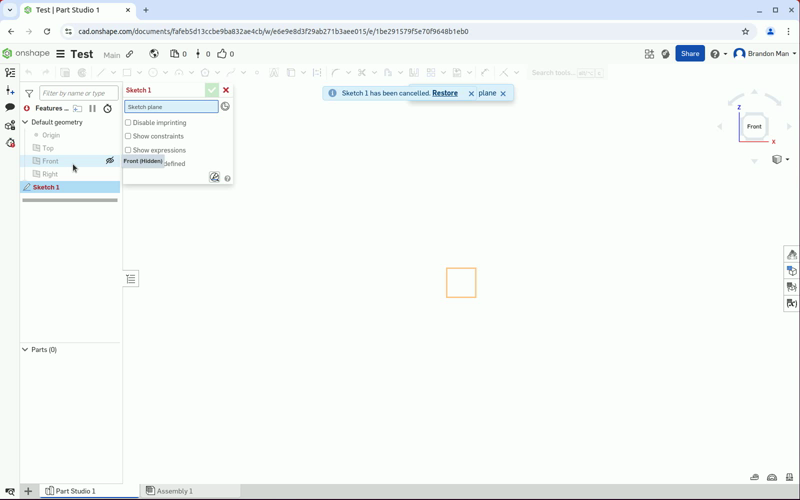
click(73, 163)
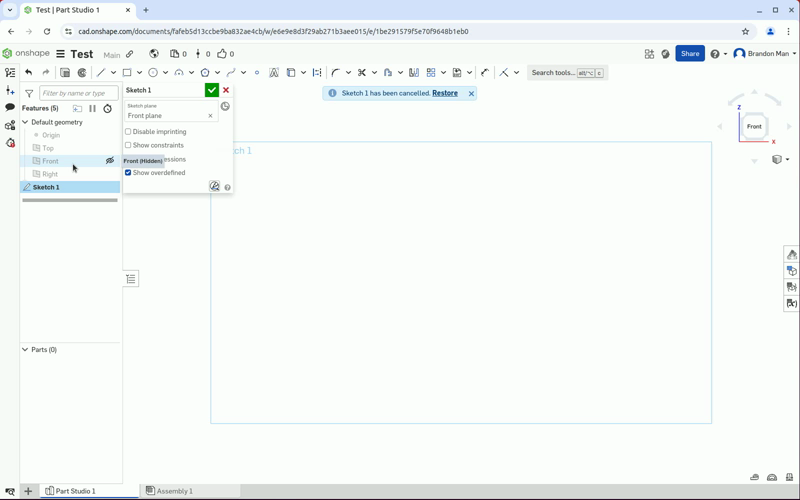
mouse_move(73, 352)
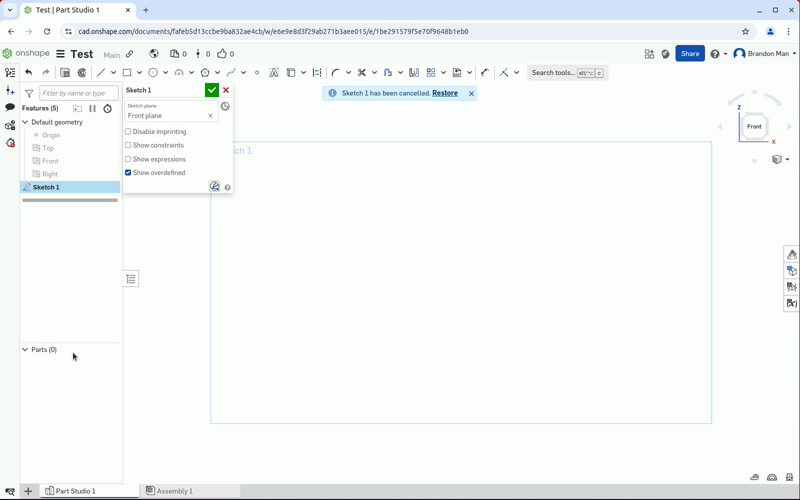
key(y)
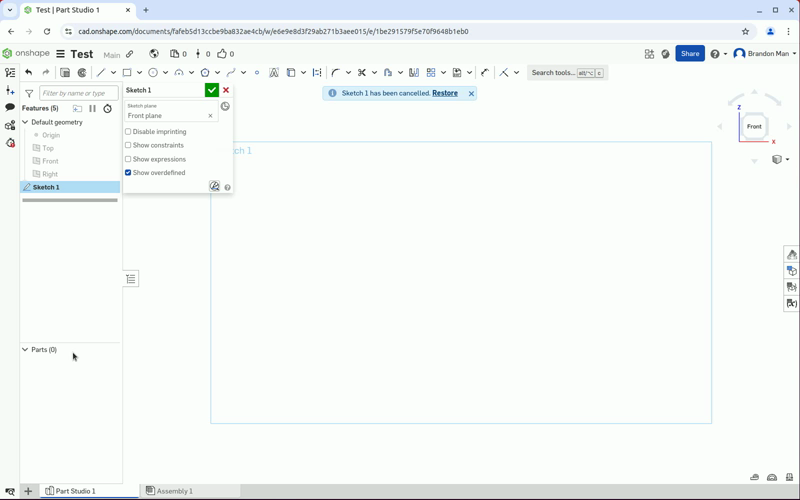
key(l)
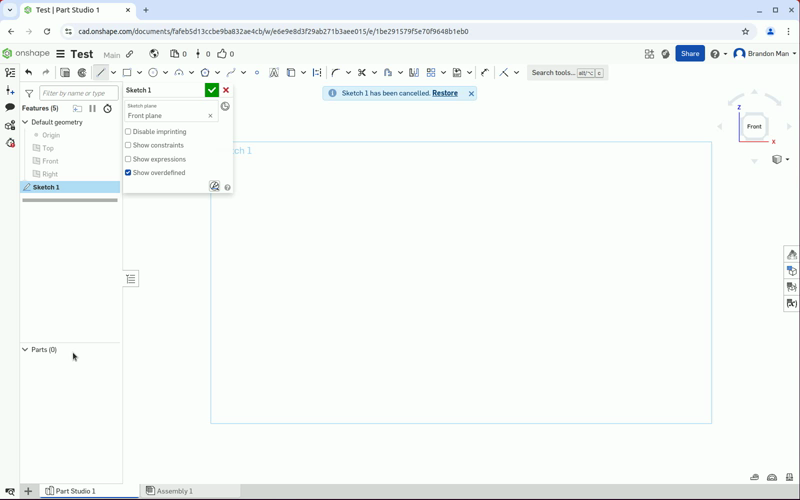
key_down(shift)
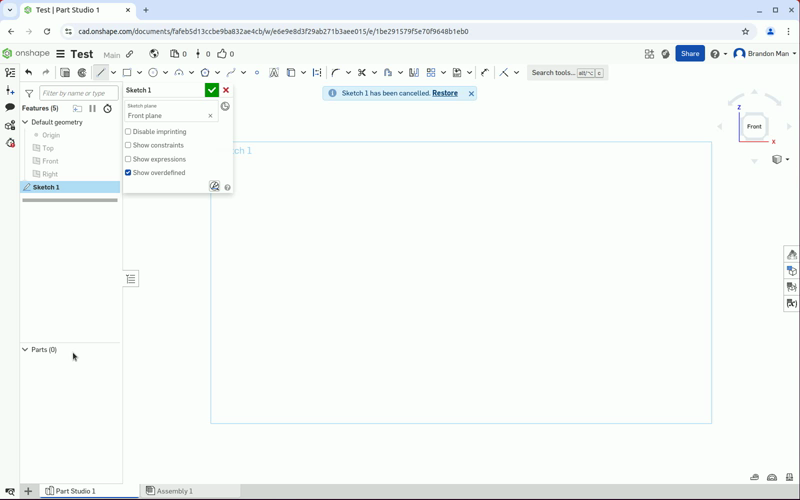
mouse_move(374, 282)
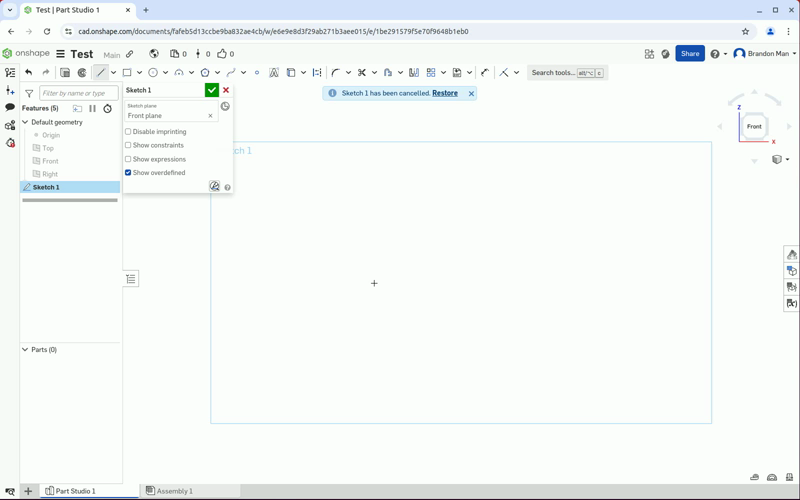
click(374, 282)
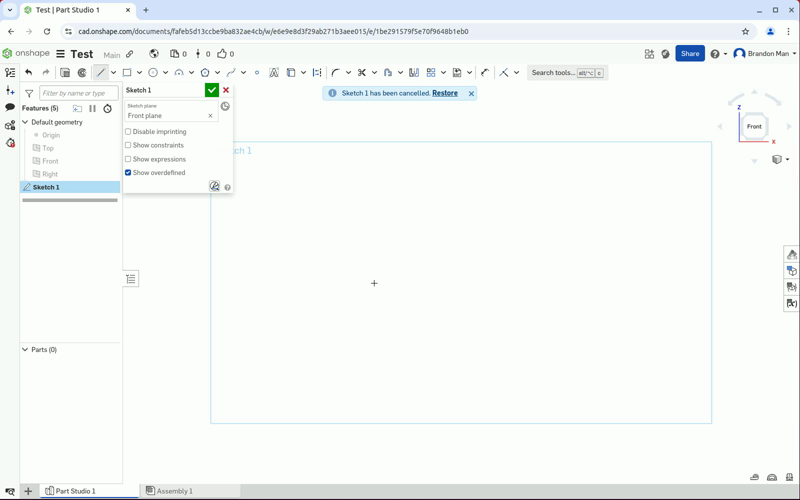
key_up(shift)
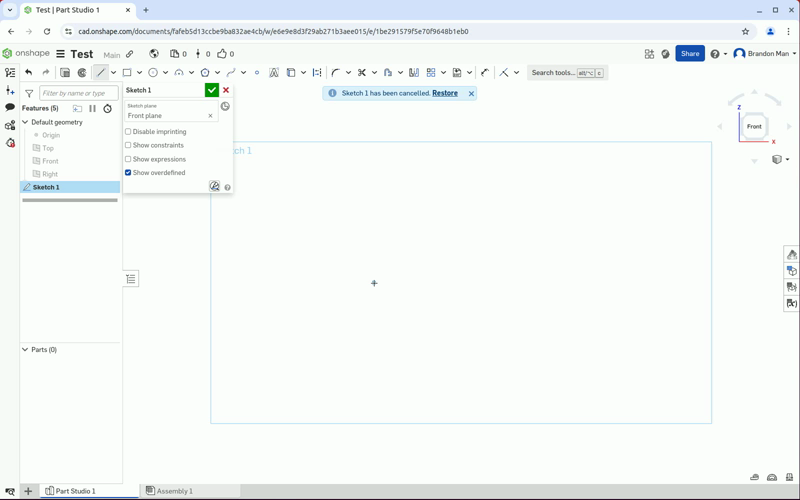
key_down(shift)
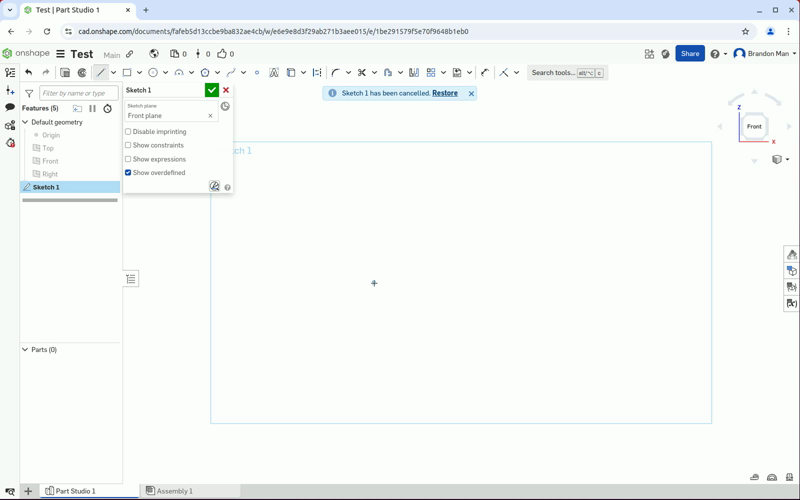
mouse_move(404, 282)
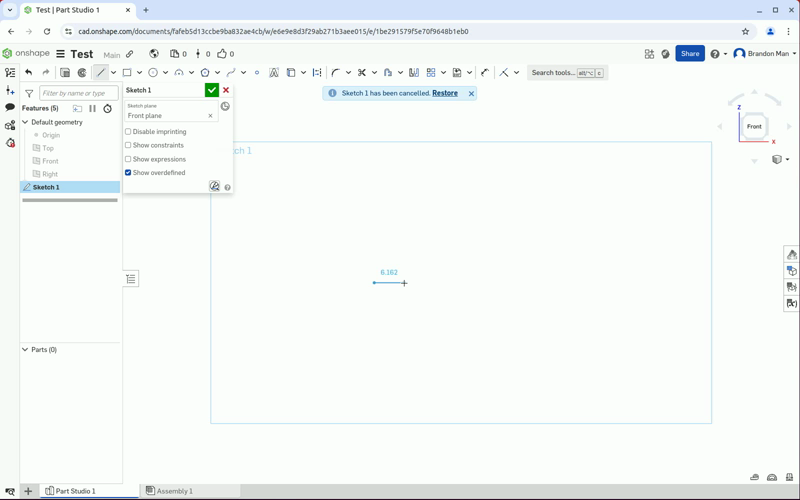
mouse_move(374, 267)
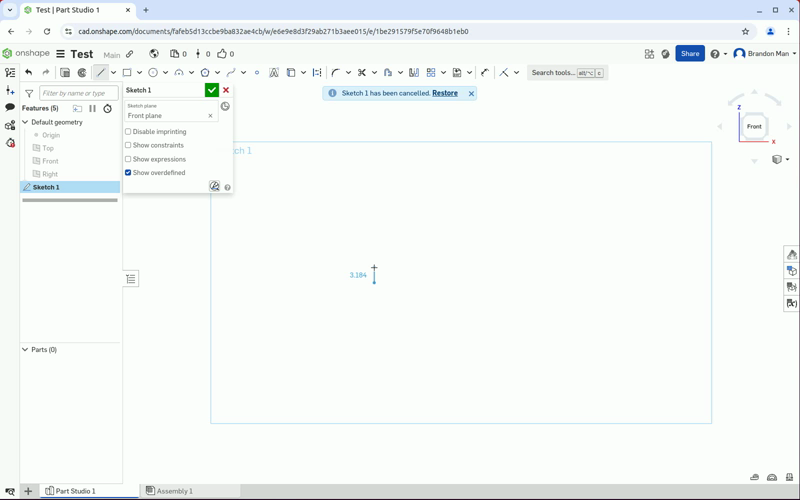
click(374, 267)
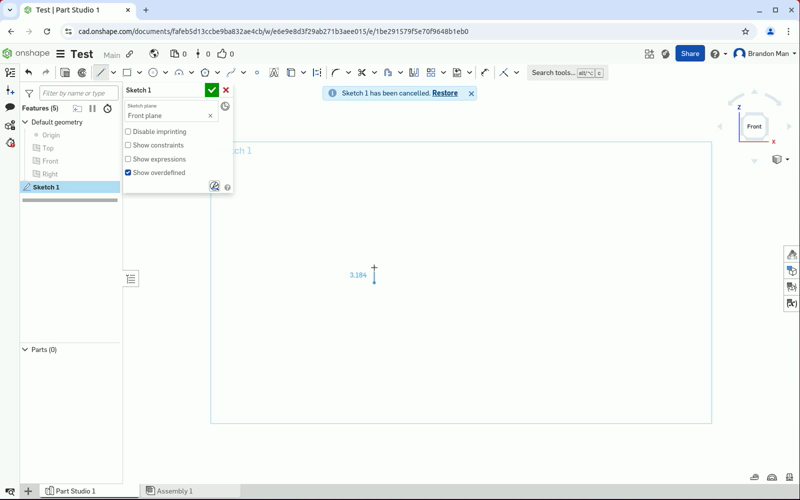
key_up(shift)
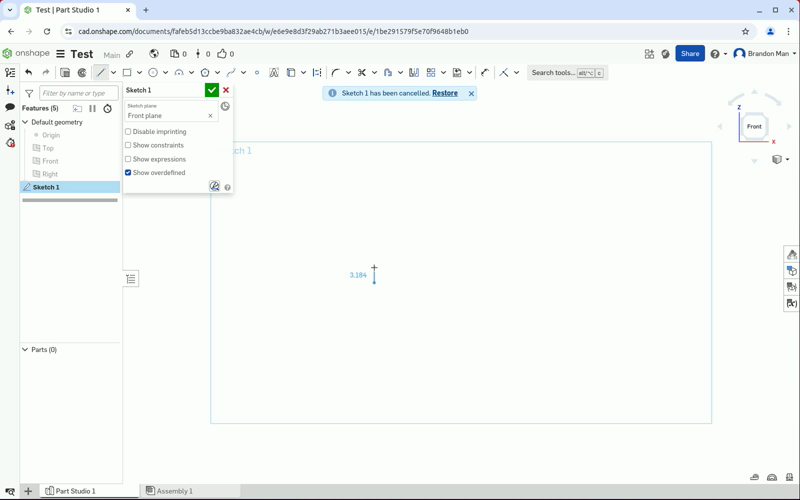
key(esc)
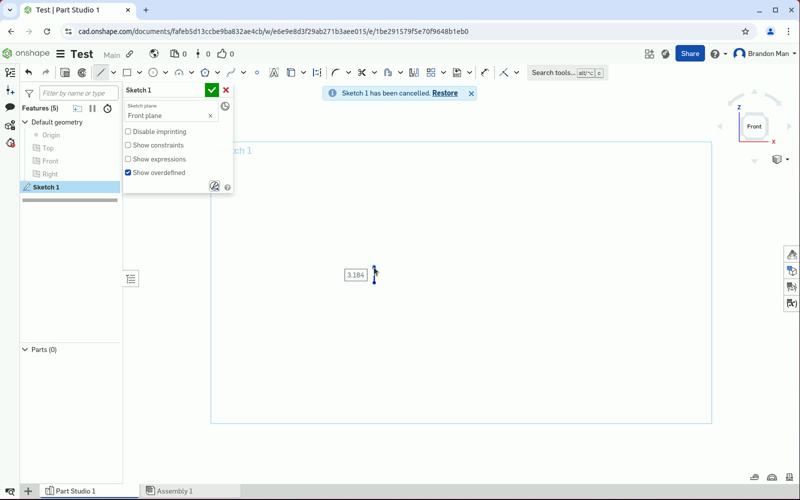
key(a)
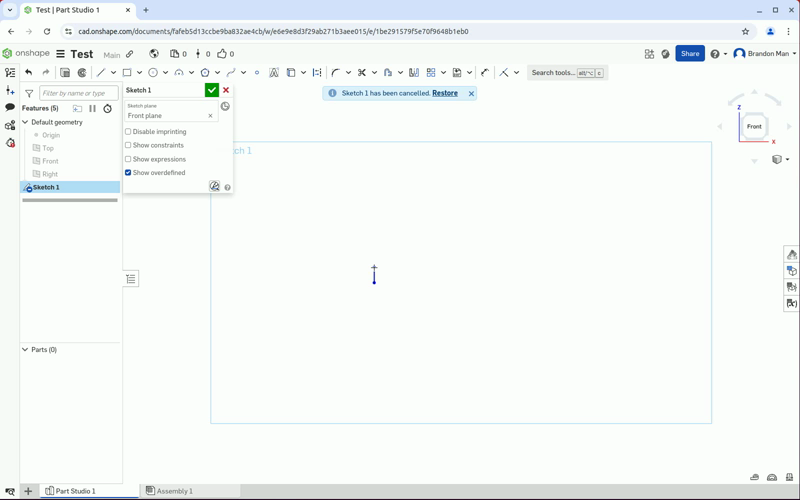
mouse_move(374, 267)
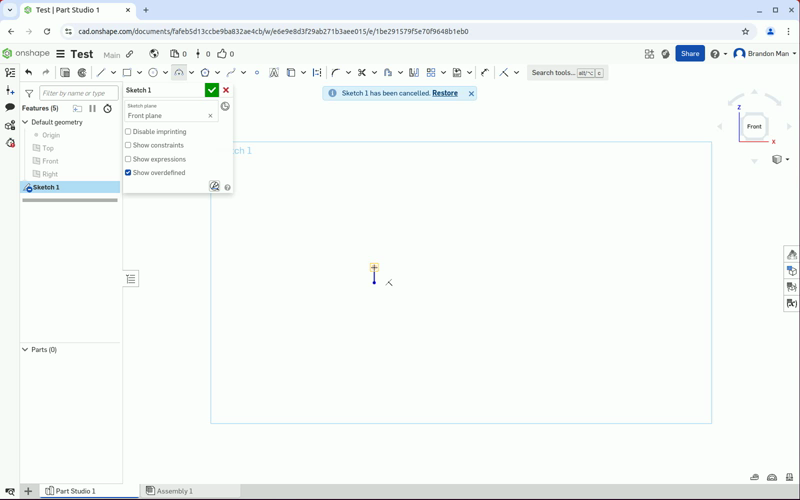
click(374, 267)
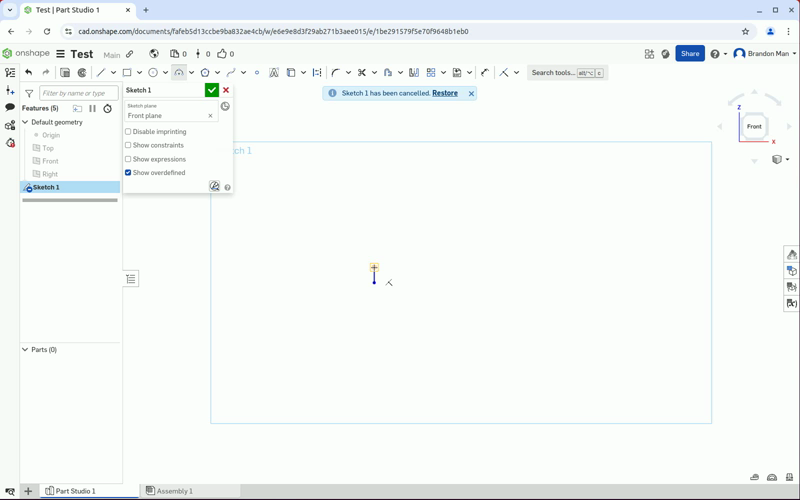
key_down(shift)
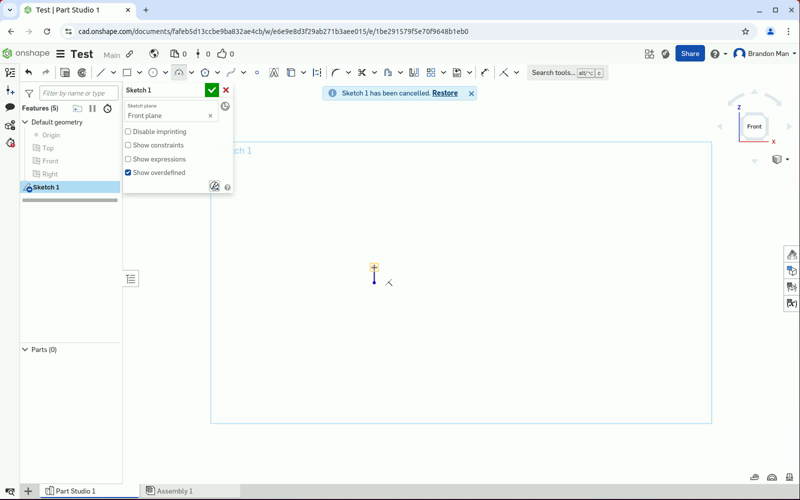
mouse_move(374, 245)
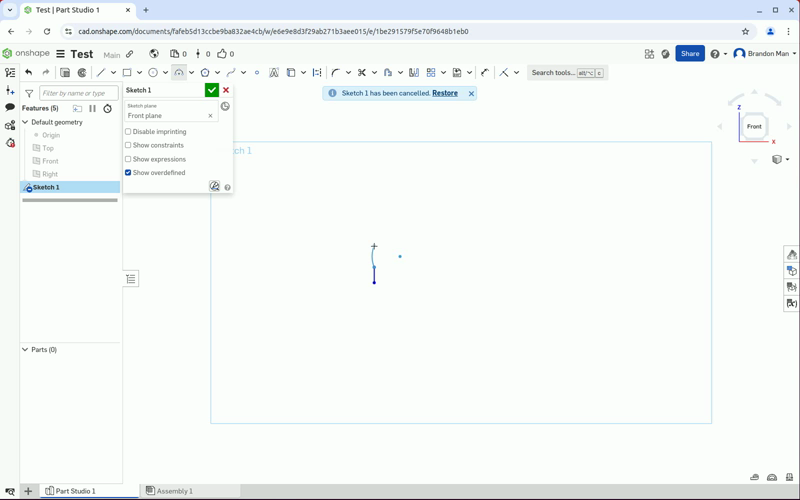
click(374, 245)
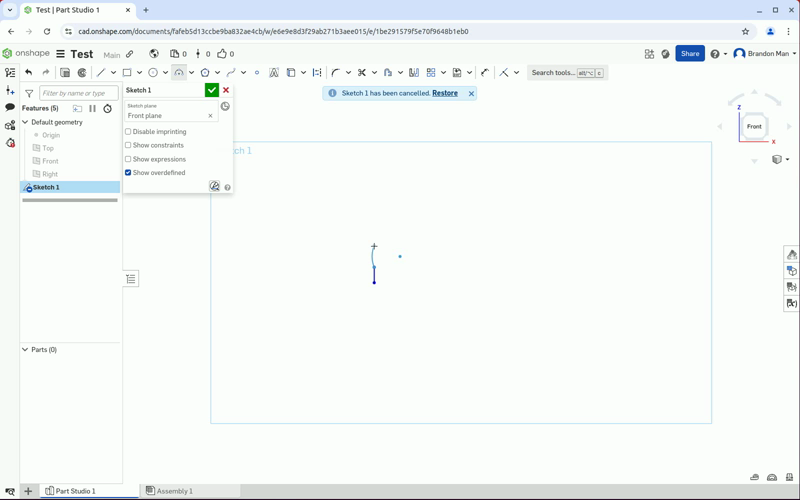
mouse_move(363, 256)
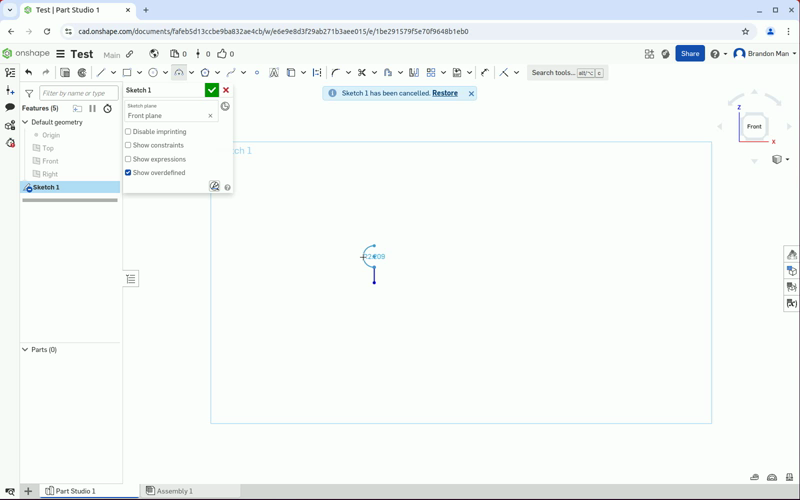
click(363, 256)
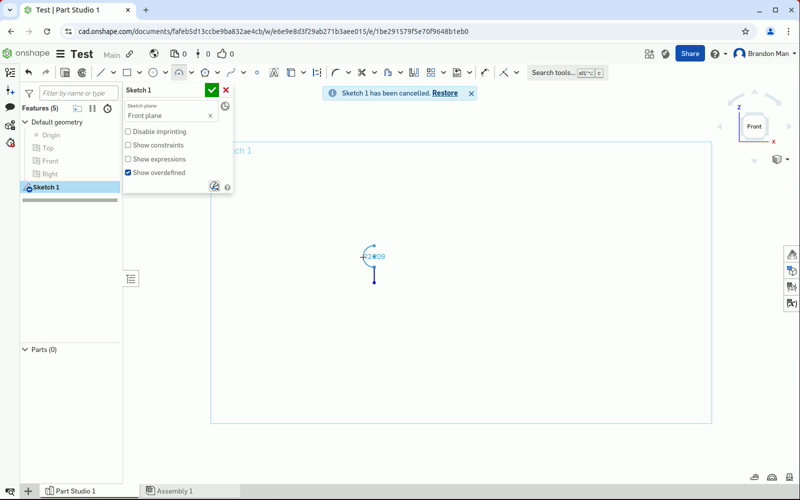
key_up(shift)
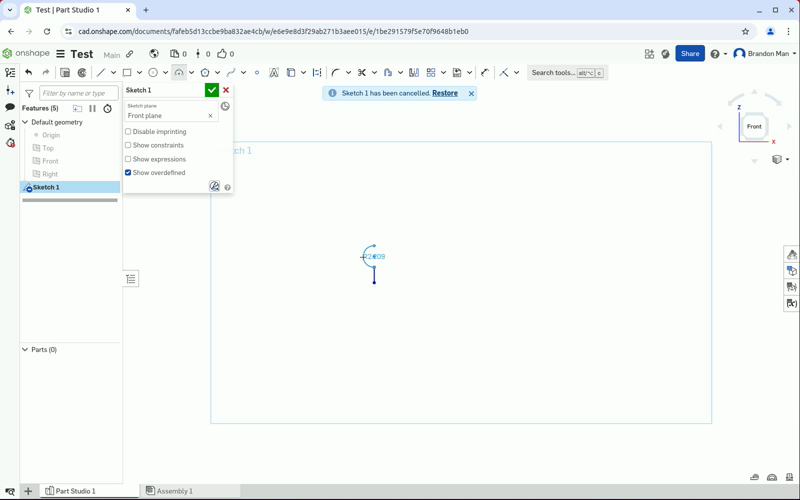
key(esc)
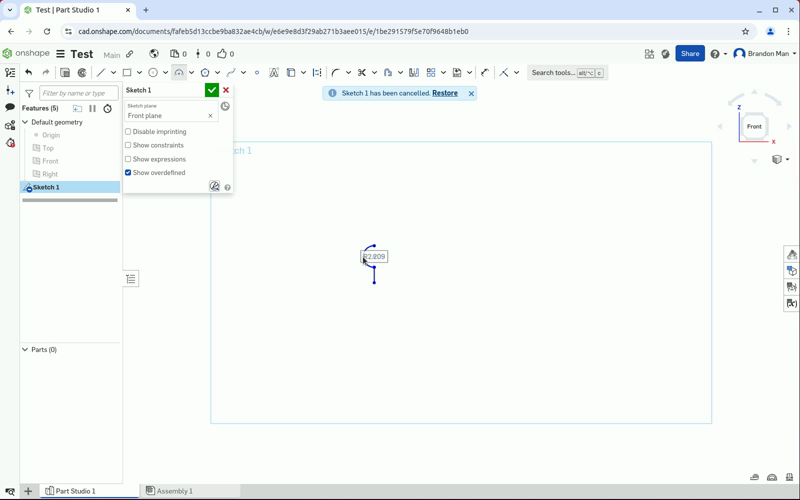
key(l)
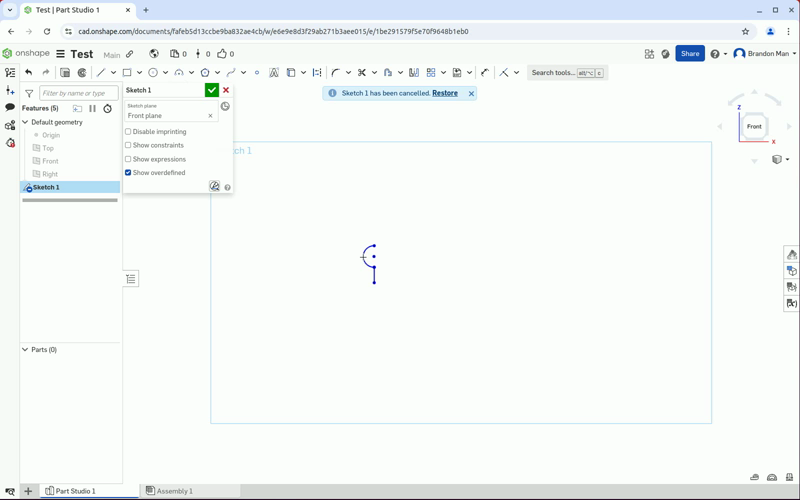
mouse_move(374, 245)
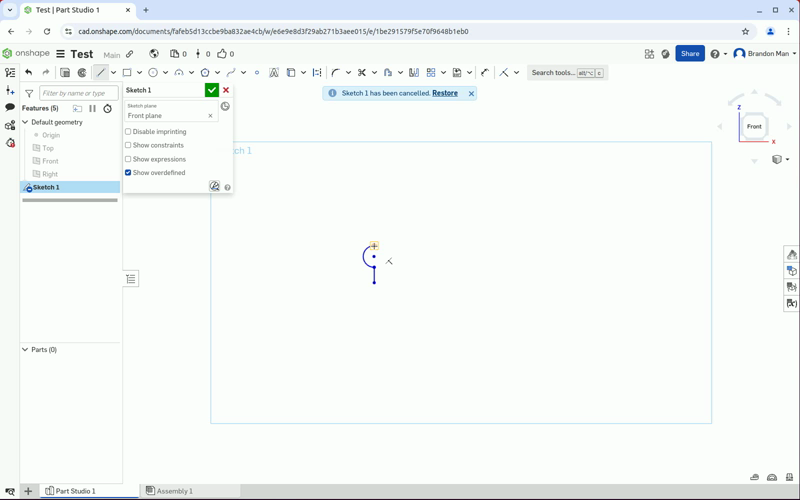
click(374, 245)
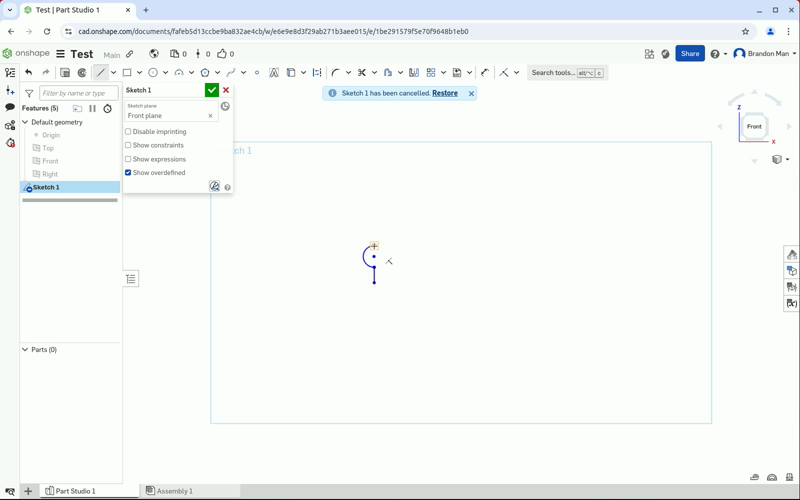
key_down(shift)
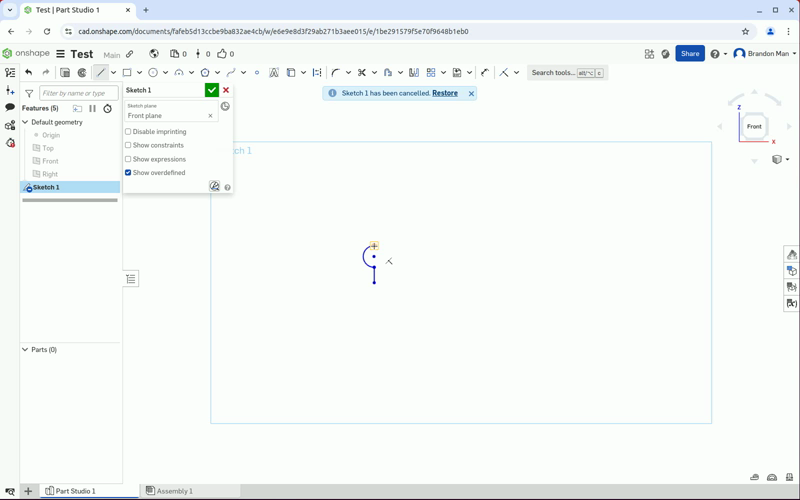
mouse_move(404, 245)
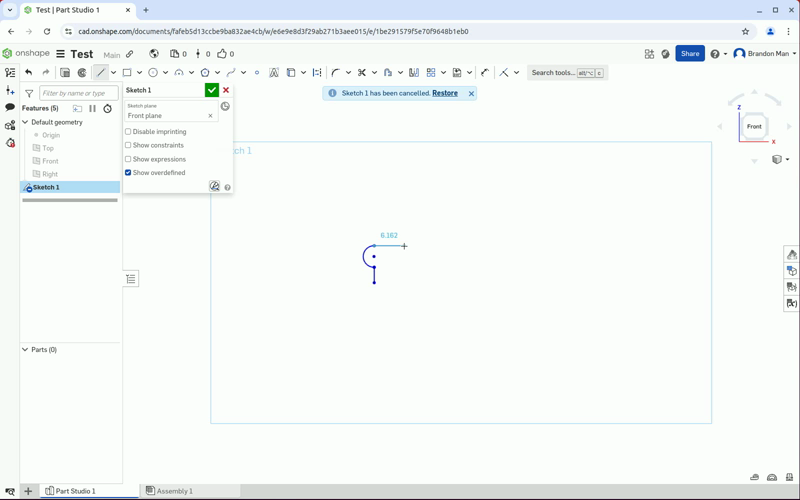
mouse_move(374, 229)
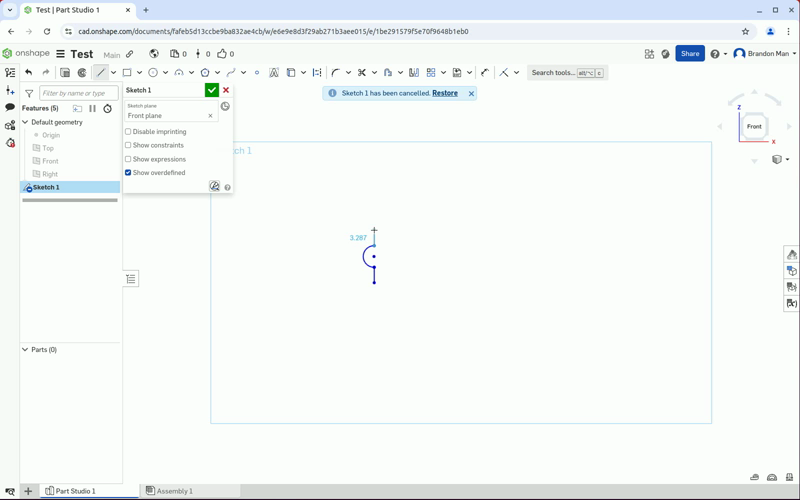
click(374, 229)
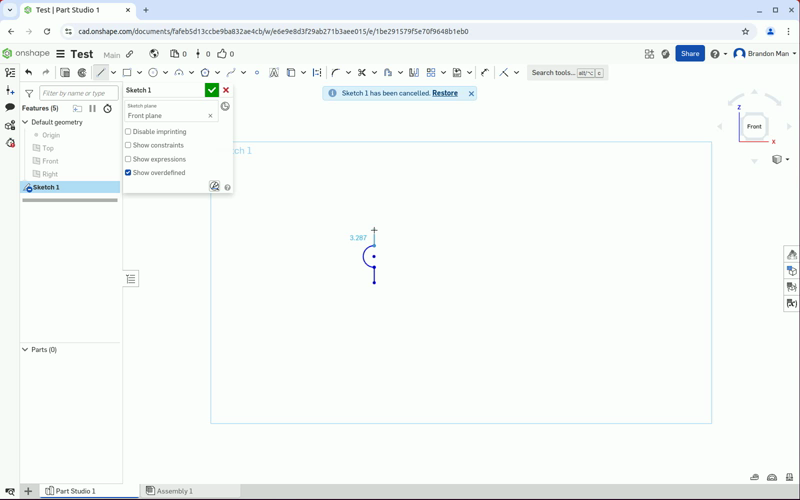
key_up(shift)
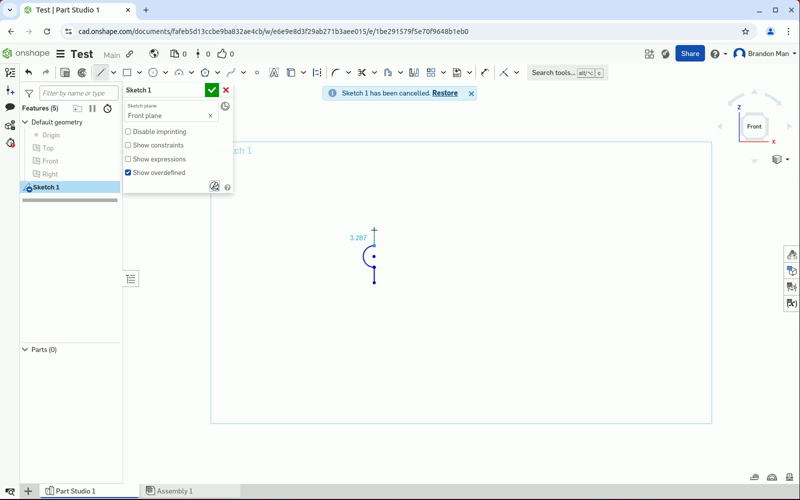
key(esc)
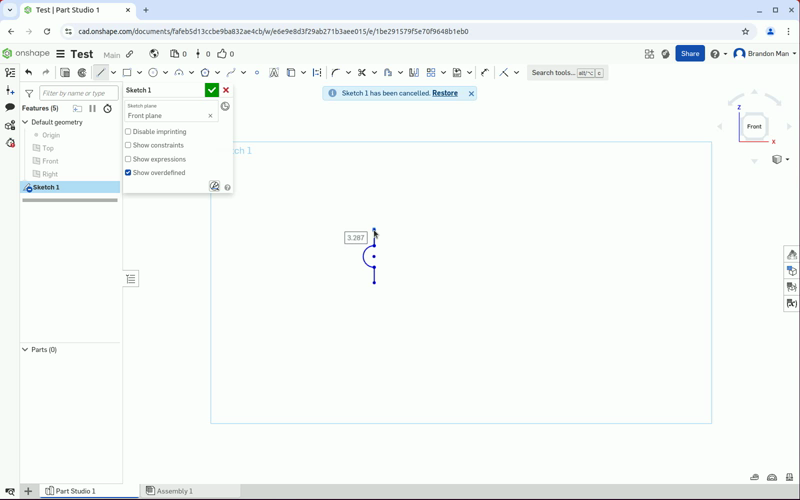
key(a)
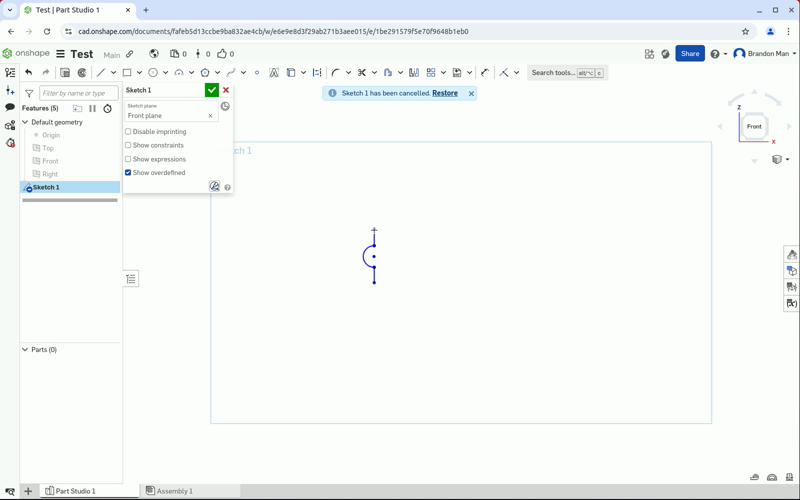
mouse_move(374, 229)
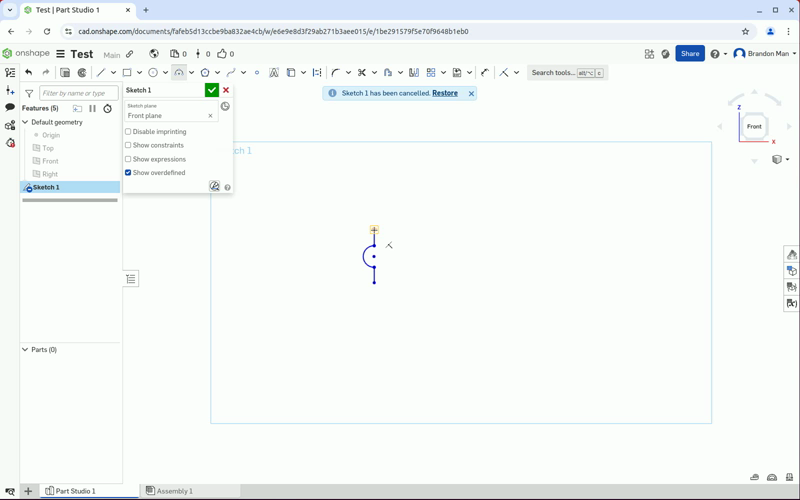
click(374, 229)
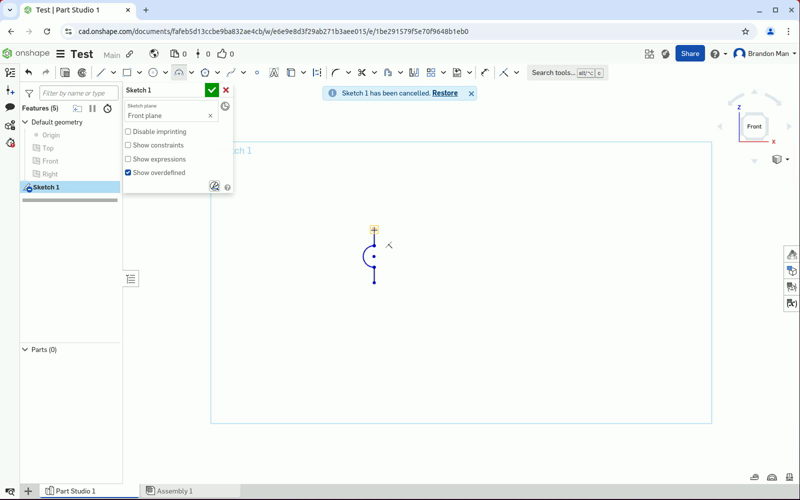
mouse_move(374, 282)
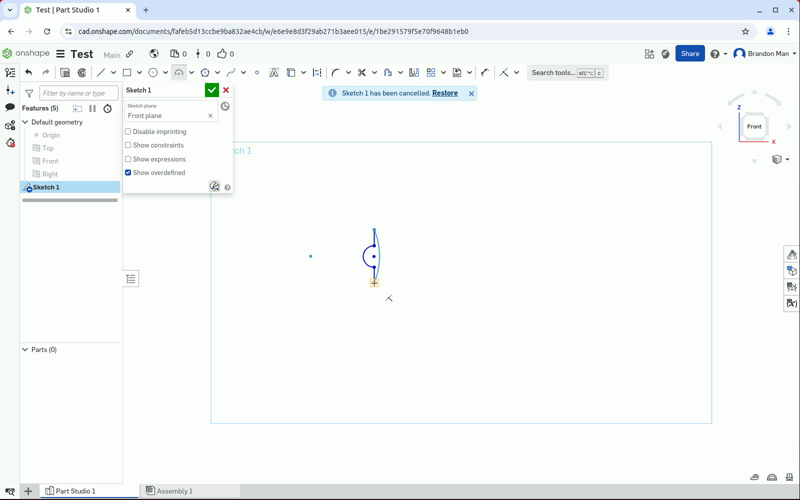
click(374, 282)
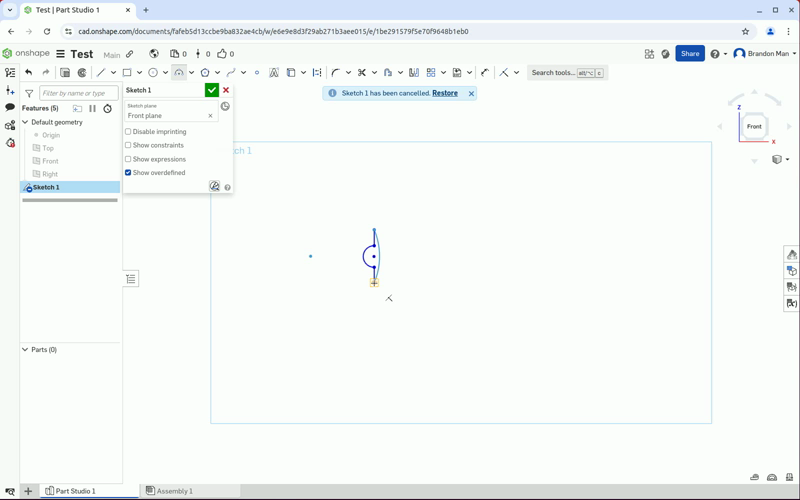
key_down(shift)
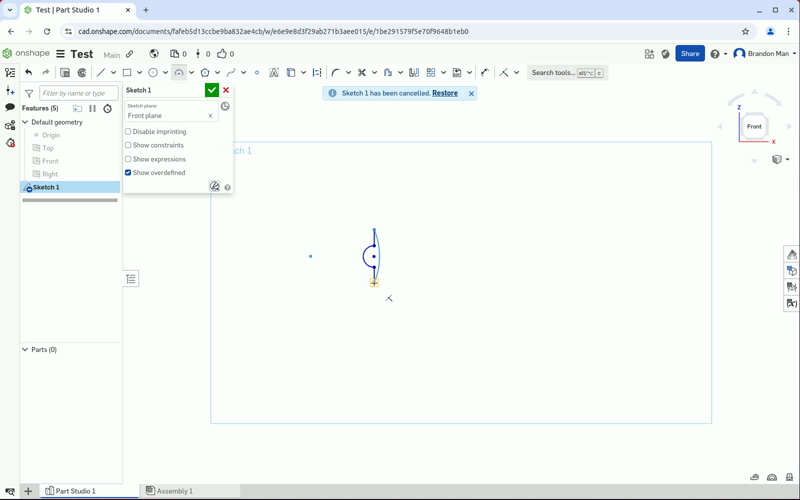
mouse_move(347, 256)
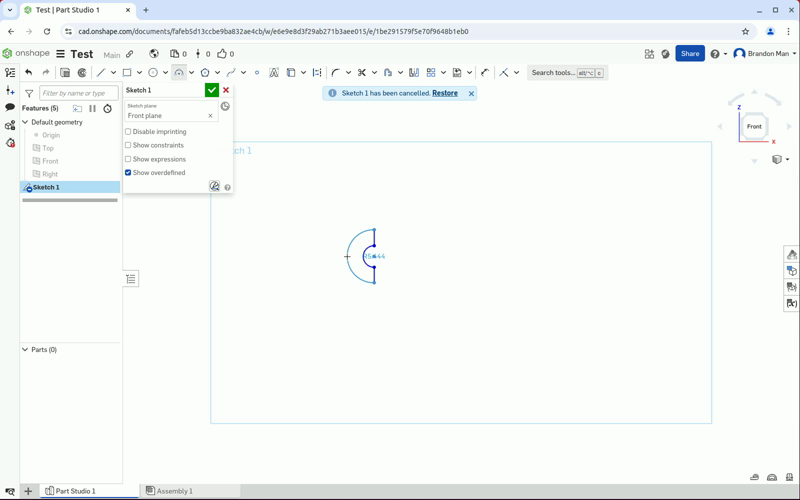
click(347, 256)
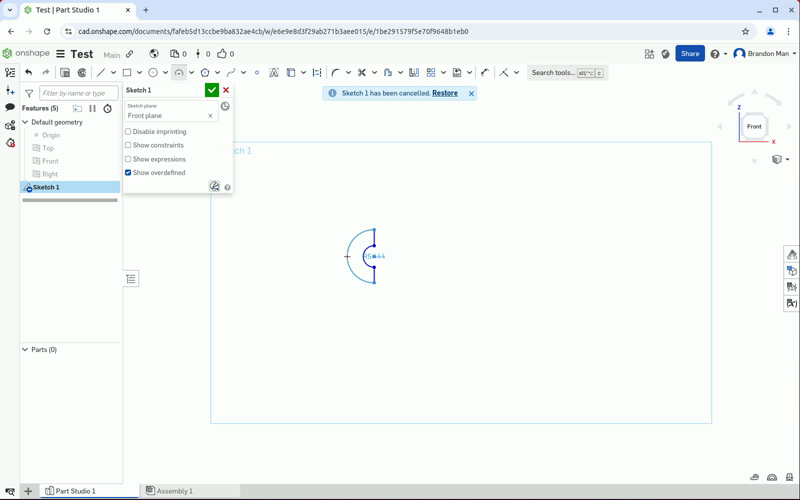
key_up(shift)
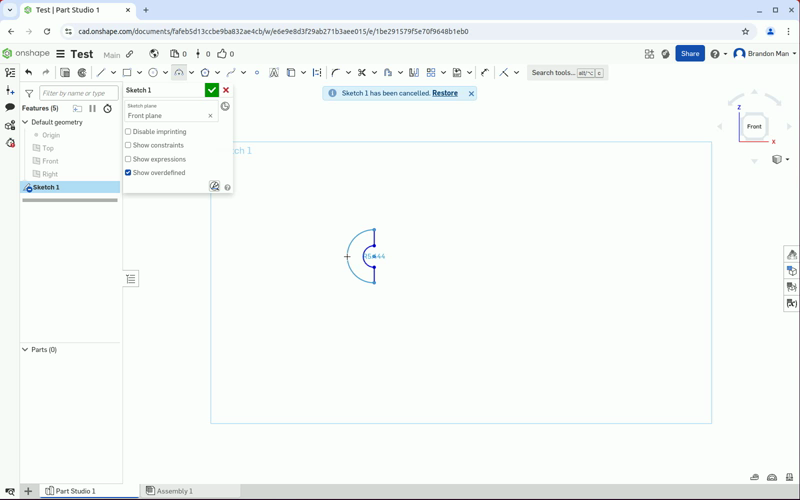
key(esc)
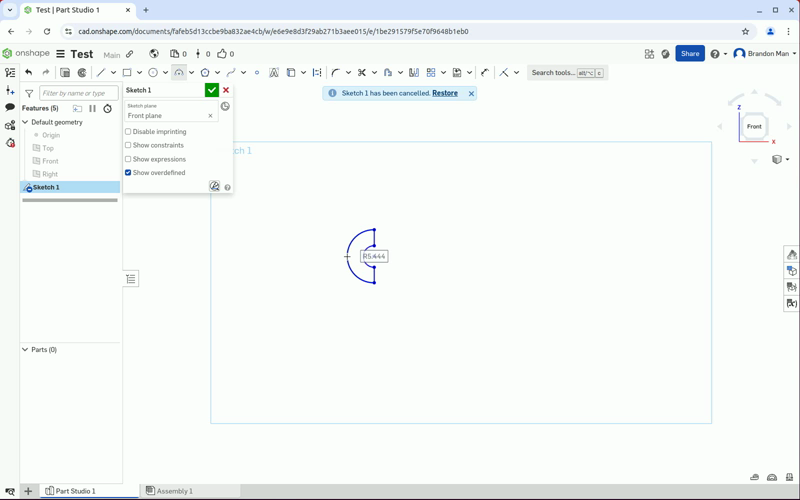
mouse_move(358, 273)
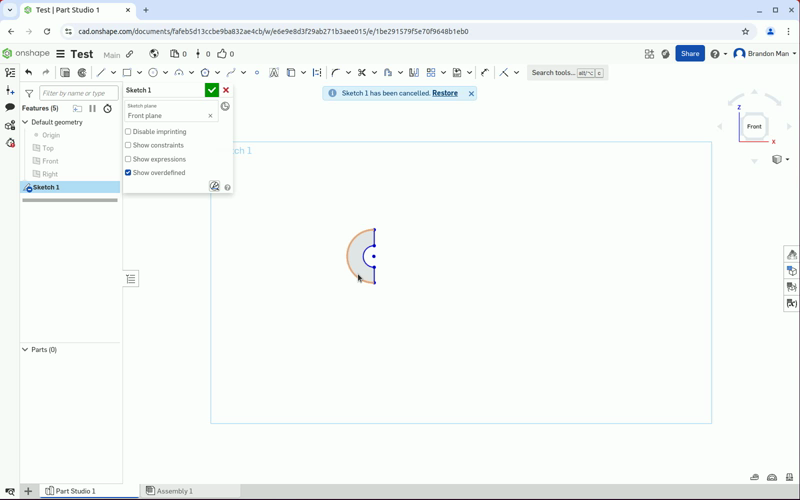
scroll(6)
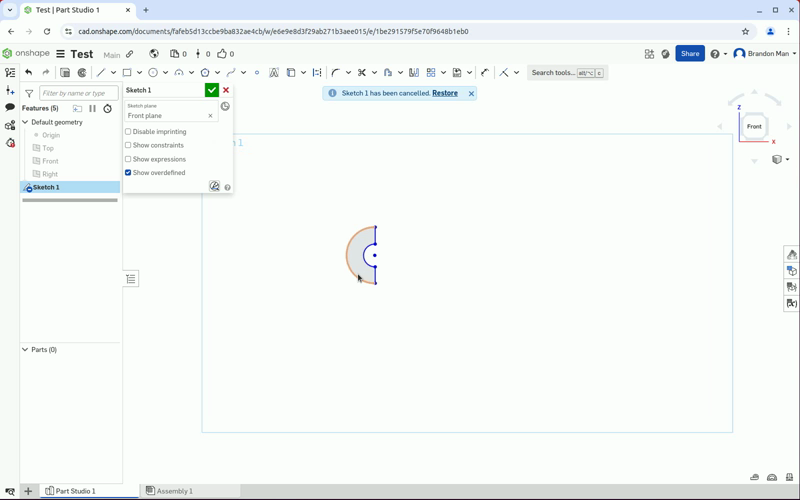
scroll(6)
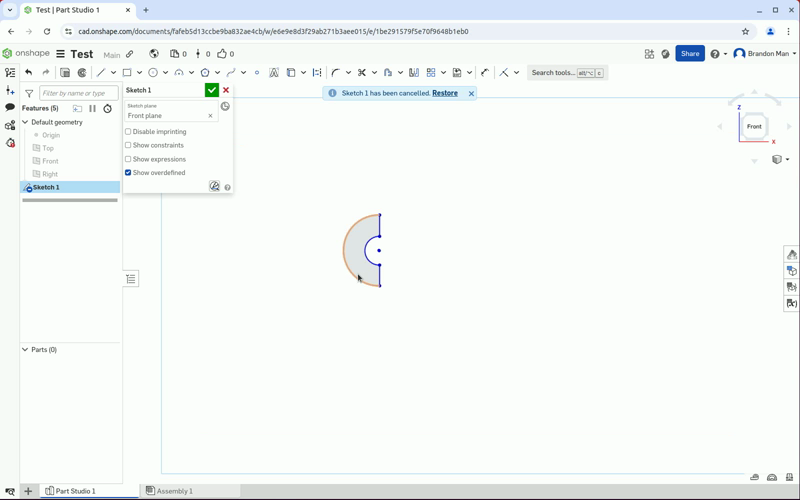
scroll(6)
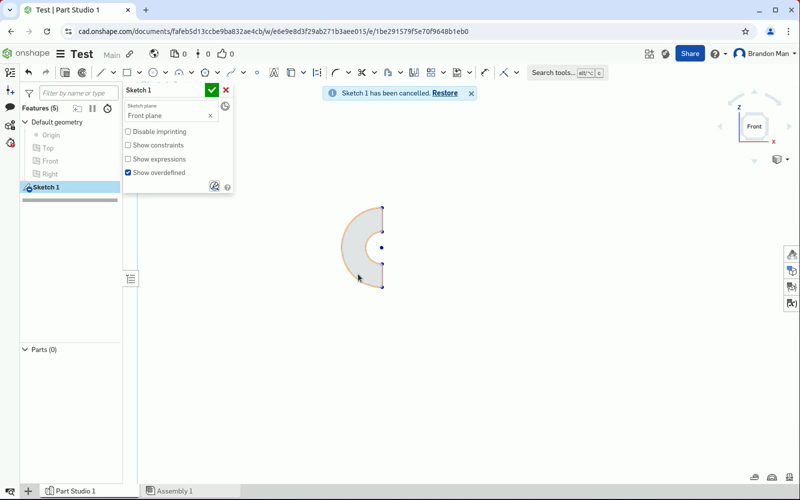
scroll(6)
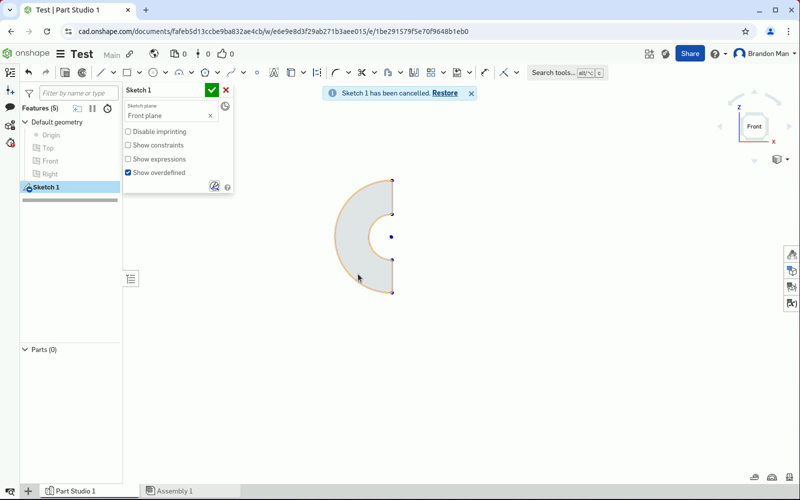
scroll(6)
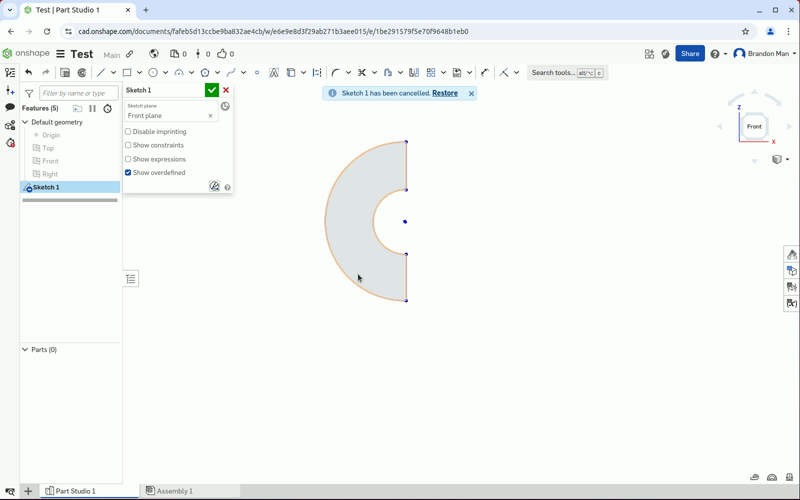
scroll(6)
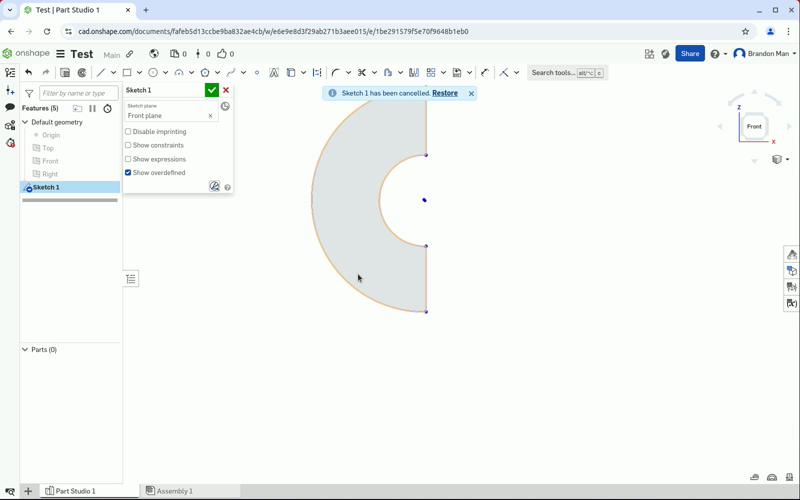
scroll(6)
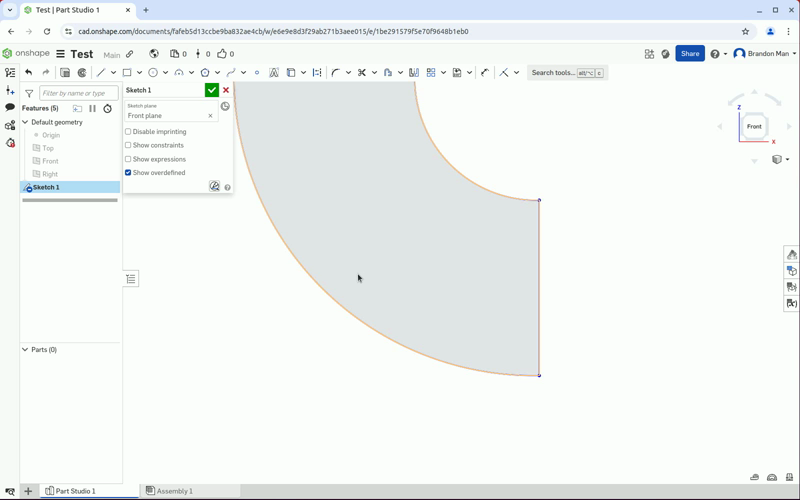
click(358, 273)
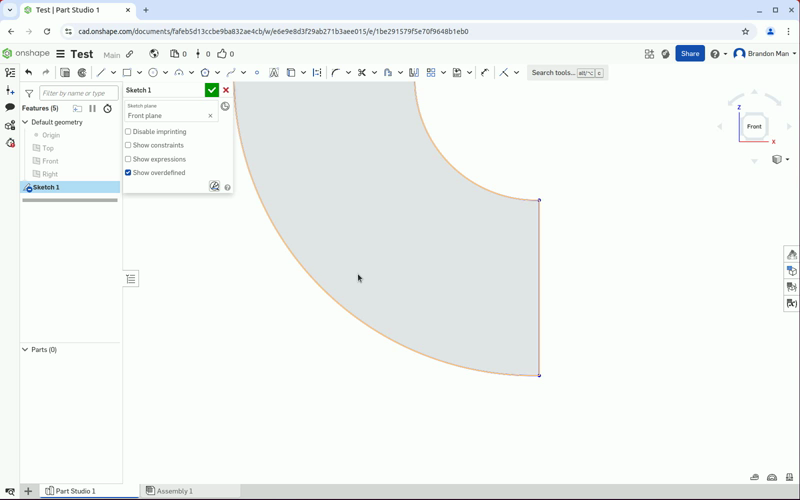
scroll(-6)
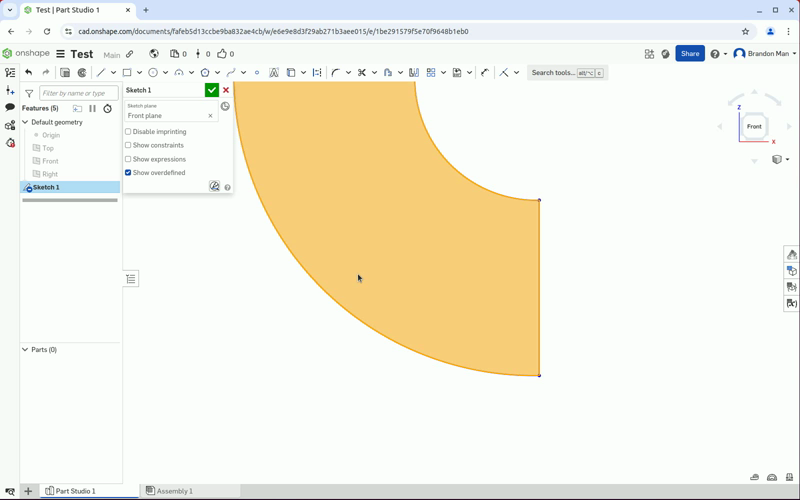
scroll(-6)
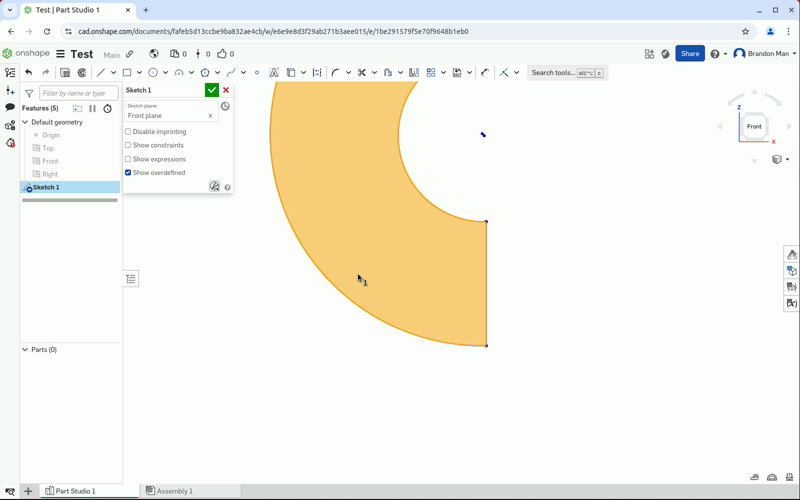
scroll(-6)
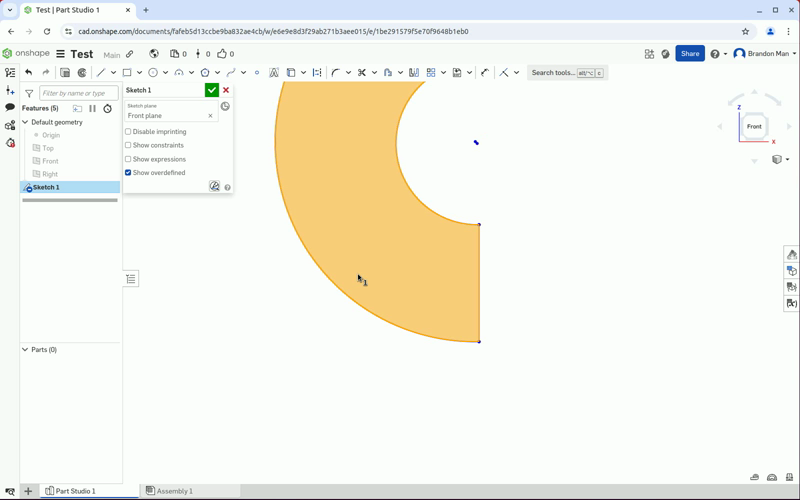
scroll(-6)
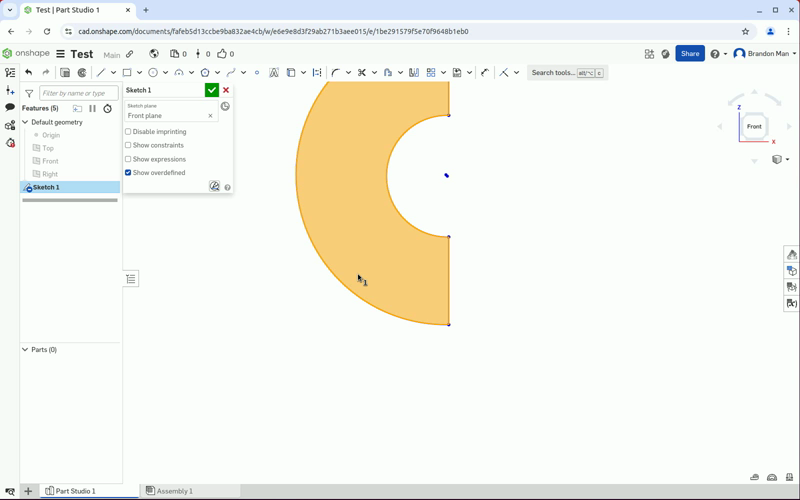
scroll(-6)
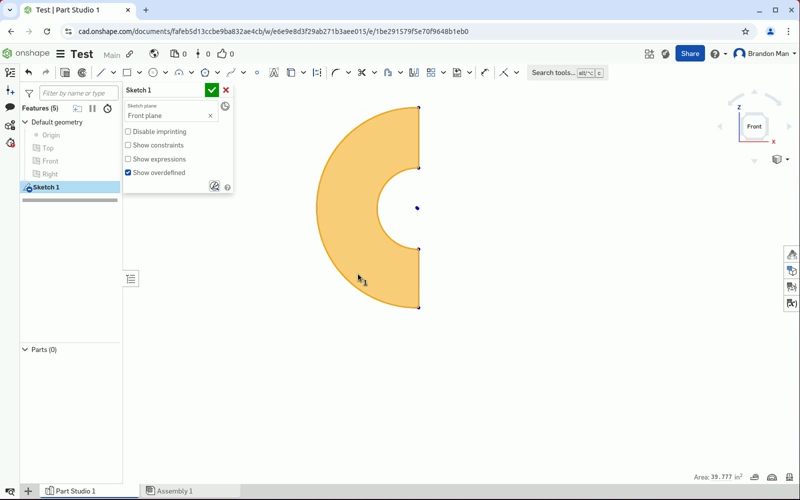
scroll(-6)
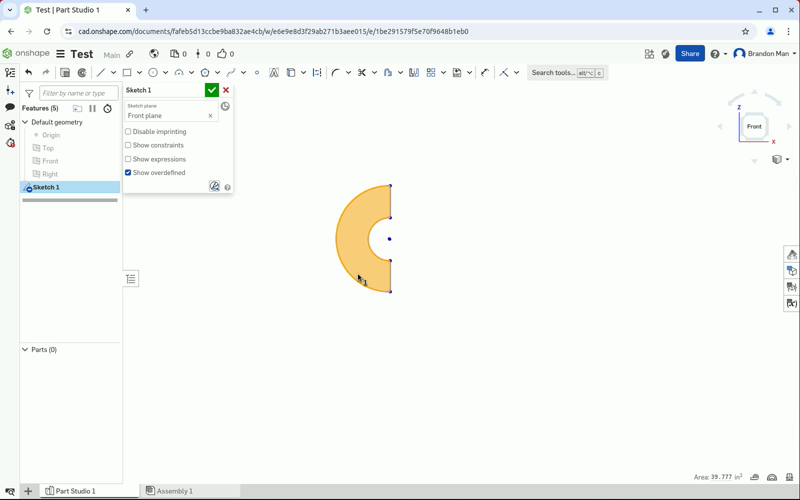
scroll(-6)
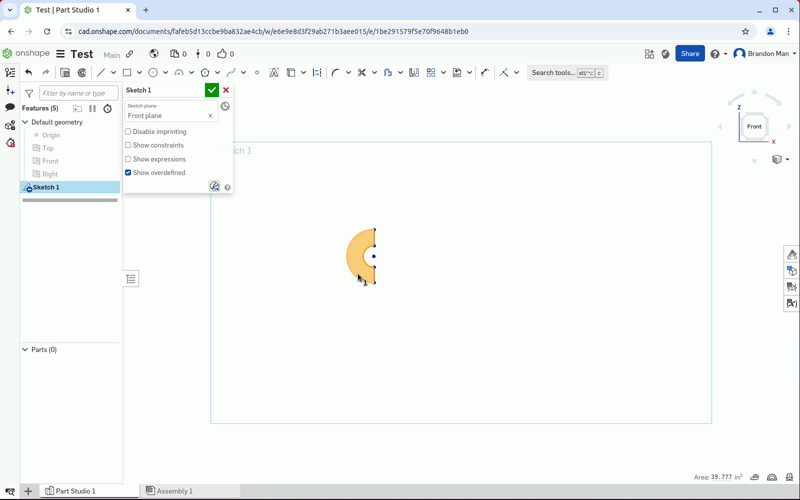
mouse_move(73, 352)
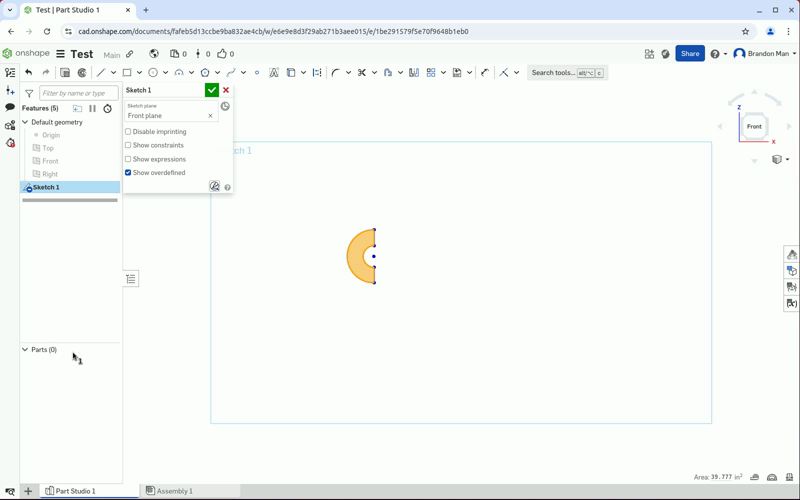
key(shift+y)
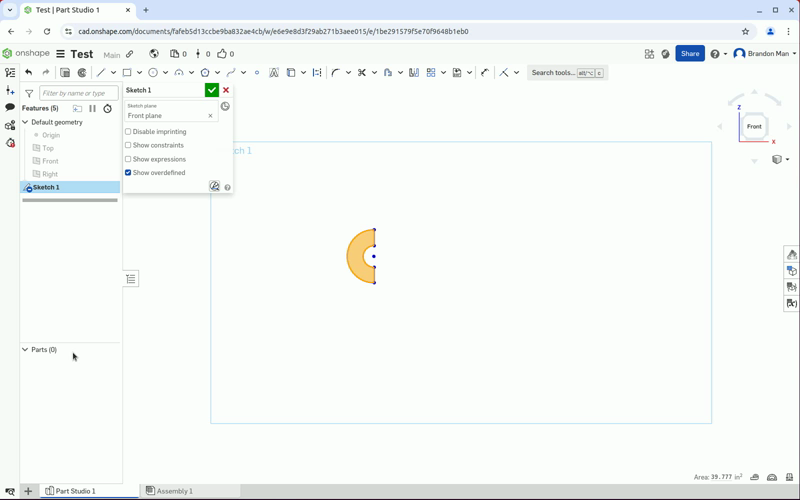
key(shift+e)
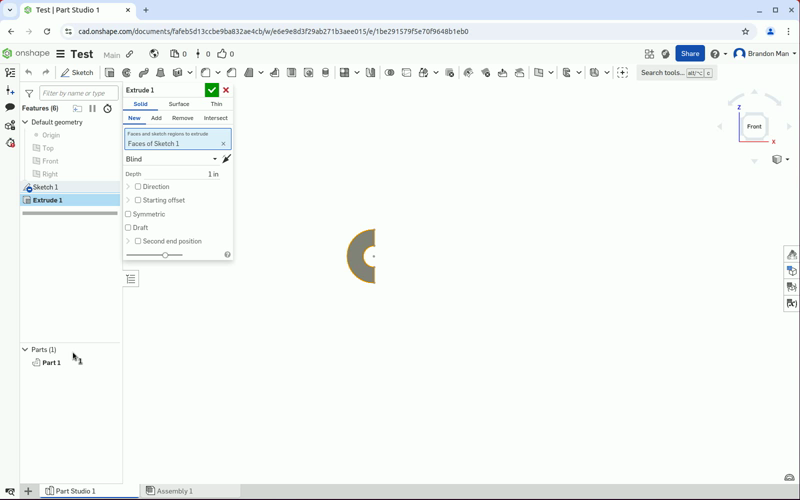
mouse_move(143, 106)
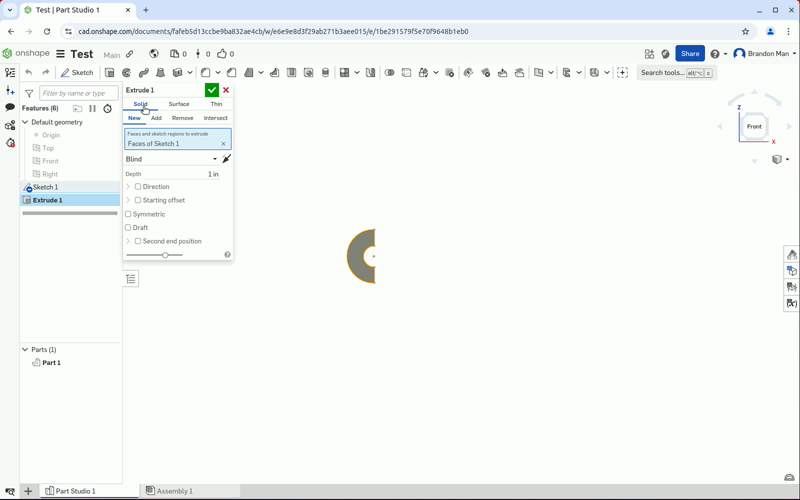
click(143, 106)
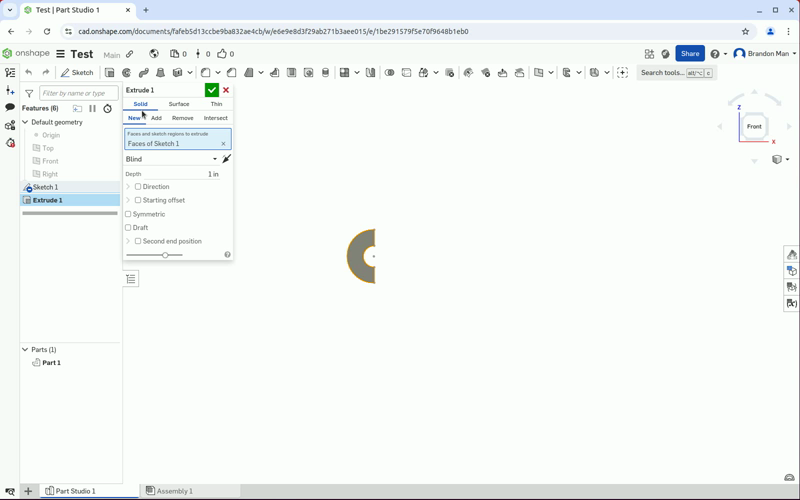
mouse_move(137, 120)
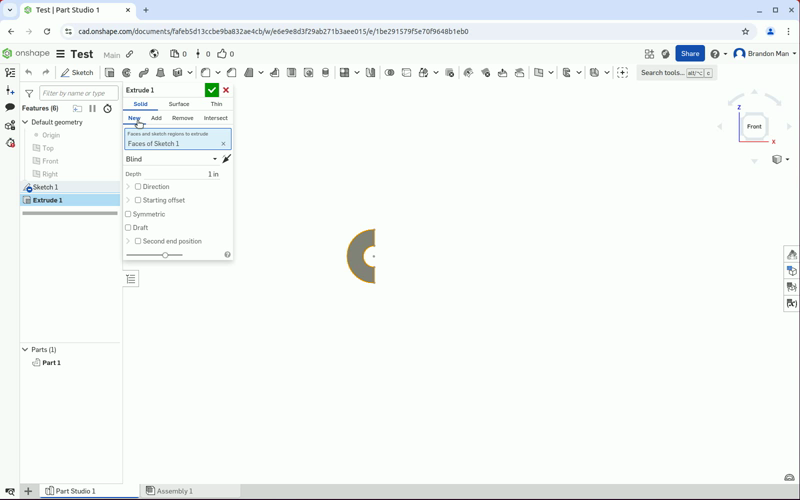
click(137, 120)
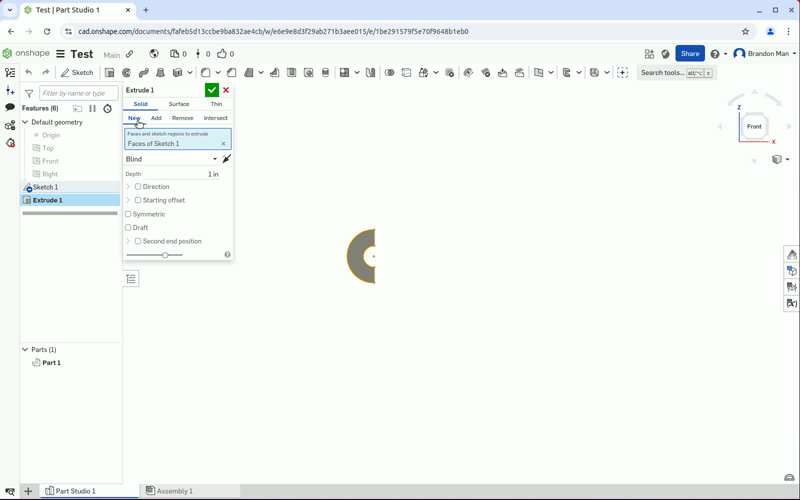
key(tab, 4)
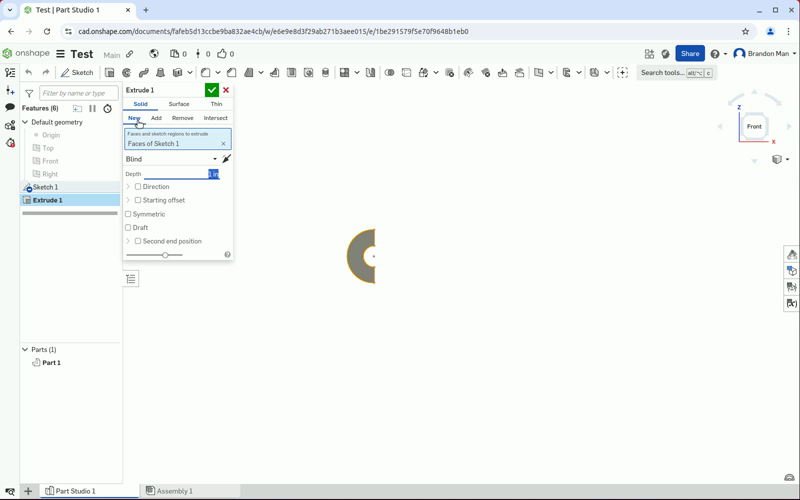
text(4.333)
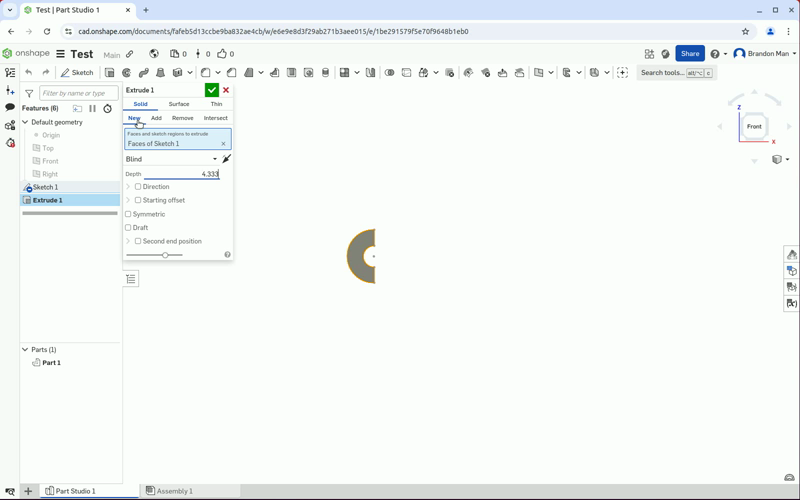
key(enter)
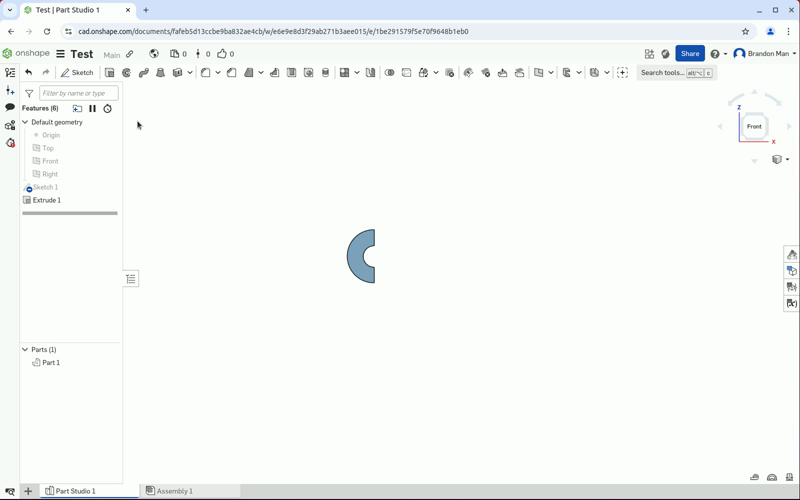
key(shift+h)
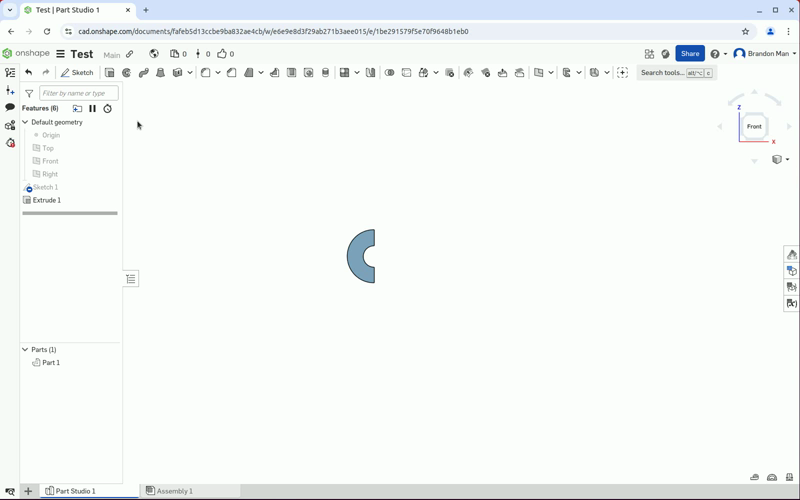
key(shift+h)
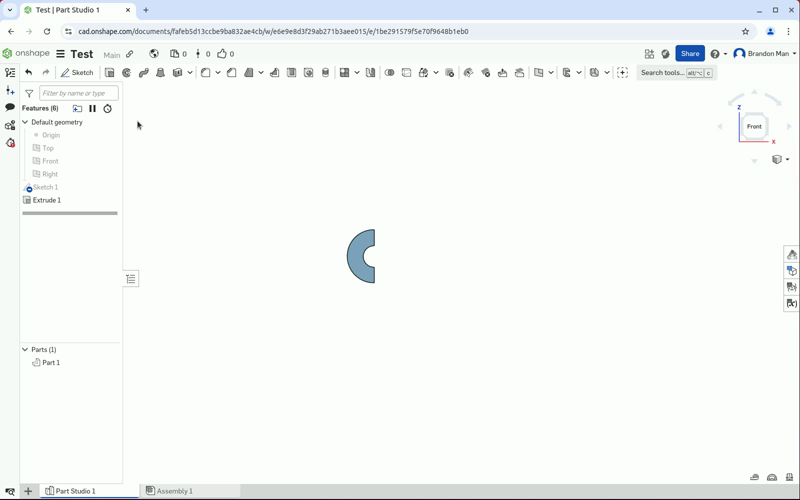
mouse_move(73, 189)
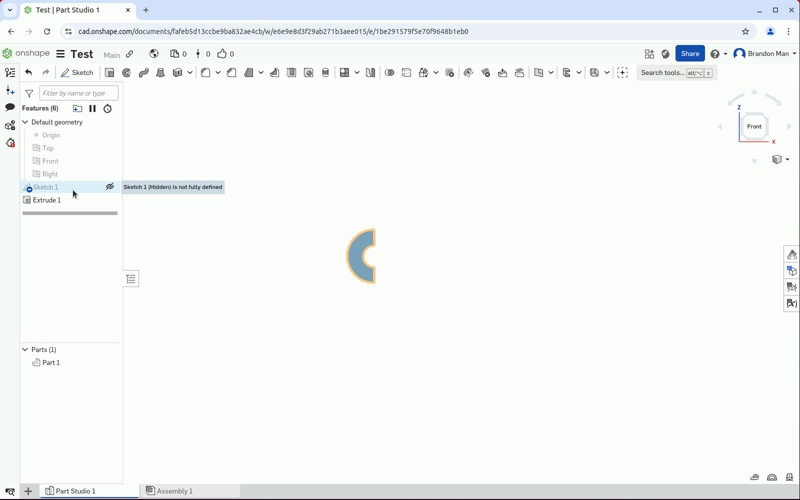
click(73, 189)
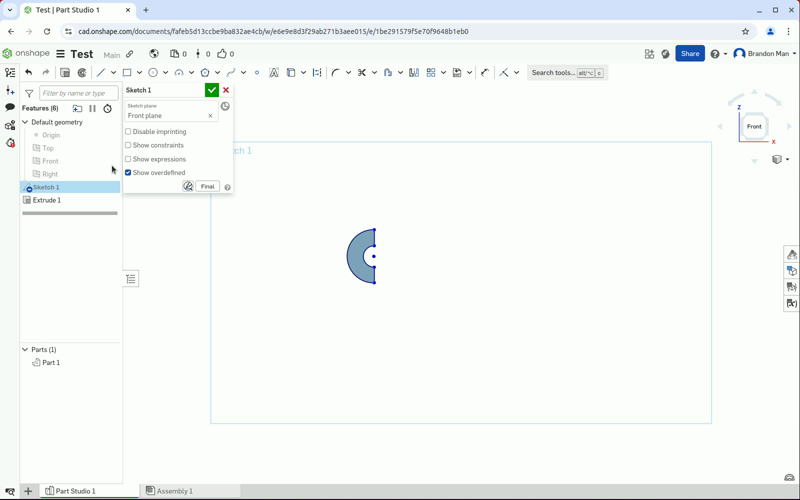
mouse_move(229, 92)
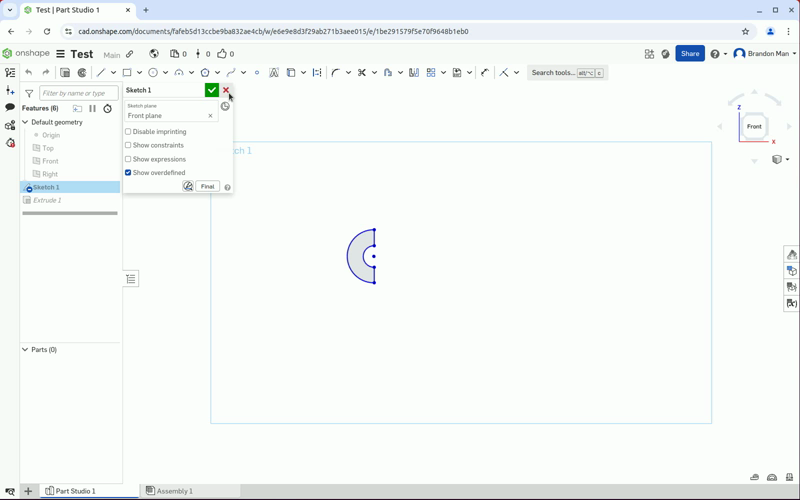
click(229, 92)
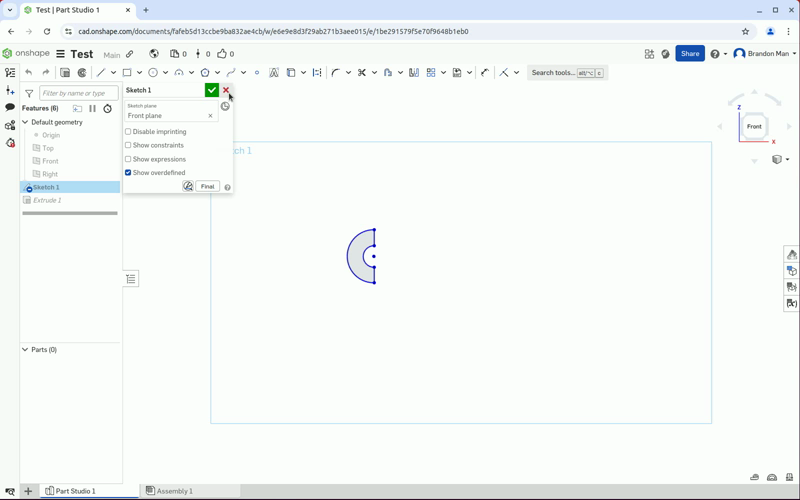
key(shift+s)
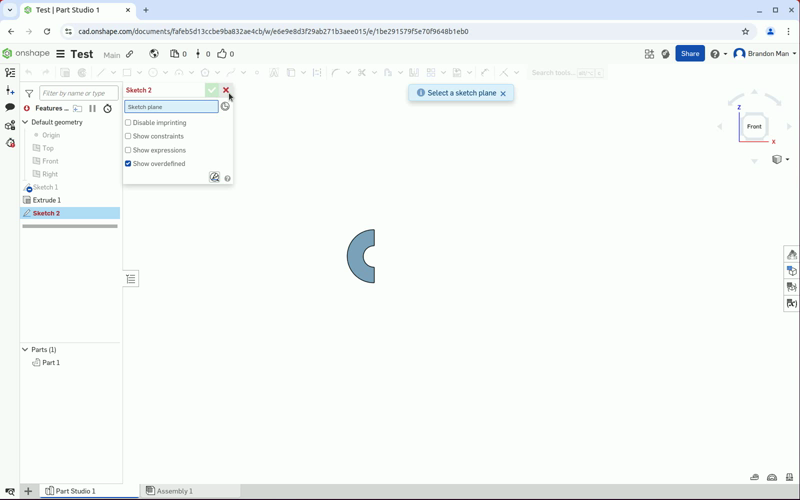
mouse_move(73, 163)
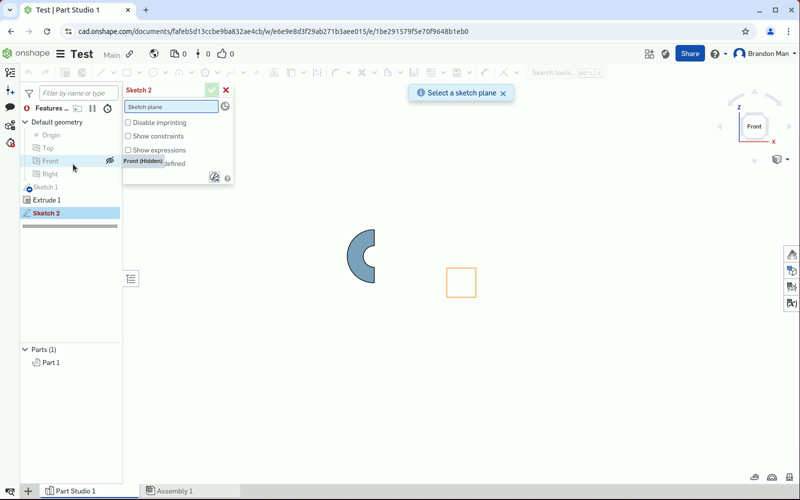
click(73, 163)
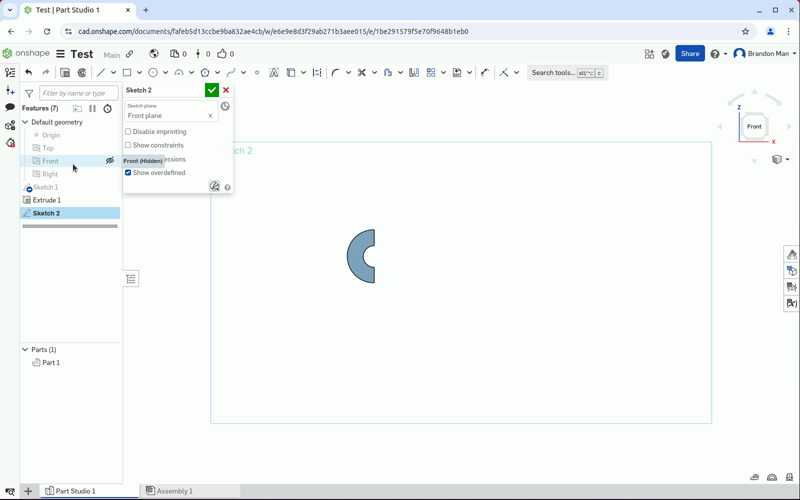
mouse_move(73, 352)
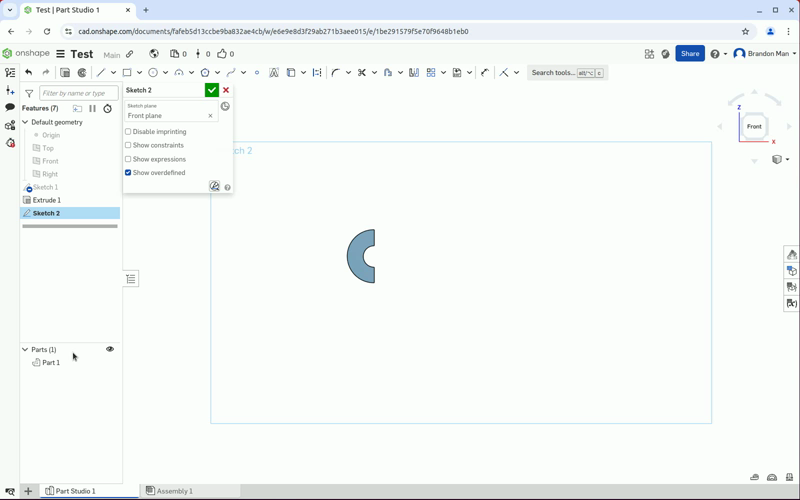
key(y)
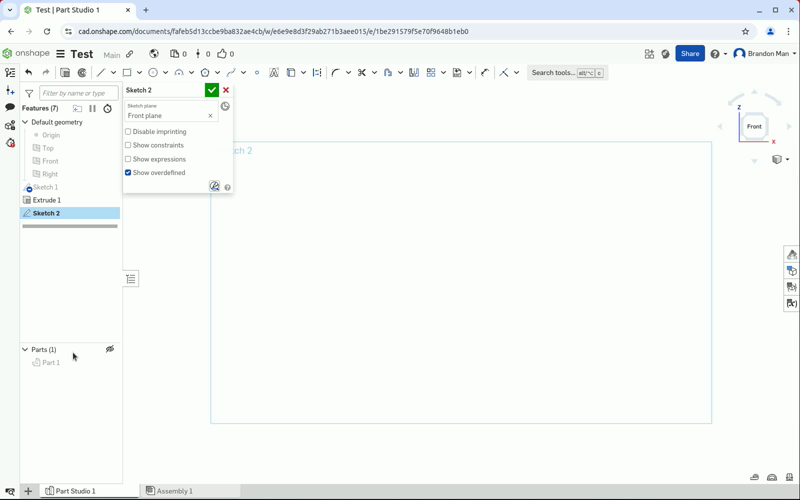
key(a)
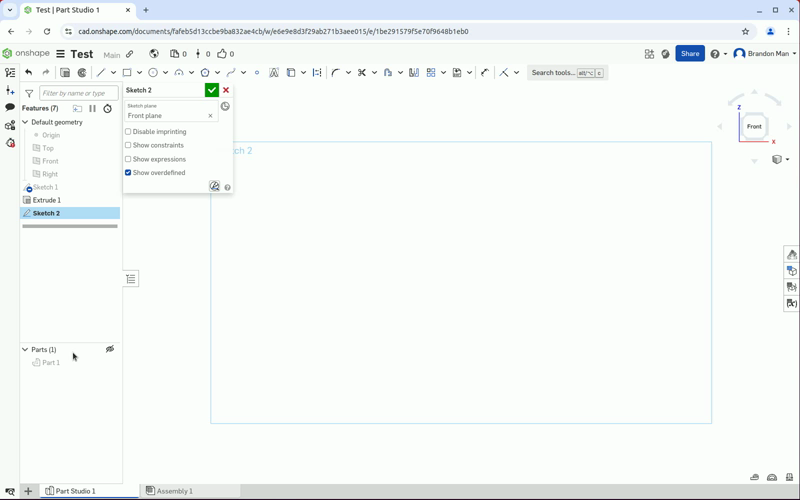
key_down(shift)
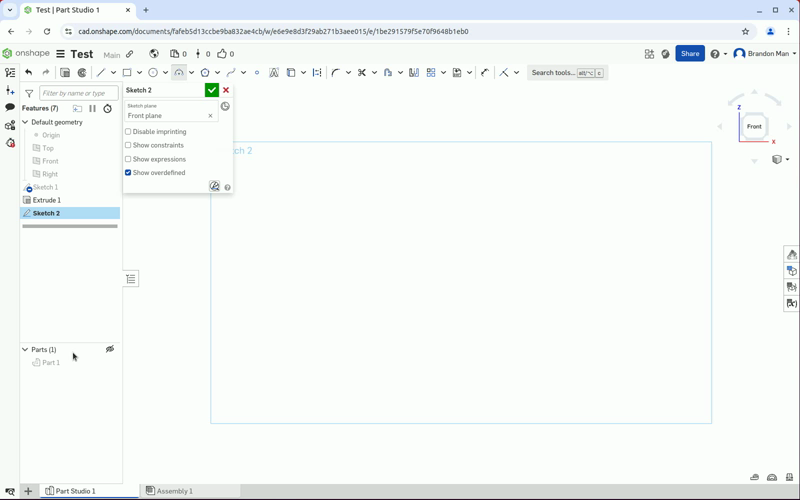
mouse_move(374, 282)
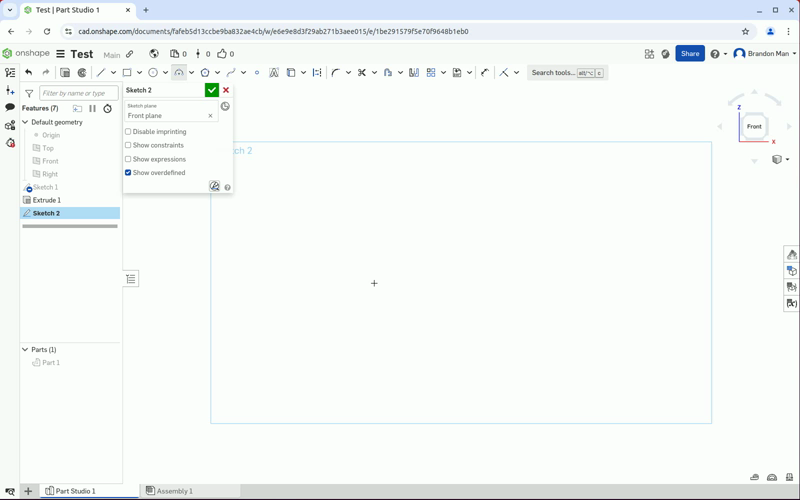
click(374, 282)
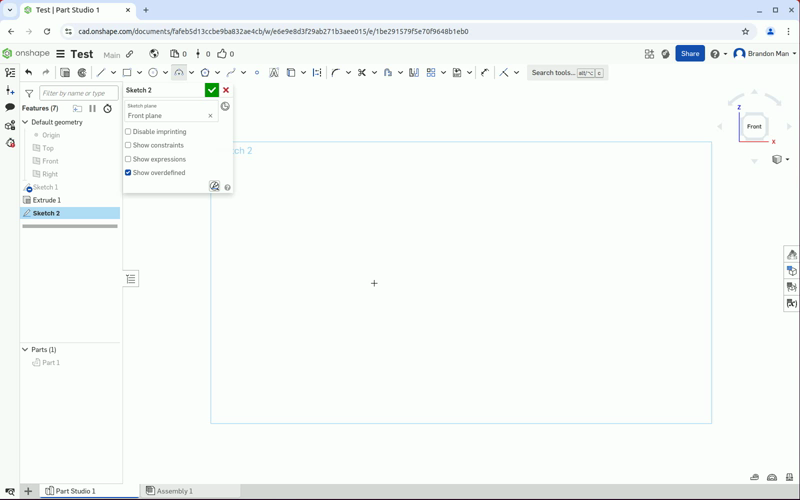
key_up(shift)
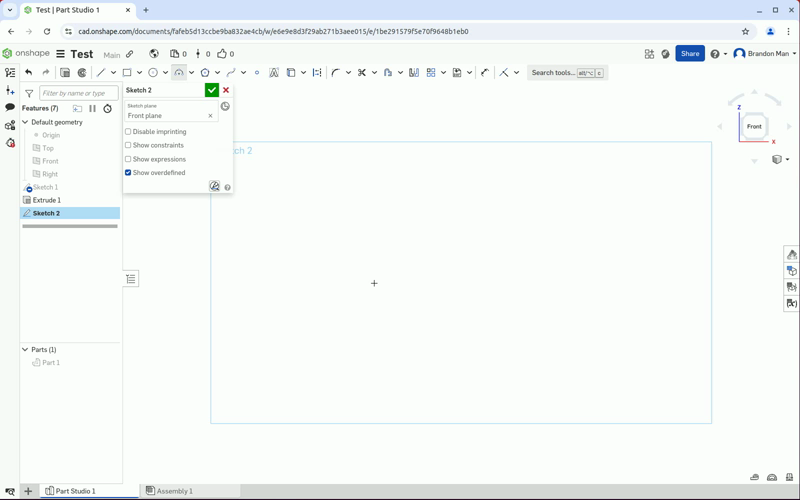
key_down(shift)
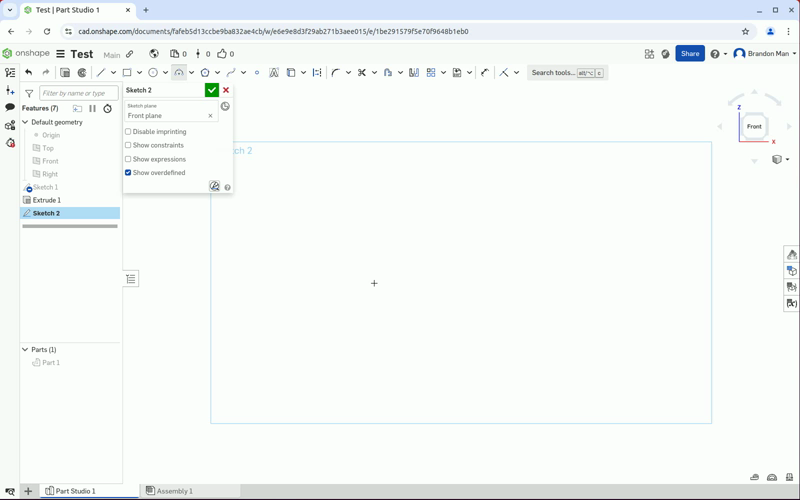
mouse_move(374, 229)
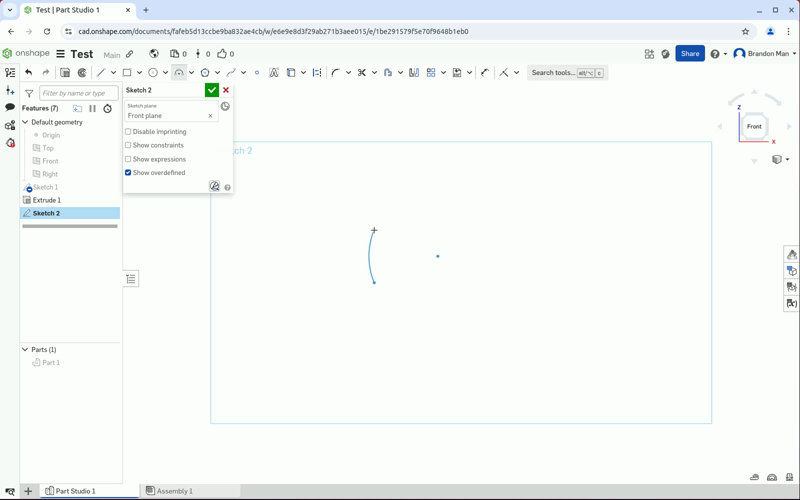
click(374, 229)
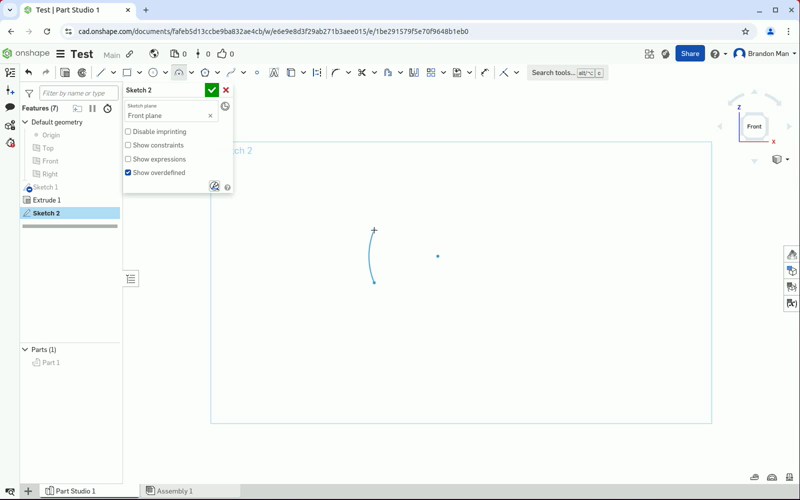
mouse_move(400, 256)
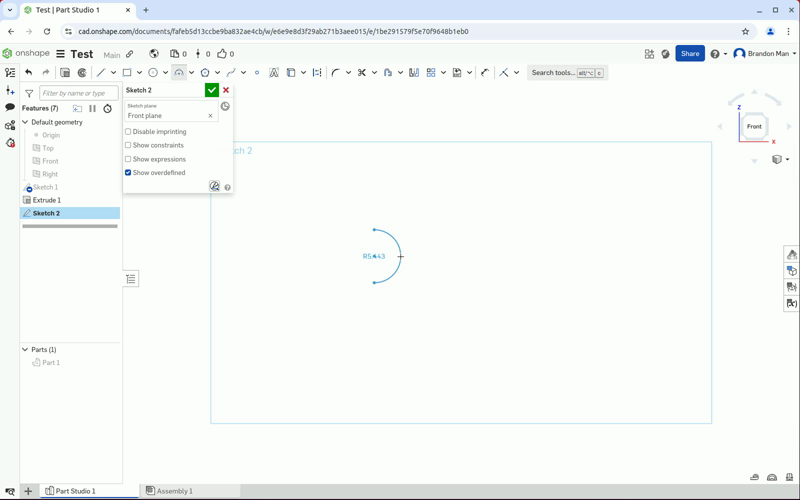
click(400, 256)
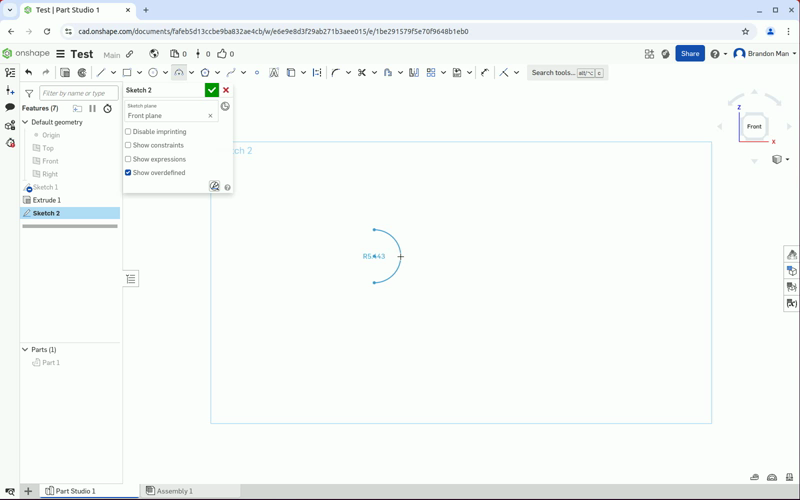
key_up(shift)
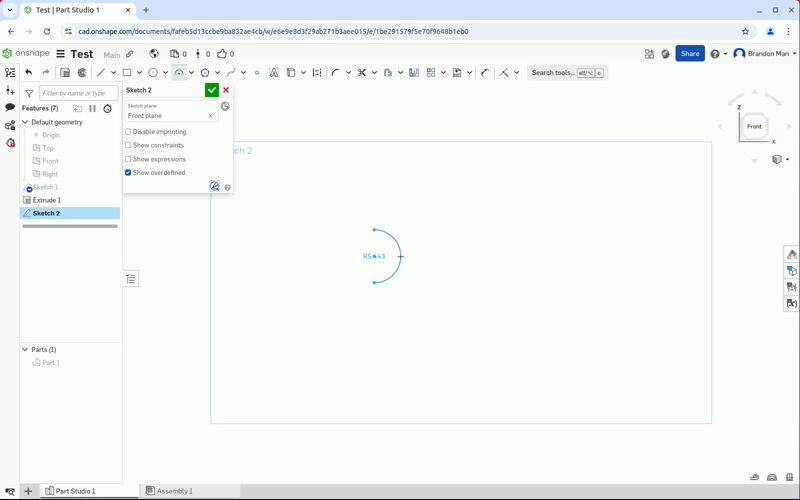
key(esc)
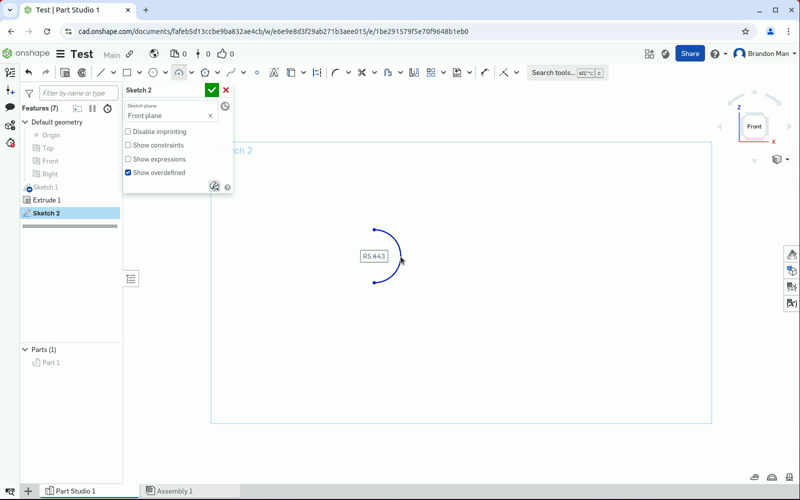
key(l)
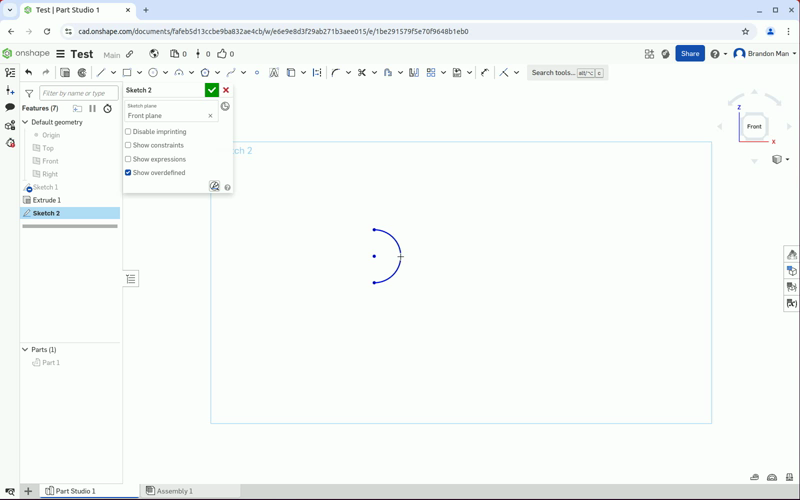
mouse_move(374, 229)
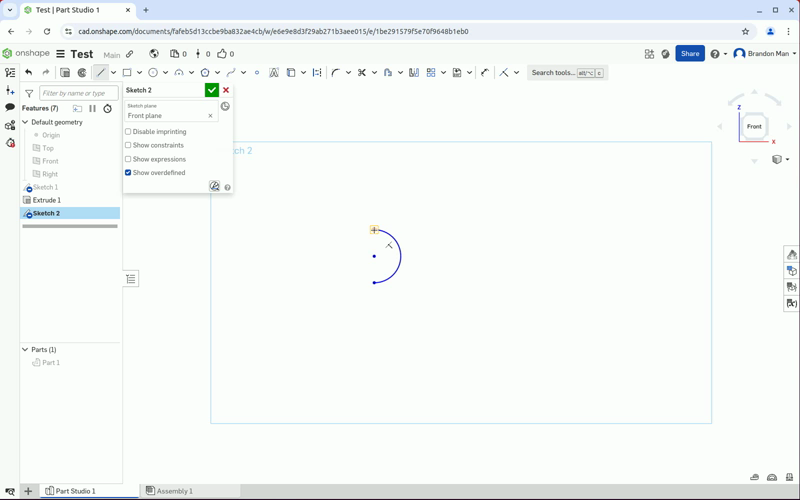
click(374, 229)
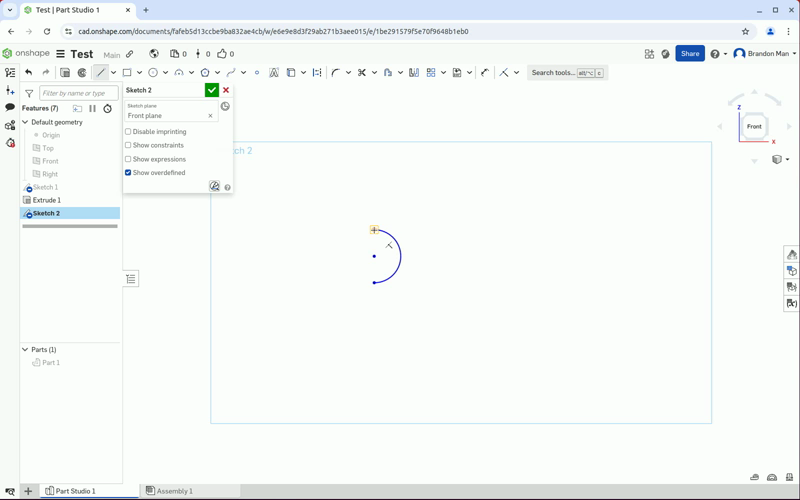
key_down(shift)
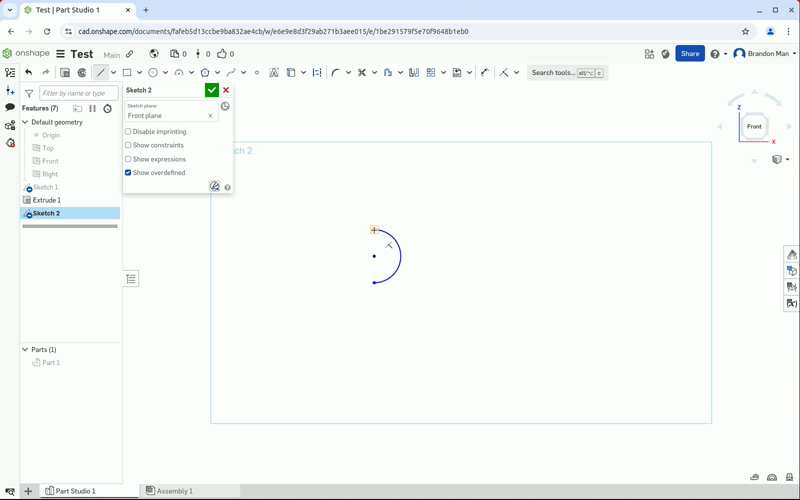
mouse_move(404, 229)
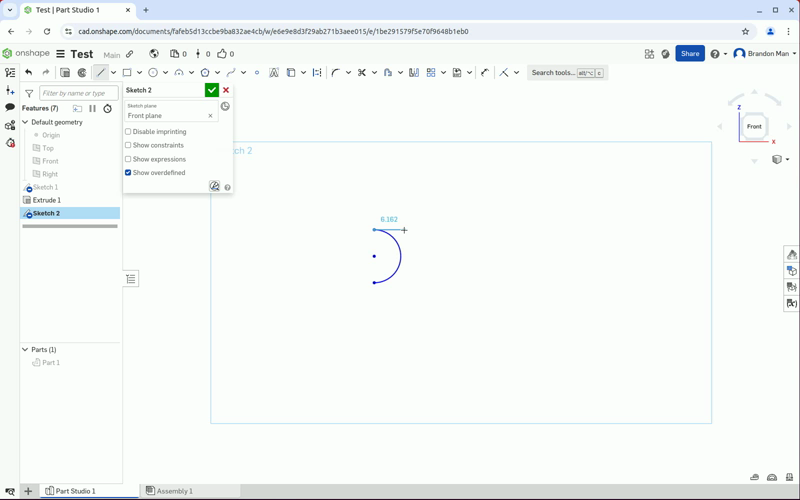
mouse_move(374, 245)
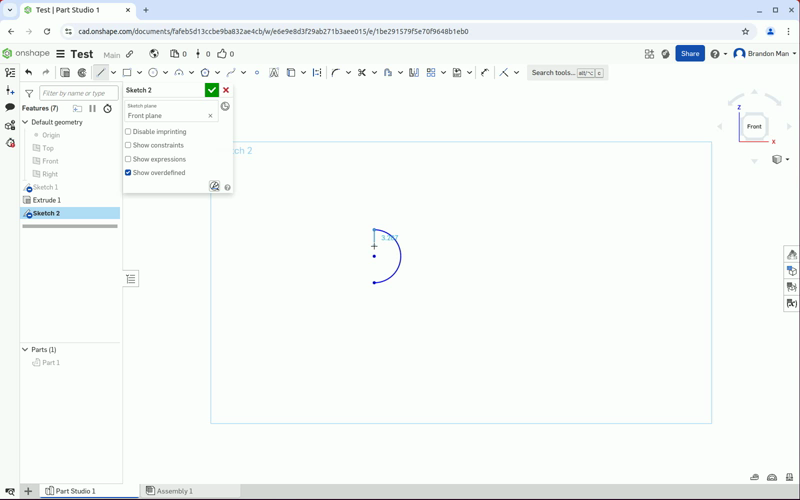
click(374, 245)
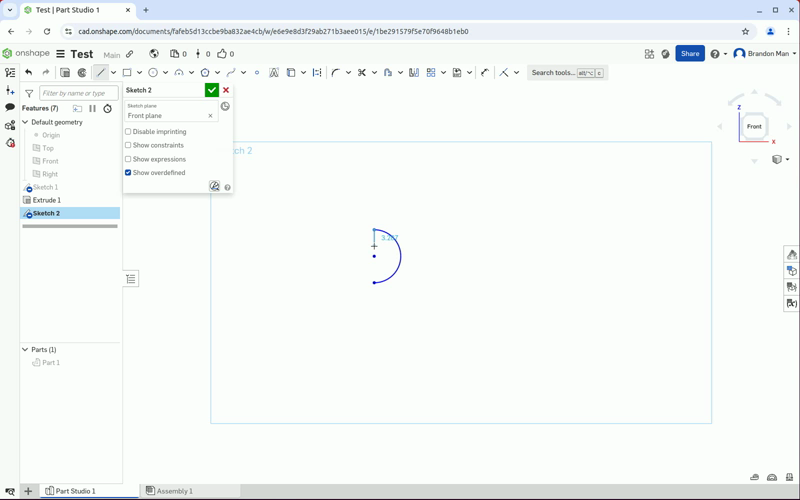
key_up(shift)
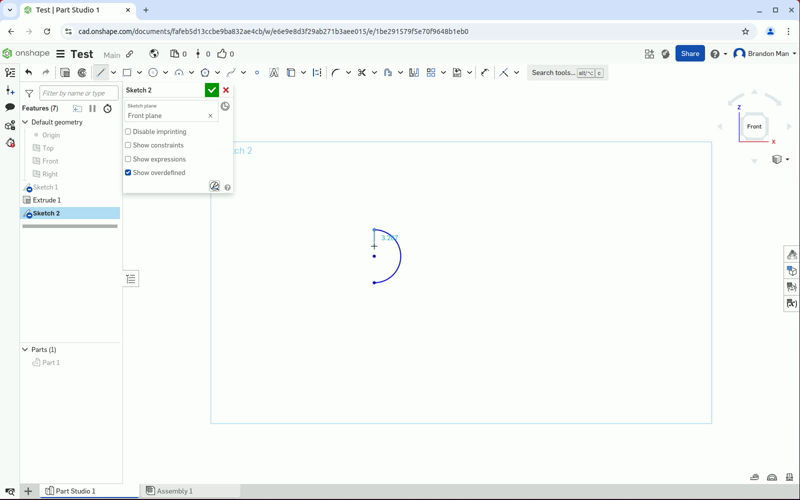
key(esc)
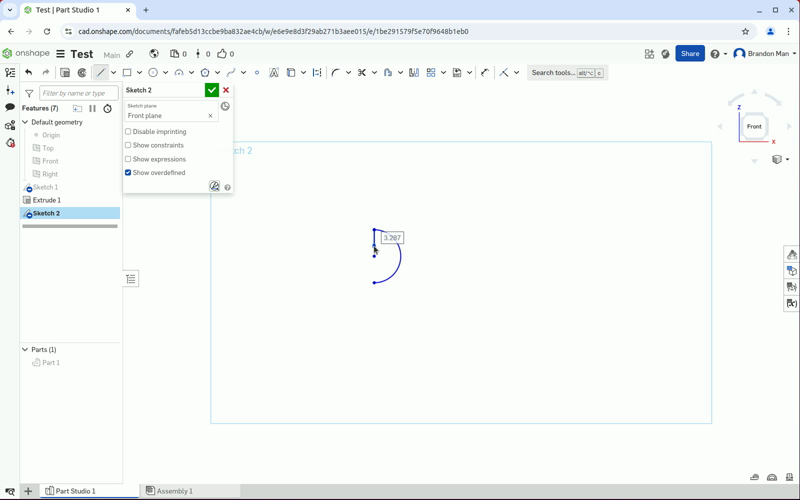
key(a)
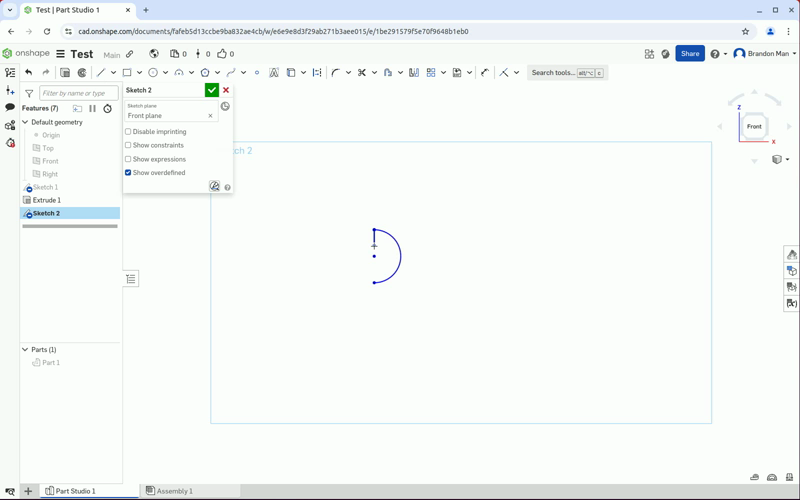
mouse_move(374, 245)
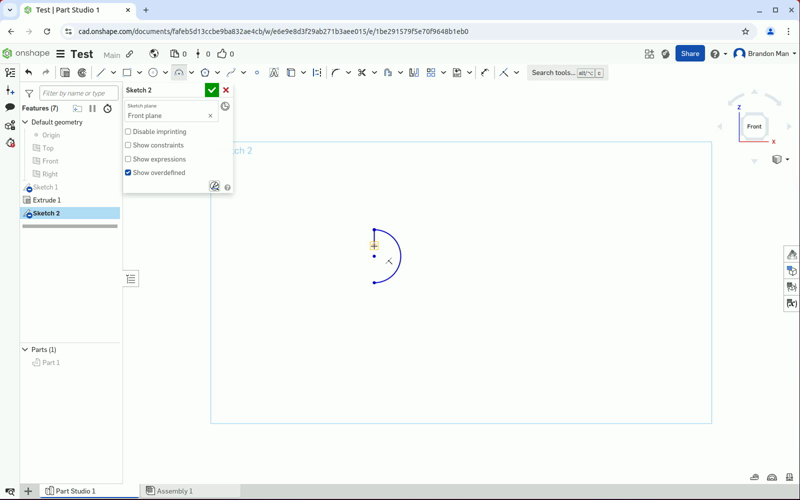
click(374, 245)
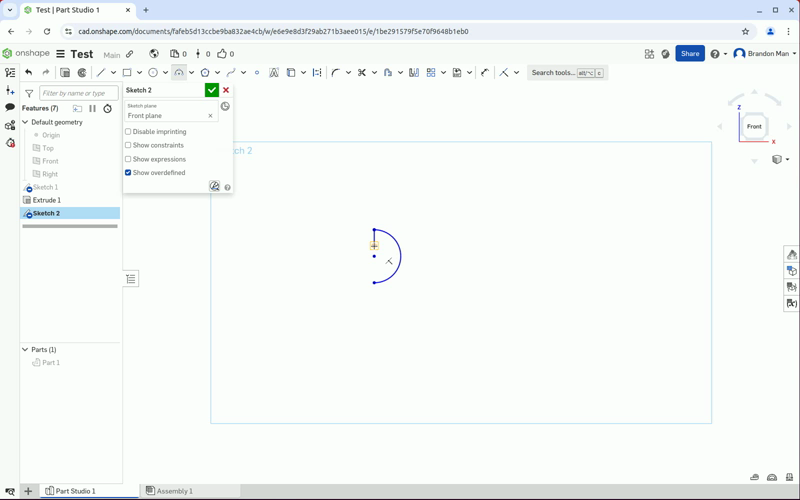
key_down(shift)
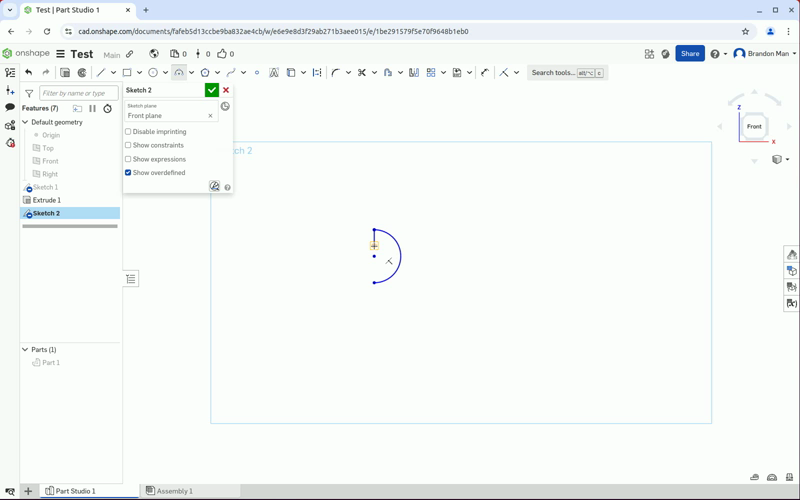
mouse_move(374, 267)
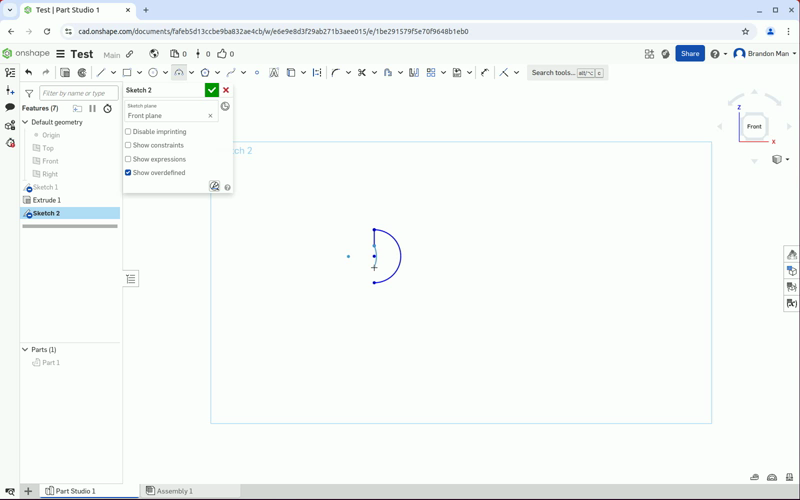
click(374, 267)
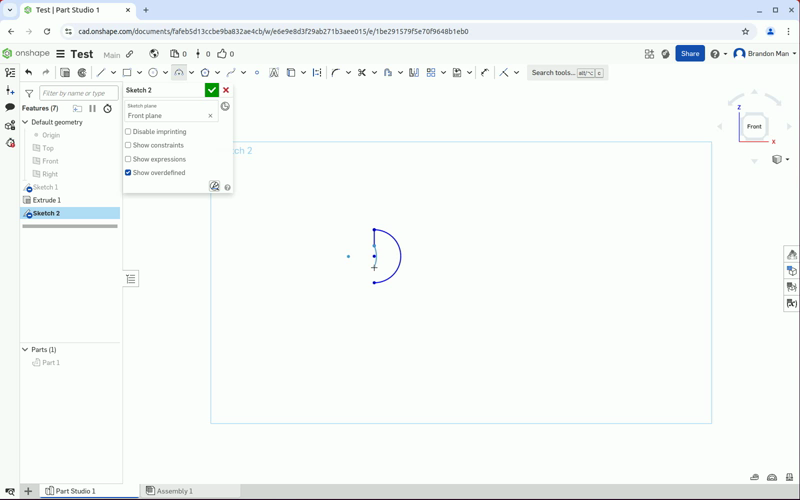
mouse_move(384, 256)
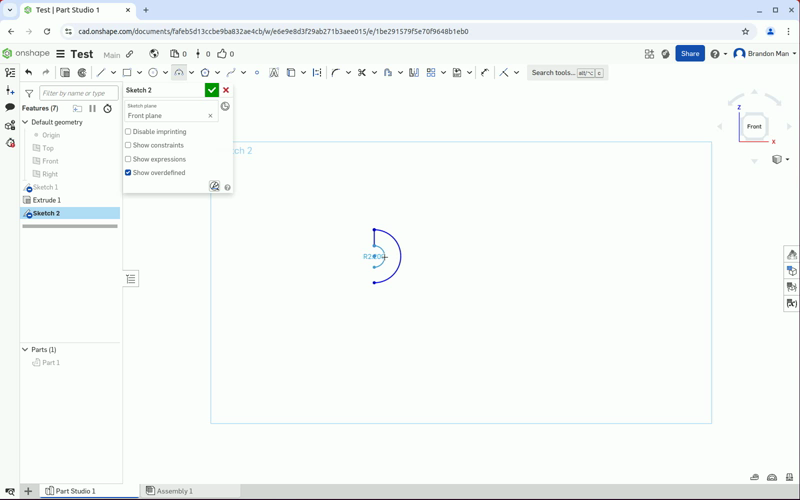
click(384, 256)
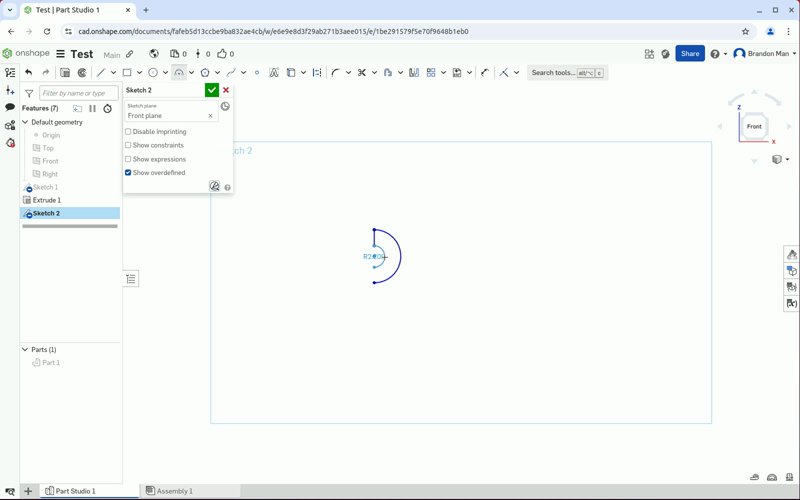
key_up(shift)
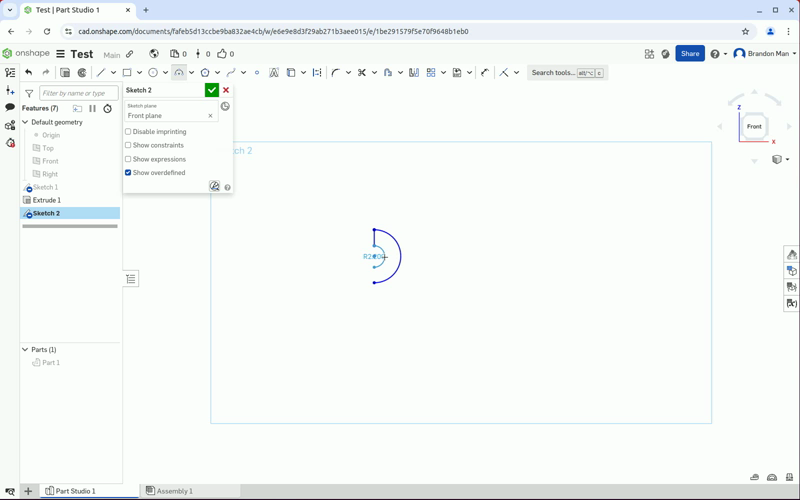
key(esc)
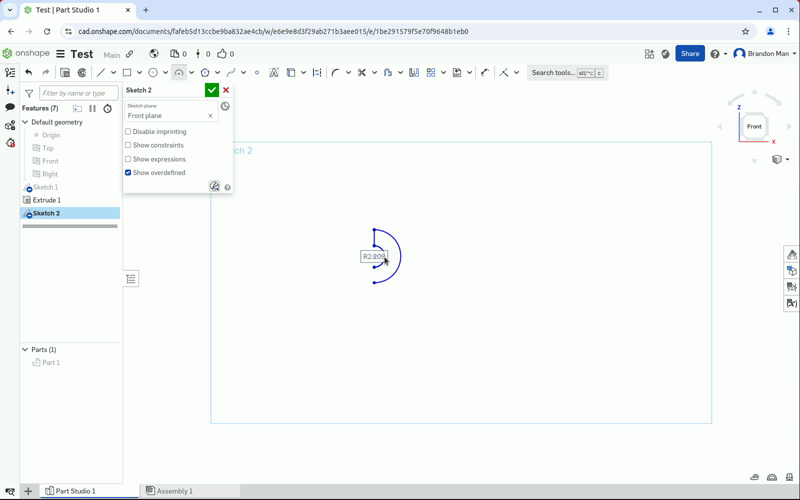
key(l)
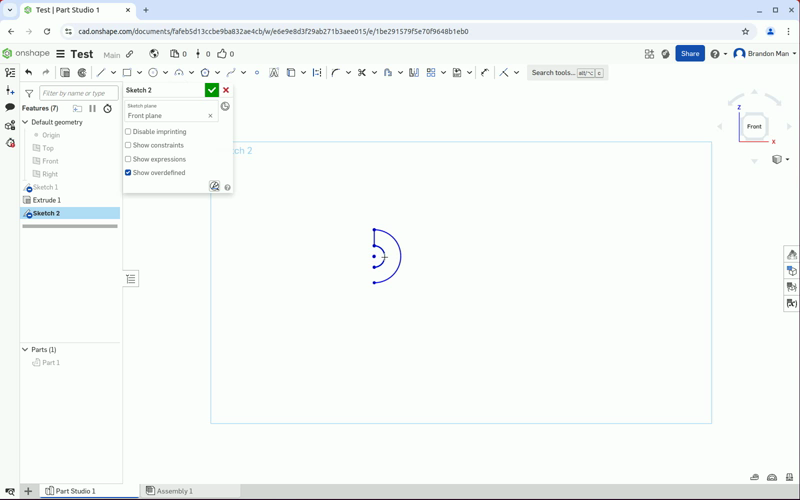
mouse_move(374, 267)
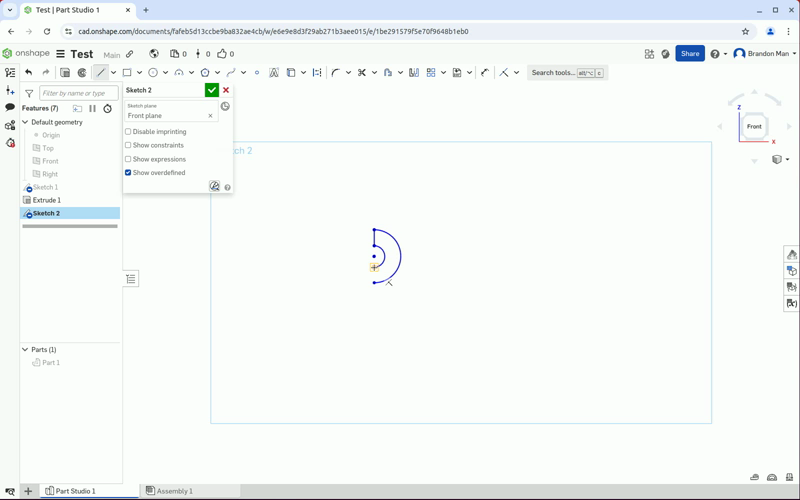
click(374, 267)
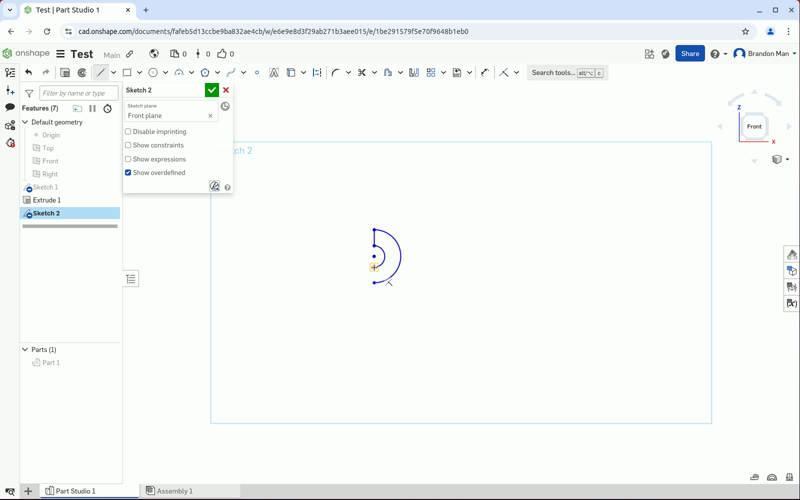
mouse_move(404, 267)
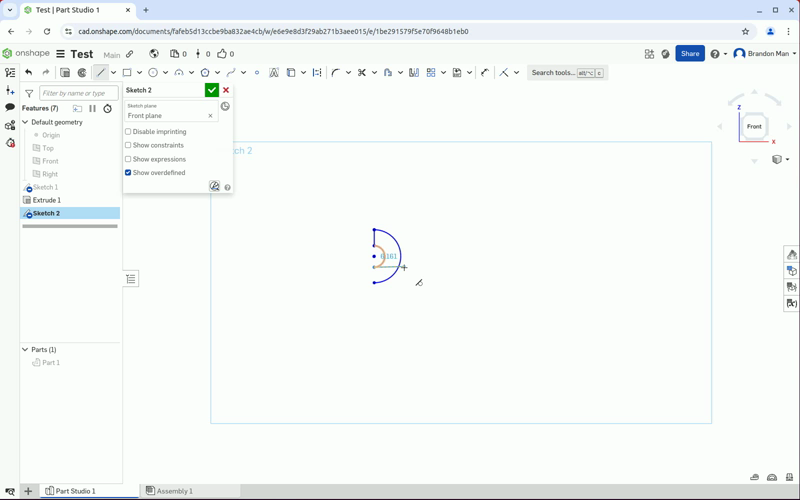
key_down(shift)
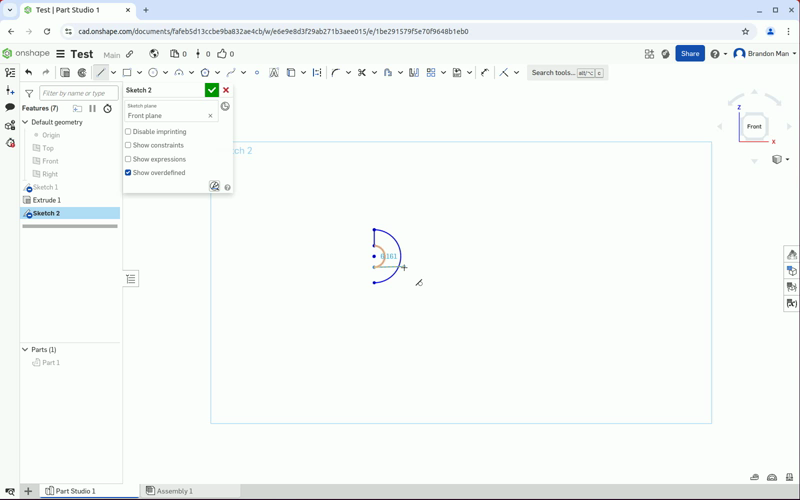
mouse_move(374, 282)
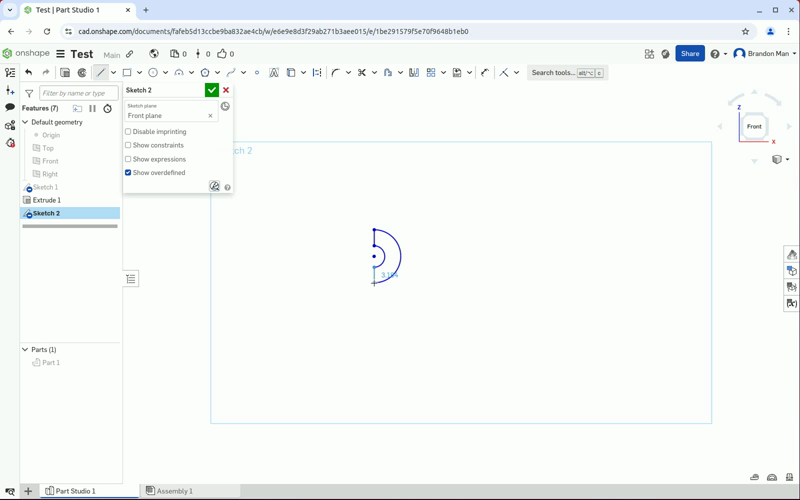
key_up(shift)
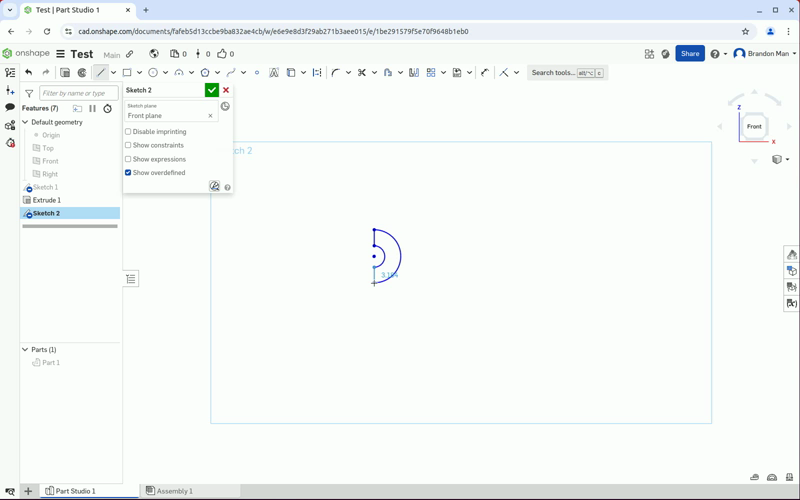
click(374, 282)
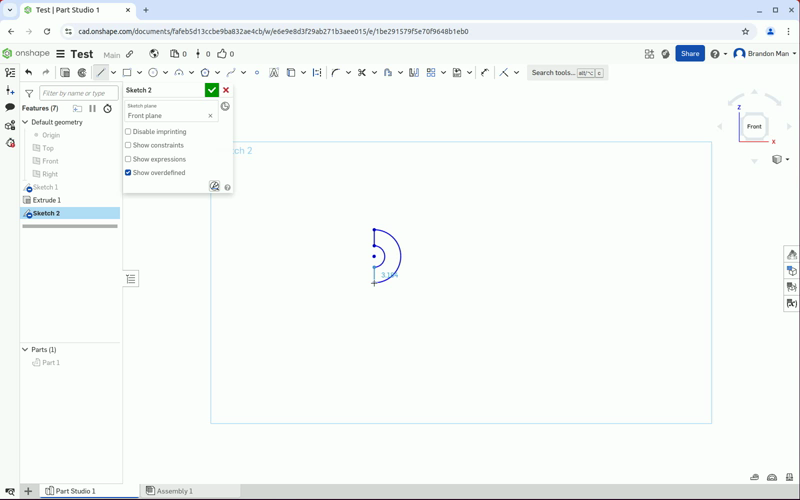
key(esc)
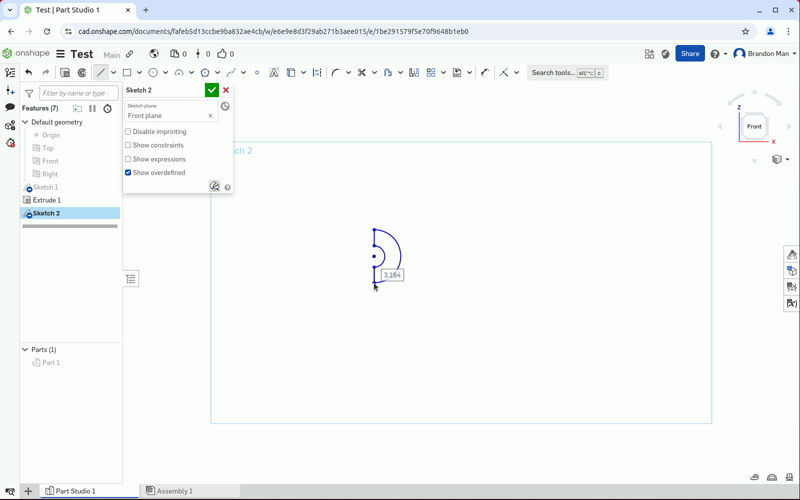
mouse_move(380, 248)
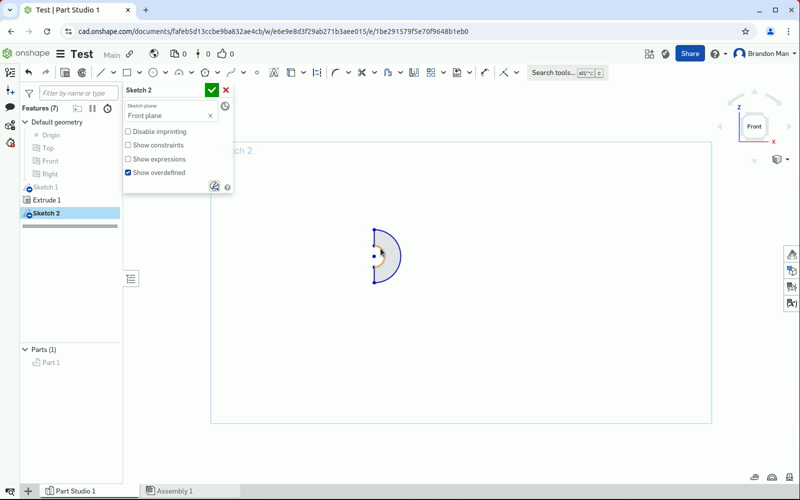
scroll(6)
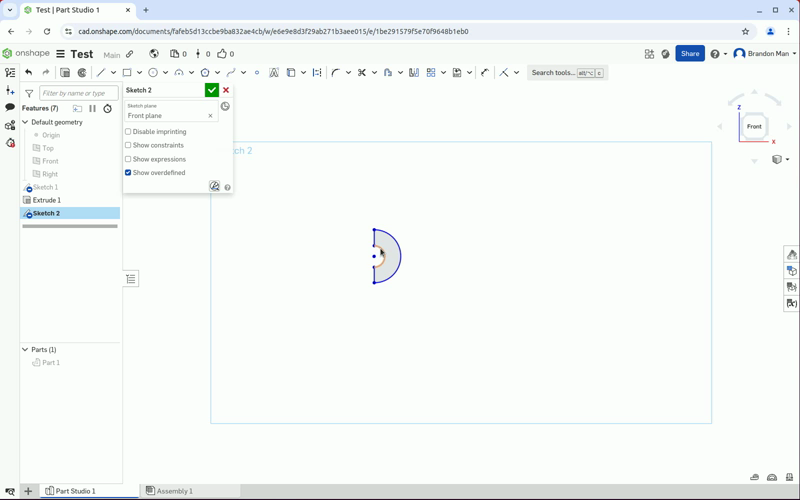
scroll(6)
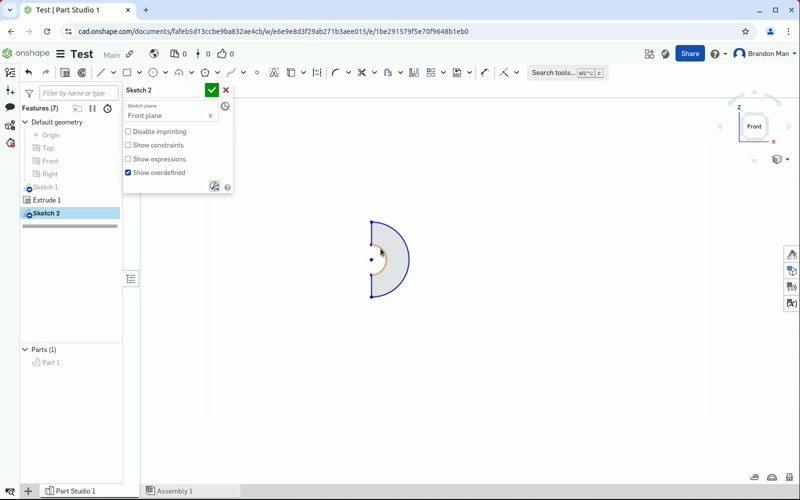
scroll(6)
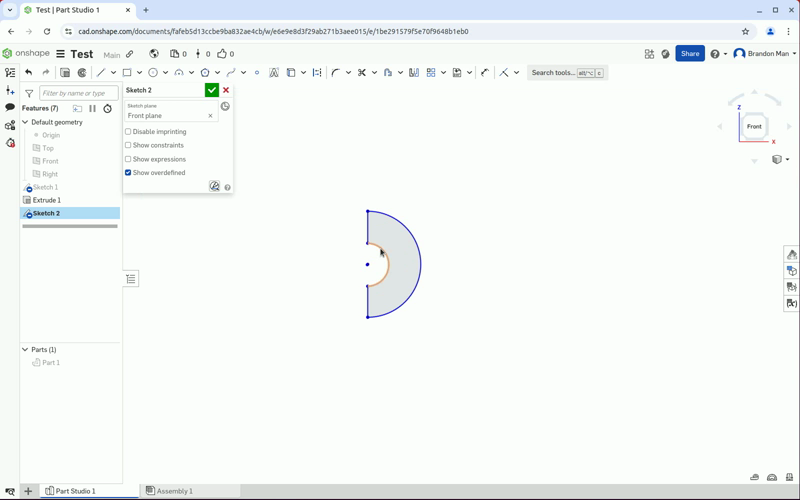
scroll(6)
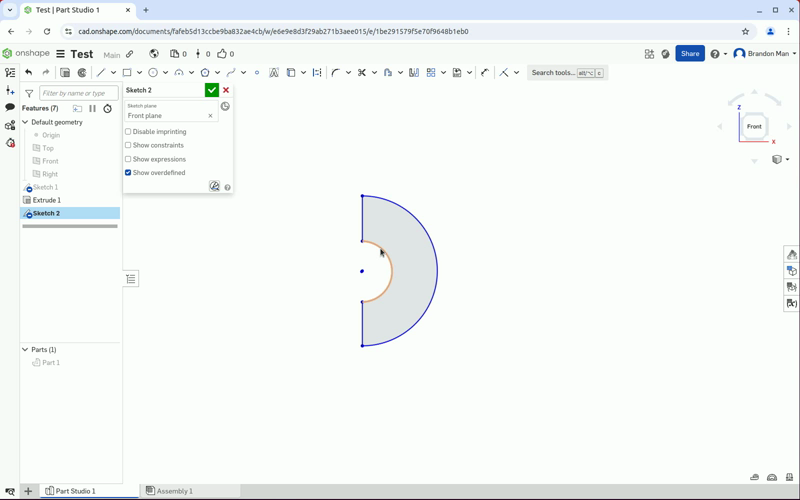
scroll(6)
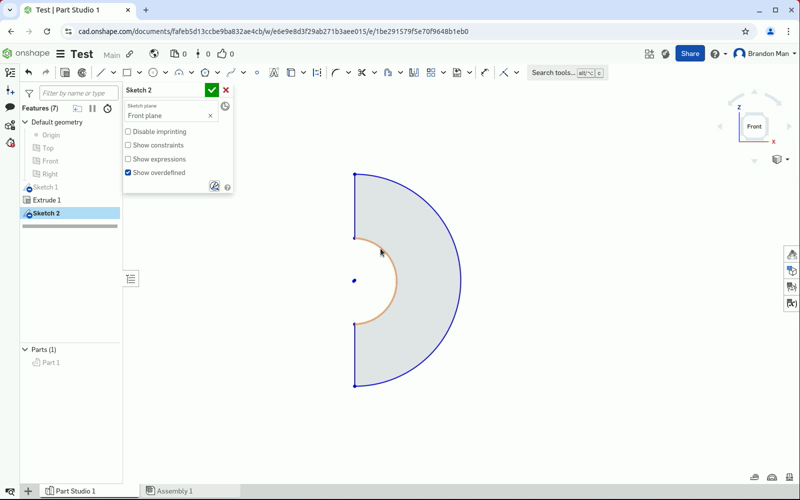
scroll(6)
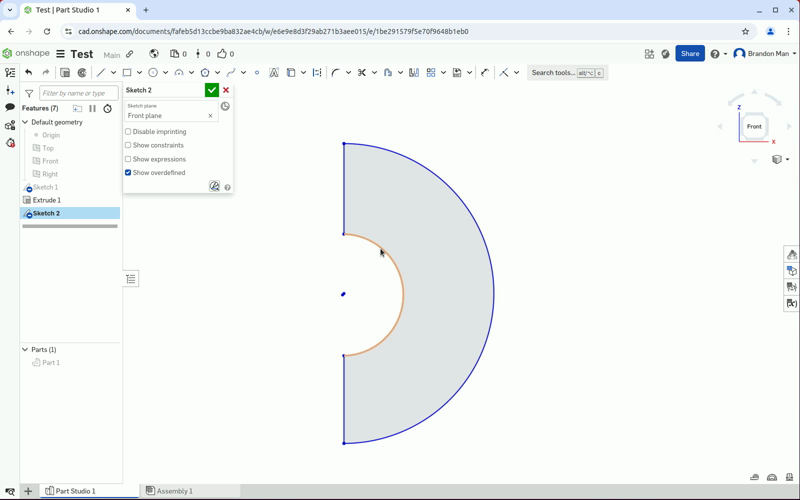
scroll(6)
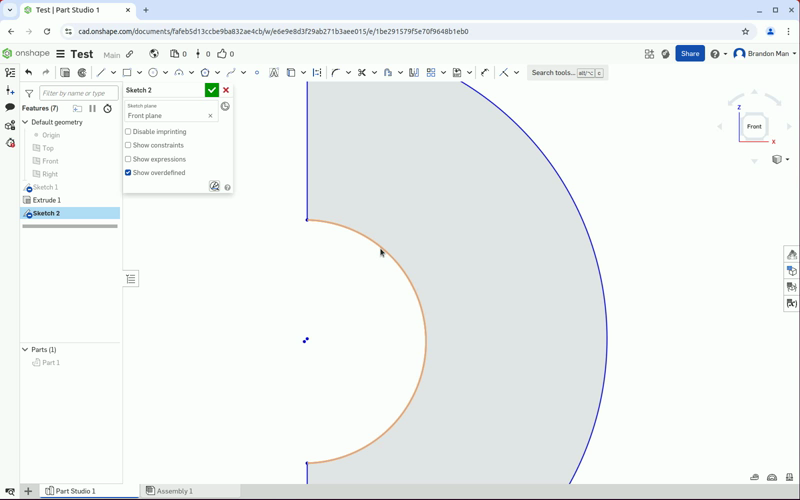
click(380, 248)
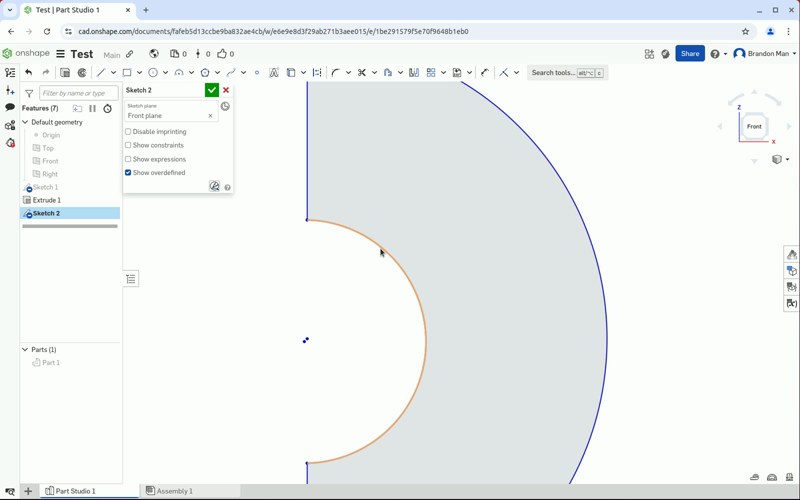
scroll(-6)
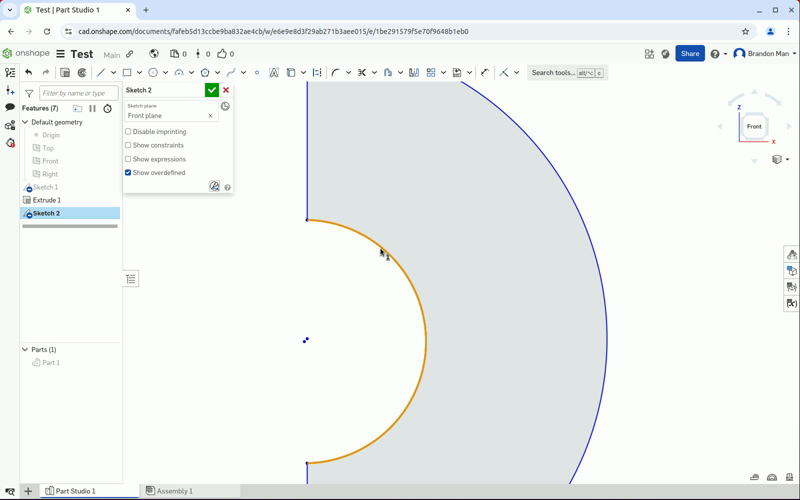
scroll(-6)
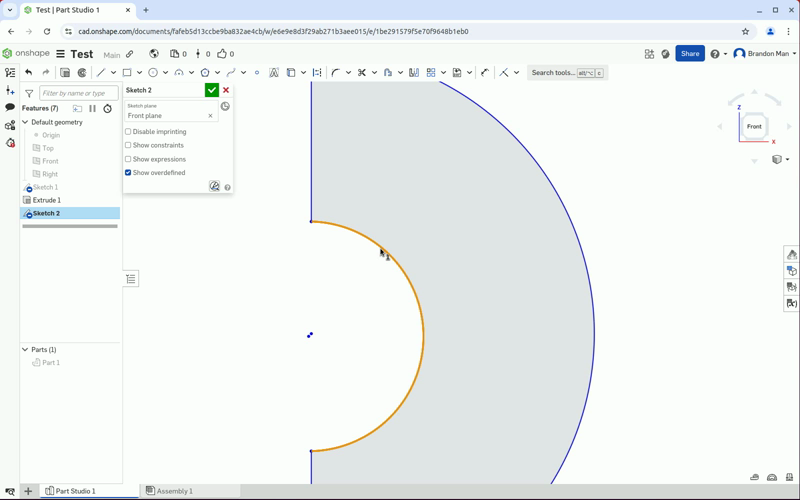
scroll(-6)
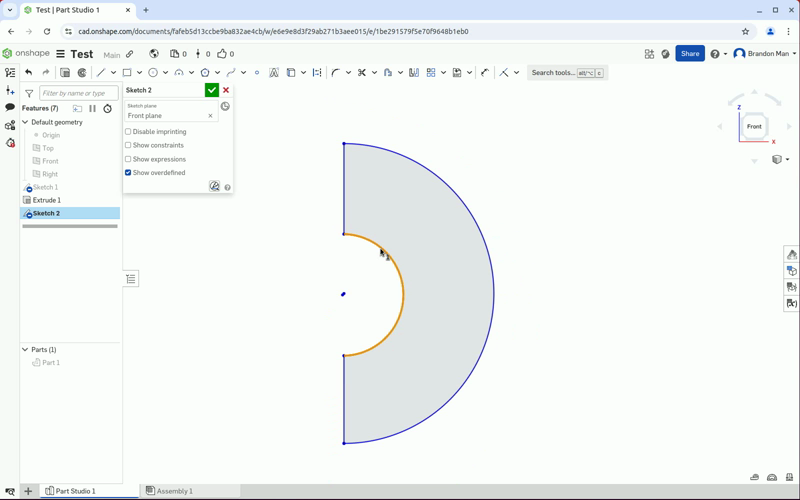
scroll(-6)
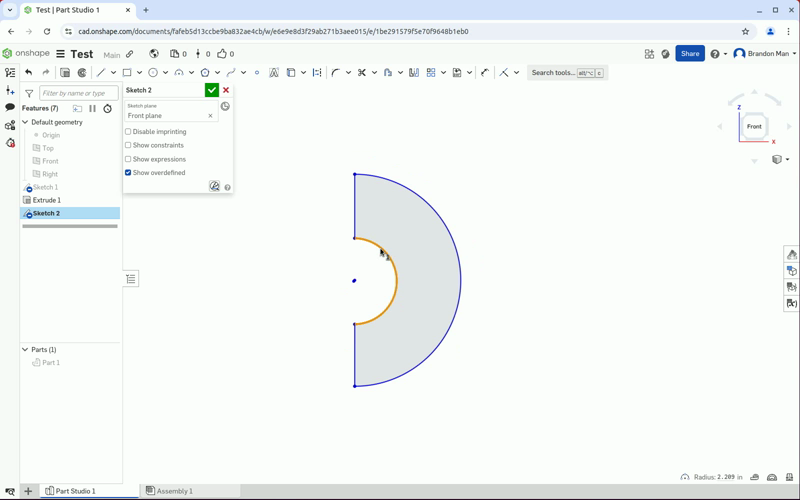
scroll(-6)
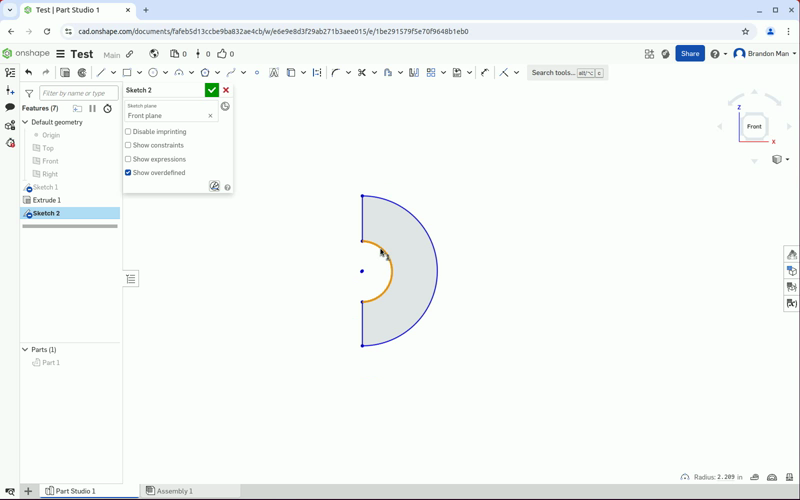
scroll(-6)
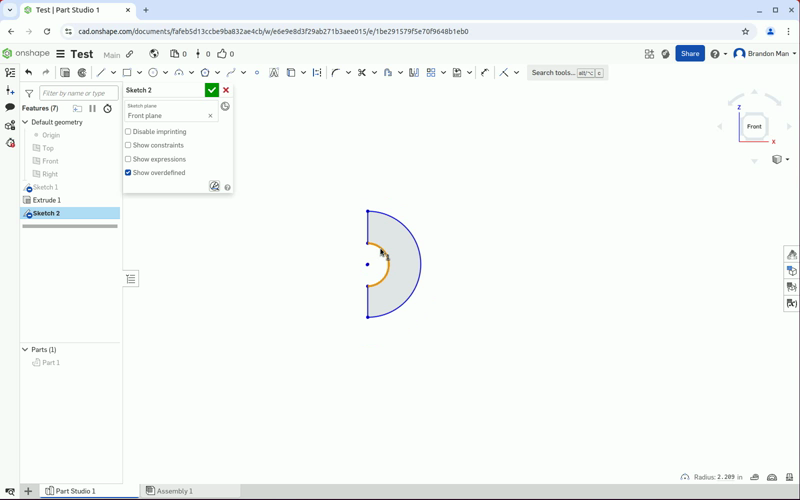
scroll(-6)
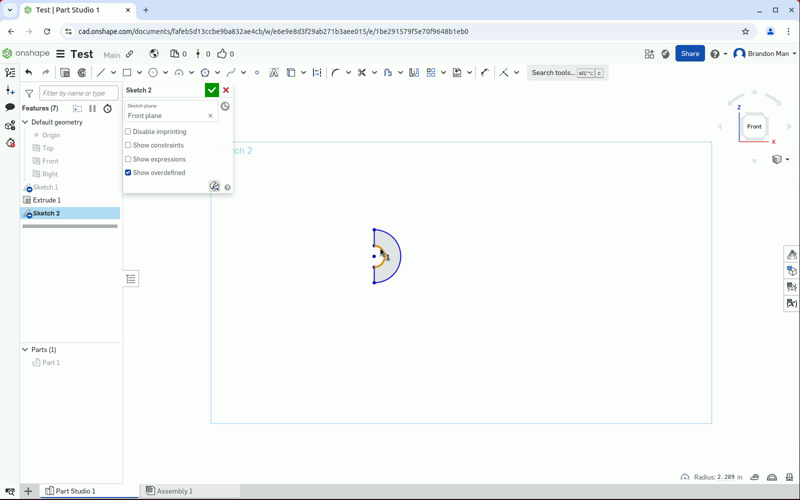
mouse_move(73, 352)
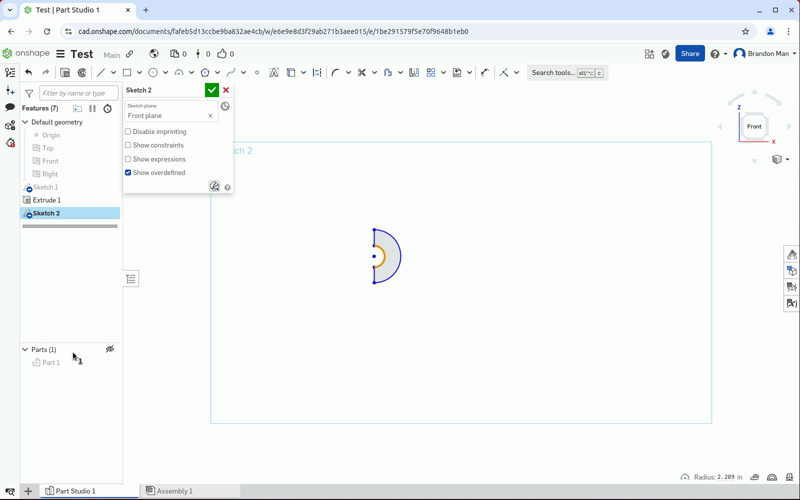
key(shift+y)
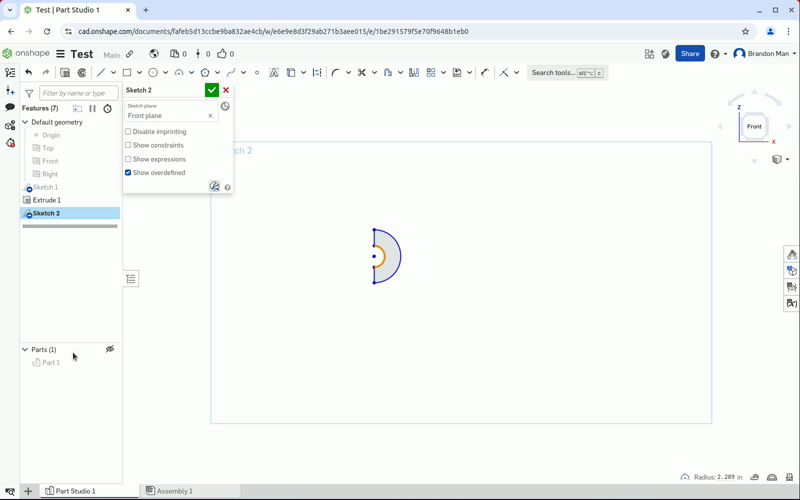
key(shift+e)
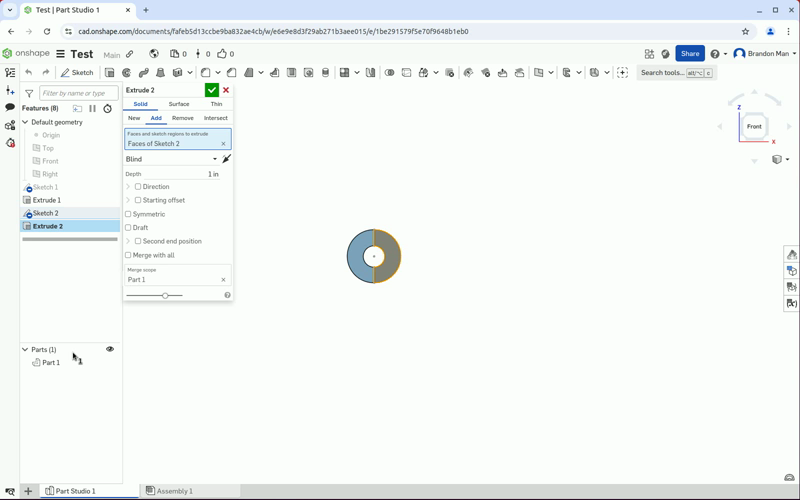
mouse_move(143, 106)
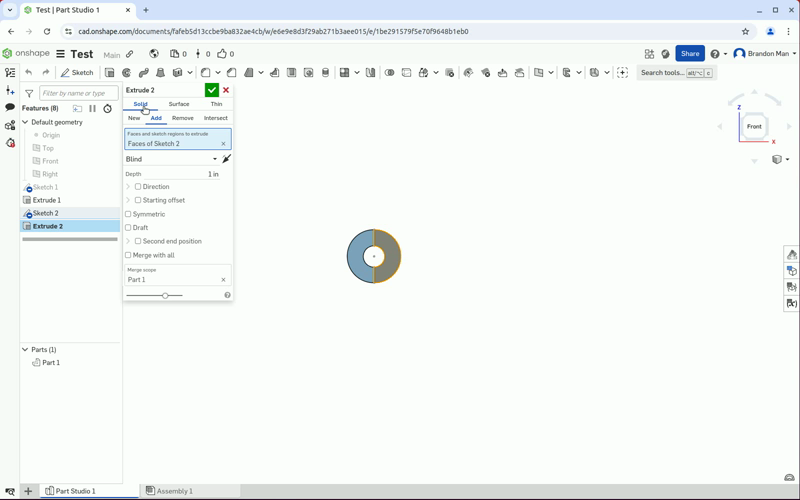
click(143, 106)
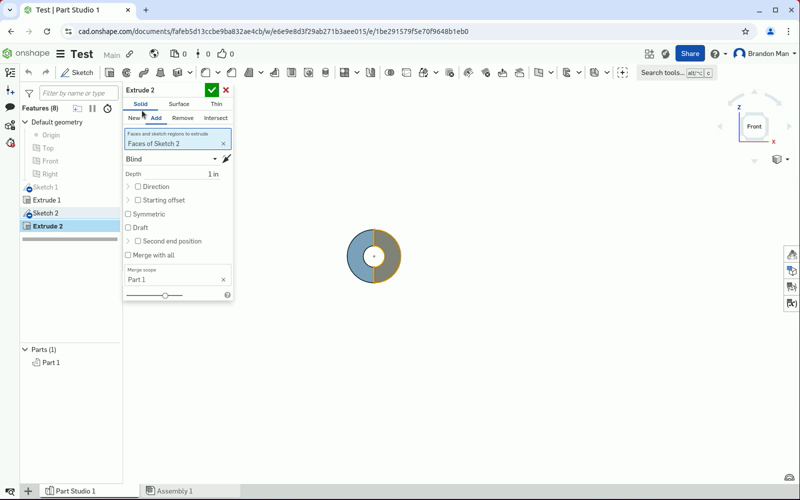
mouse_move(137, 120)
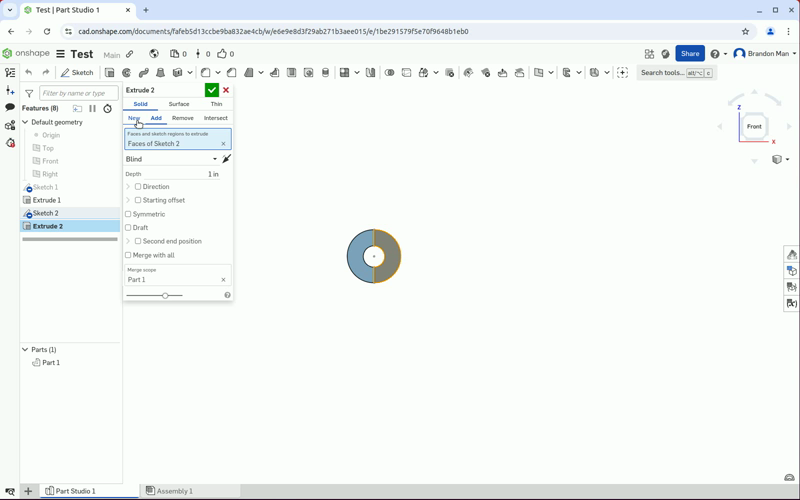
click(137, 120)
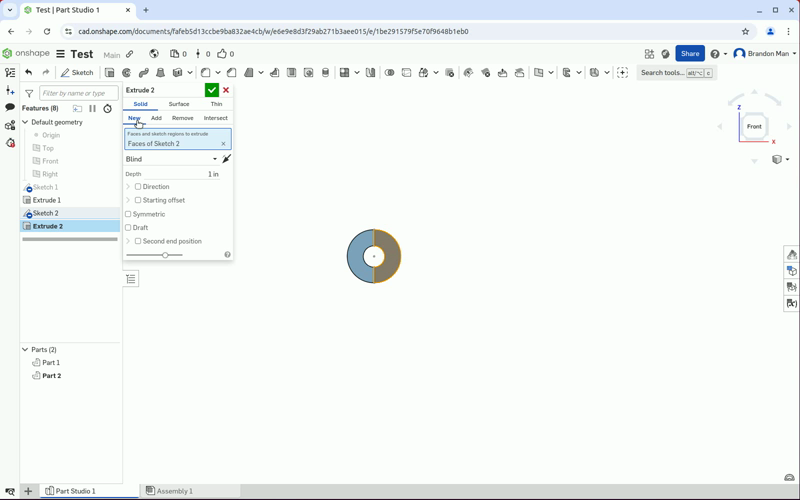
key(tab, 4)
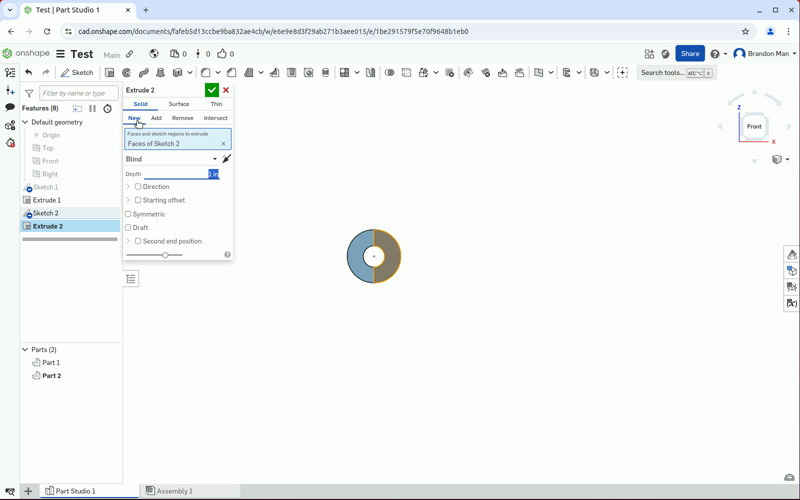
text(4.333)
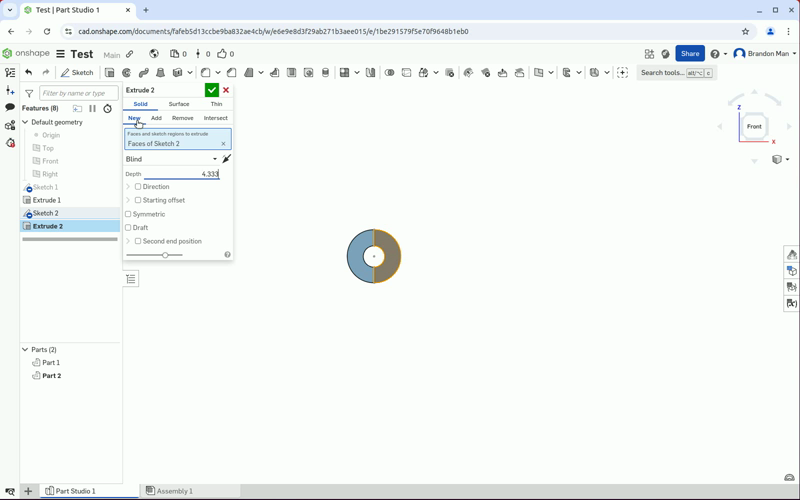
key(enter)
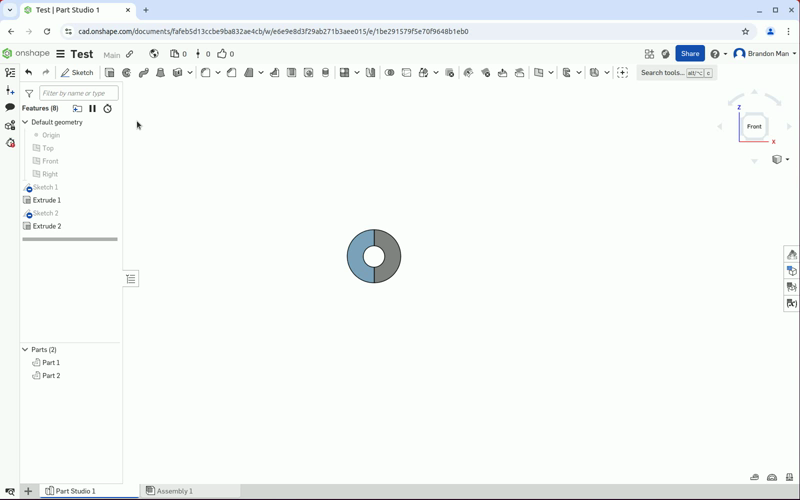
key(shift+h)
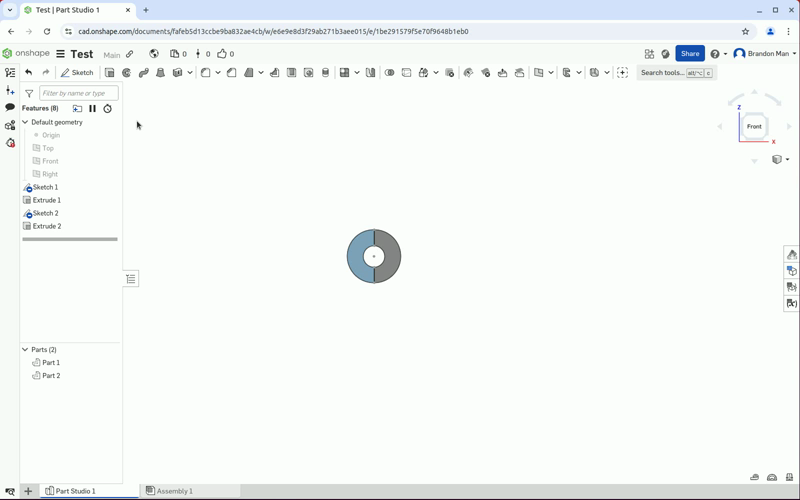
key(shift+h)
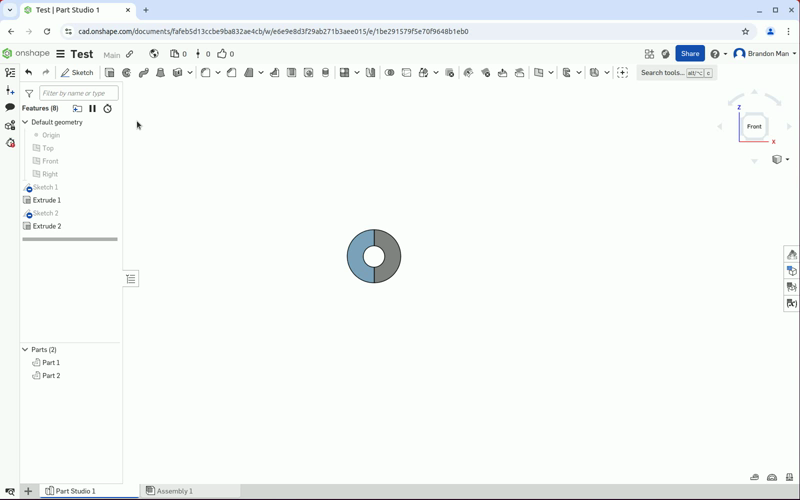
mouse_move(73, 189)
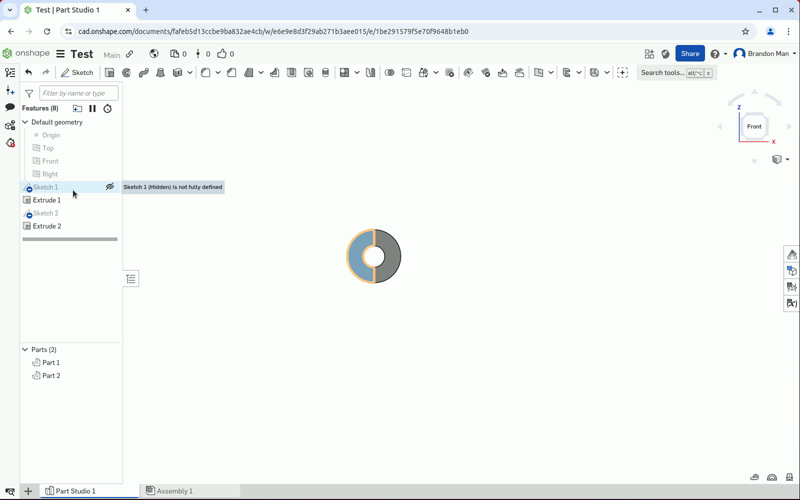
click(73, 189)
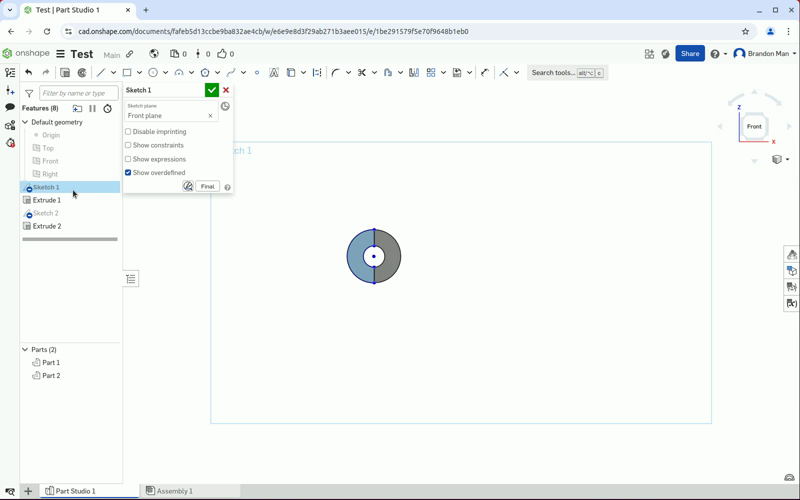
mouse_move(229, 92)
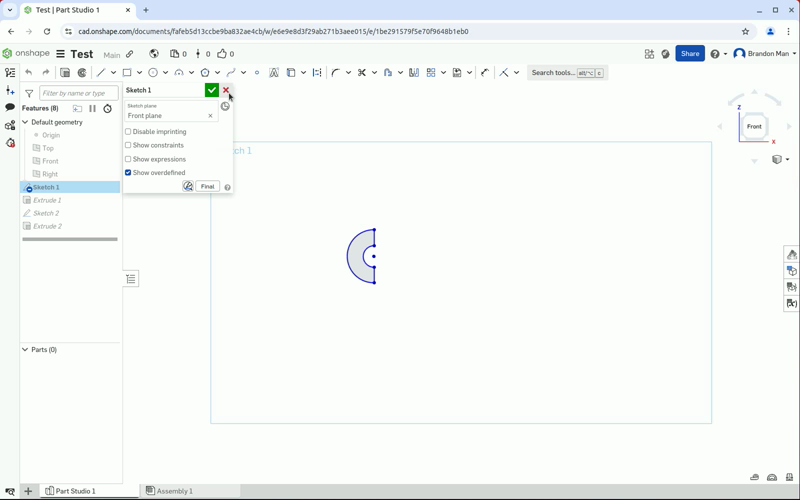
click(229, 92)
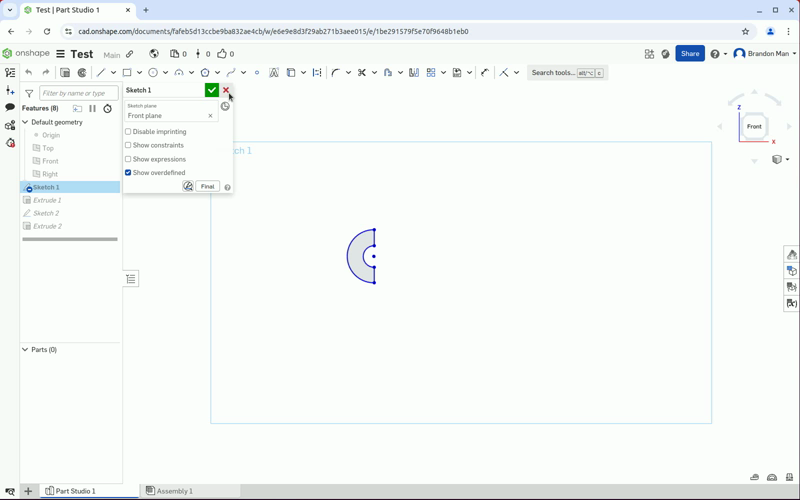
key(shift+s)
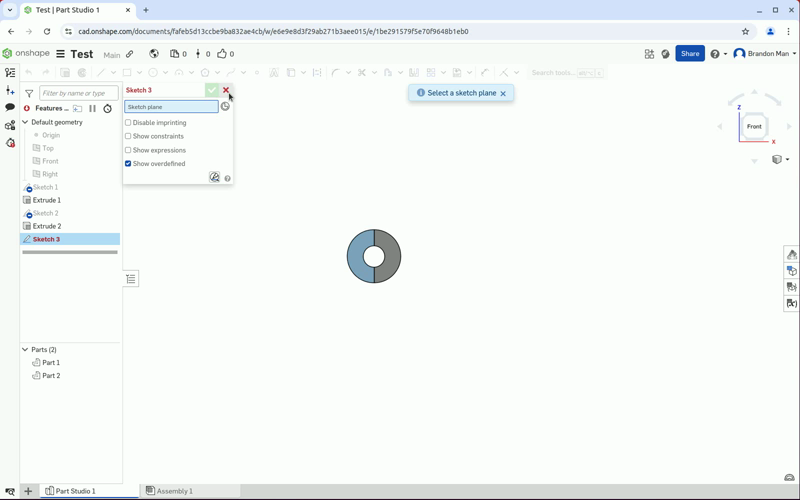
mouse_move(73, 163)
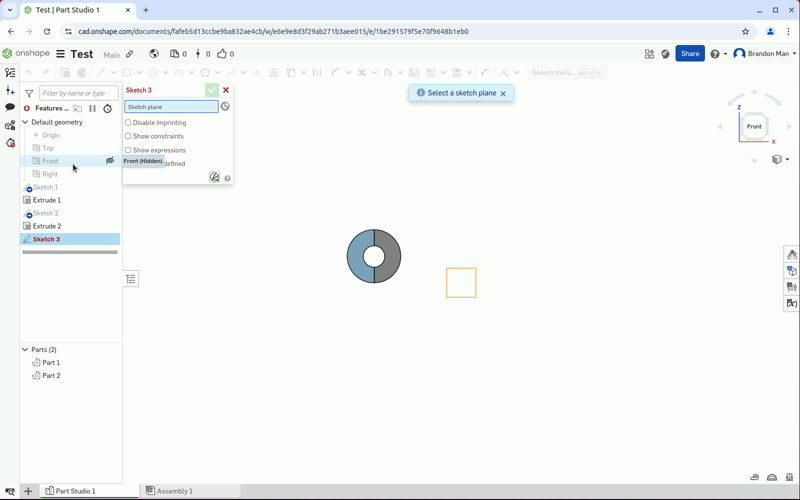
click(73, 163)
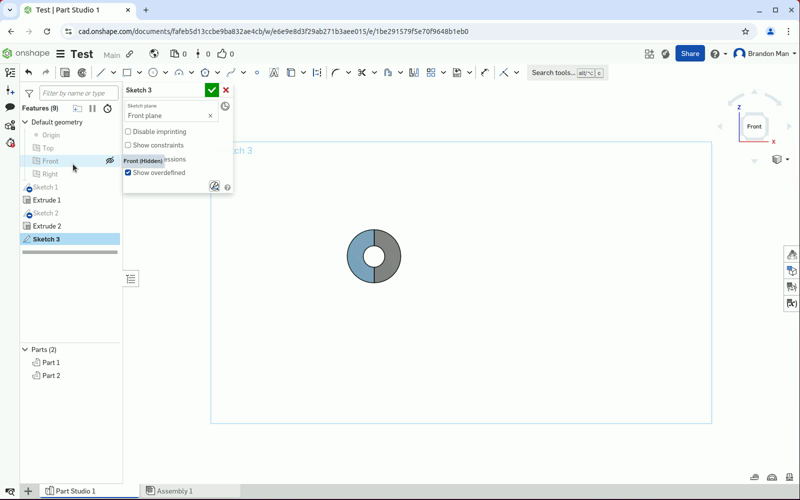
mouse_move(73, 352)
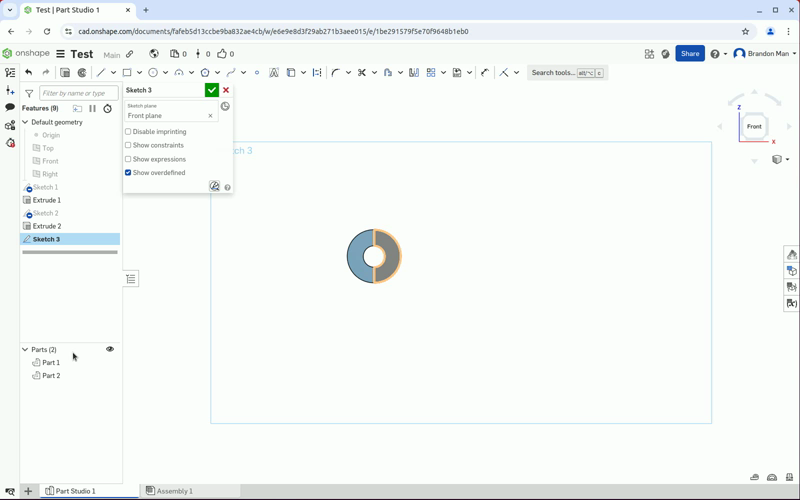
key(y)
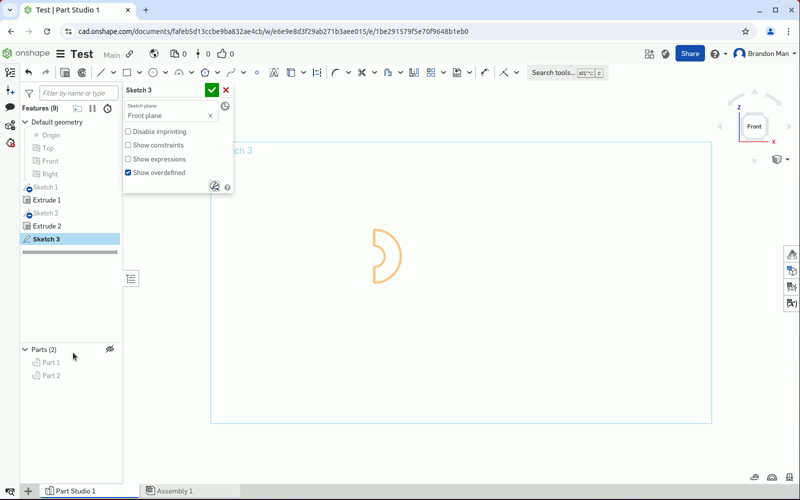
key(l)
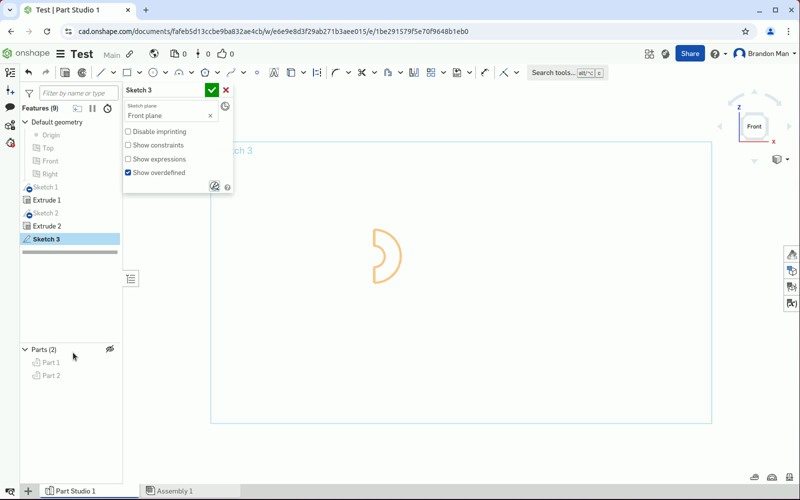
key_down(shift)
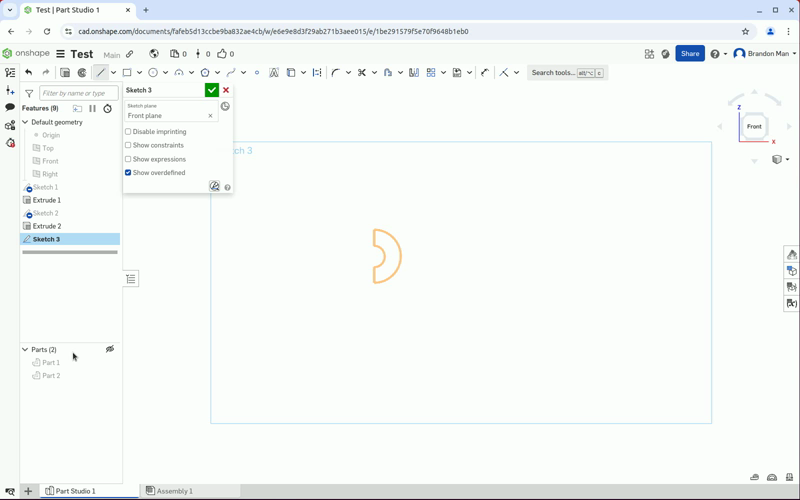
mouse_move(374, 282)
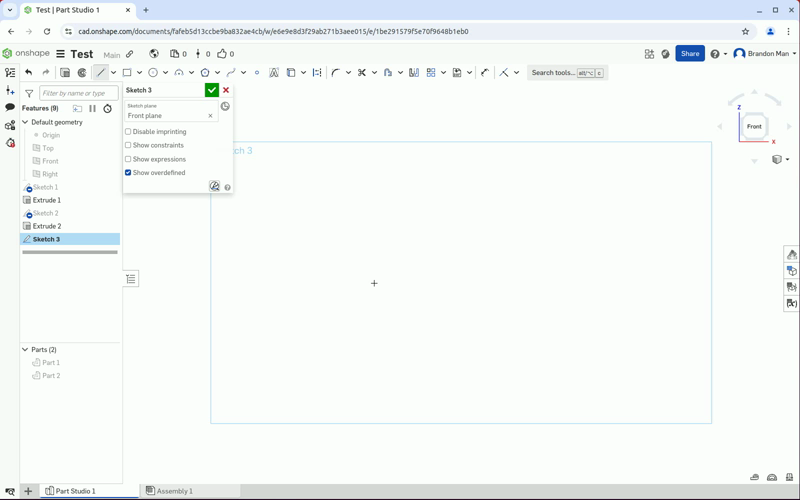
click(374, 282)
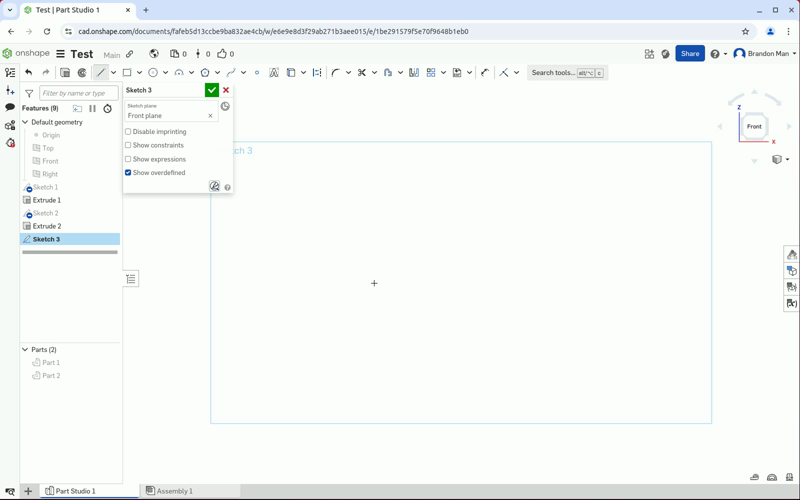
key_up(shift)
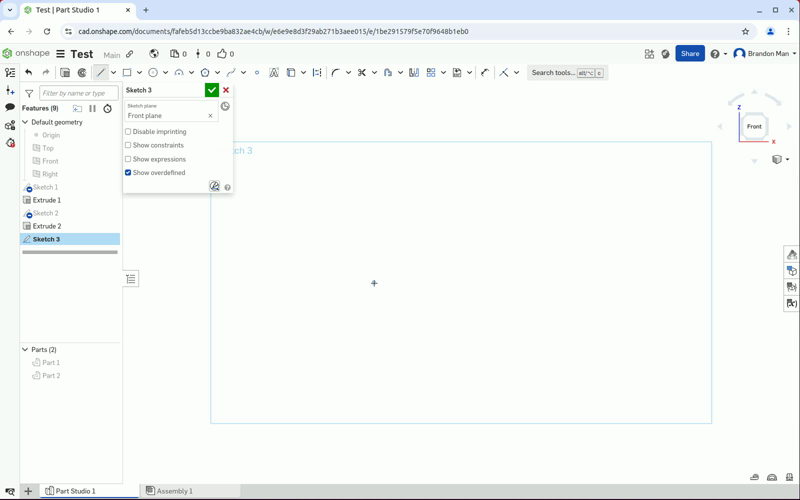
key_down(shift)
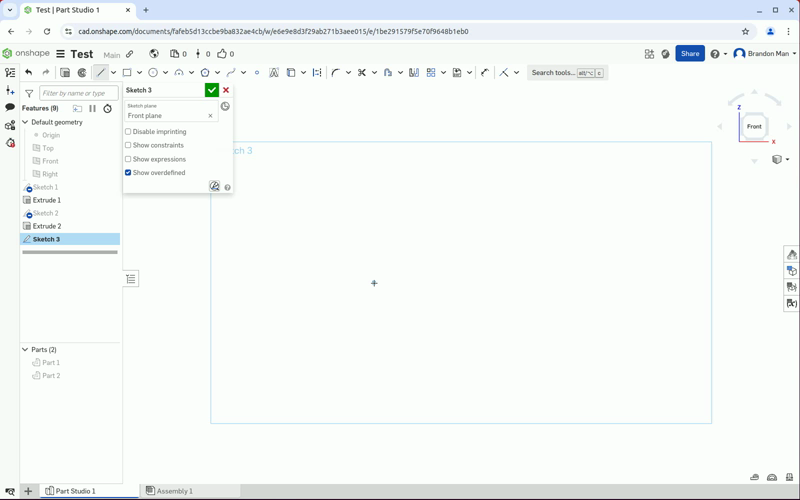
mouse_move(461, 282)
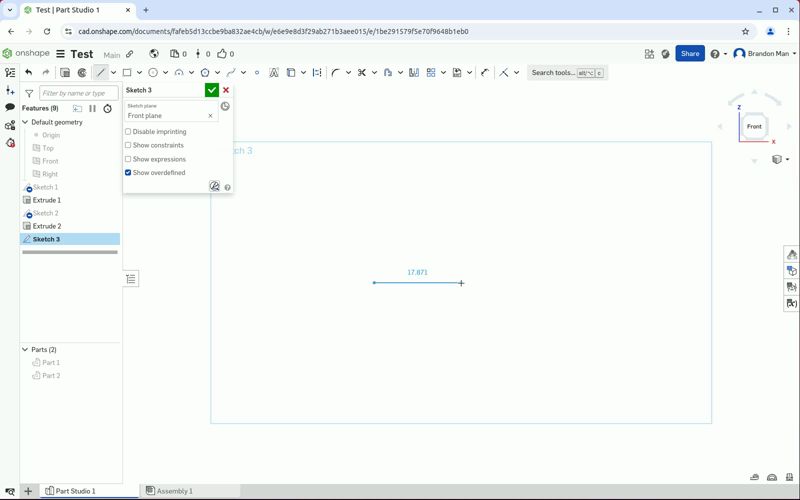
click(461, 282)
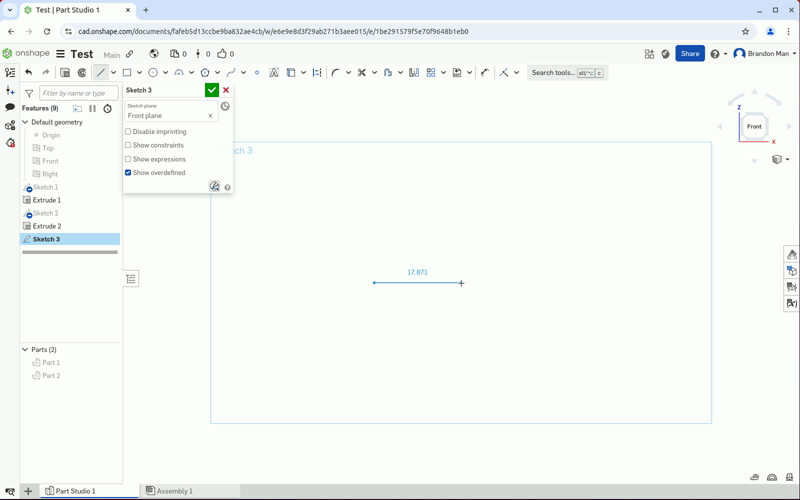
key_up(shift)
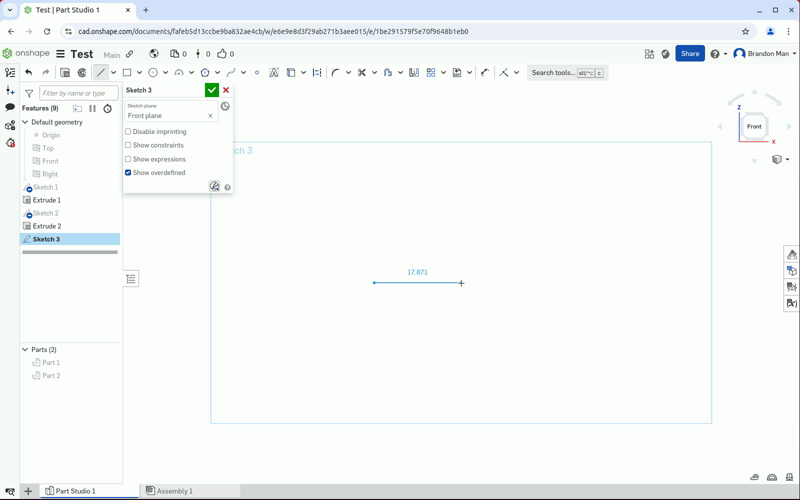
key_down(shift)
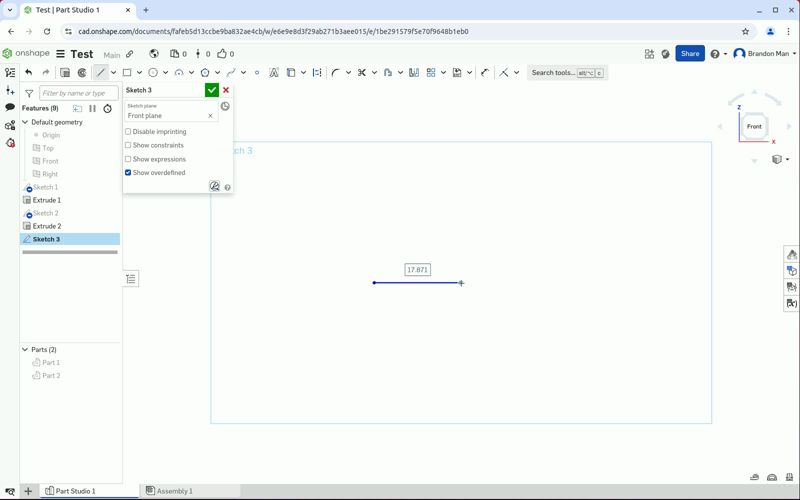
mouse_move(491, 282)
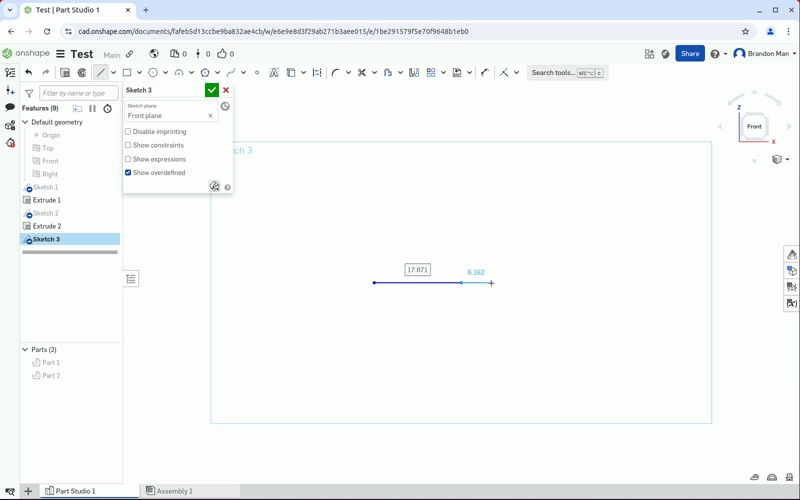
mouse_move(461, 256)
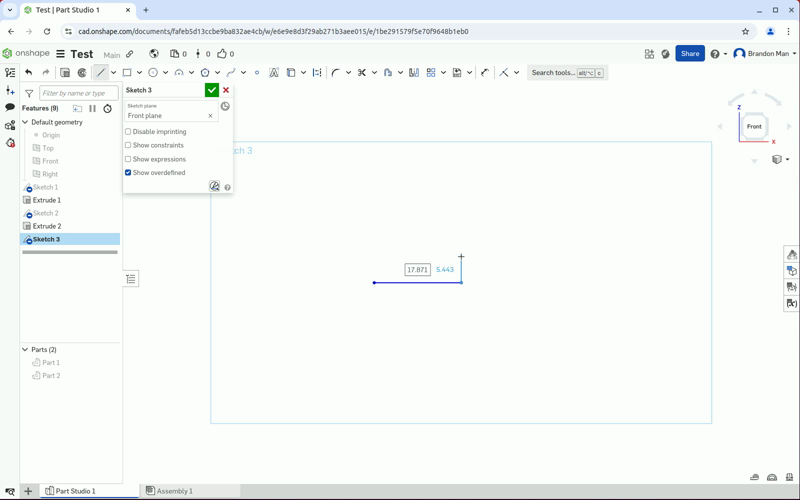
click(461, 256)
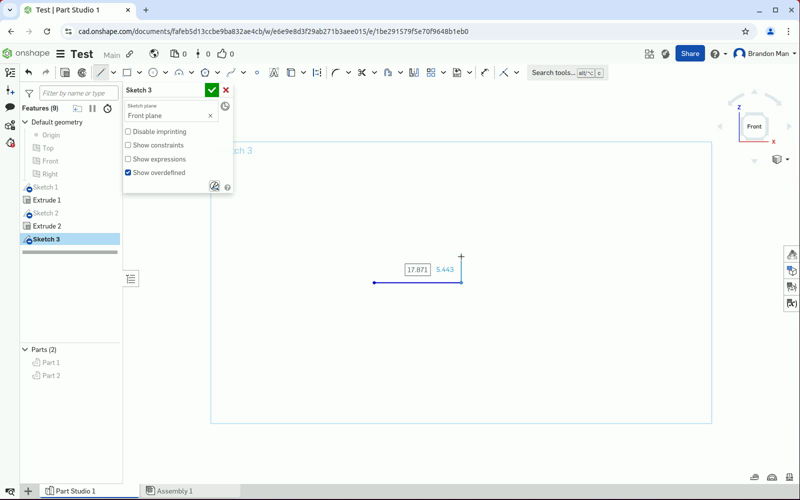
key_up(shift)
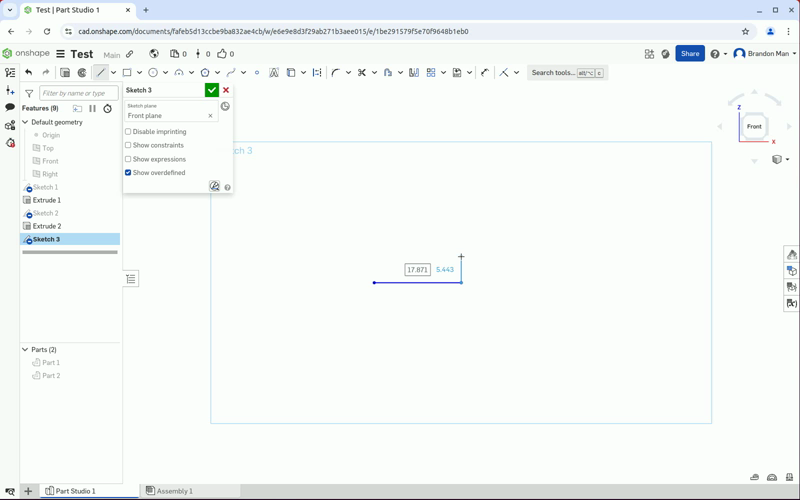
key(esc)
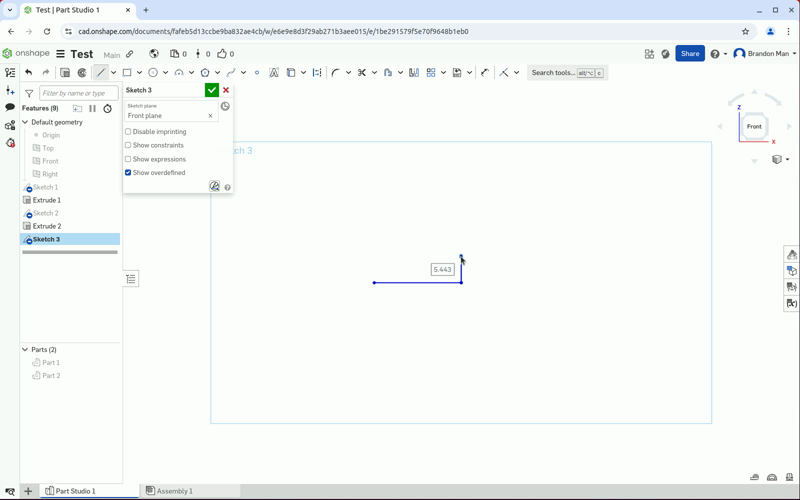
key(a)
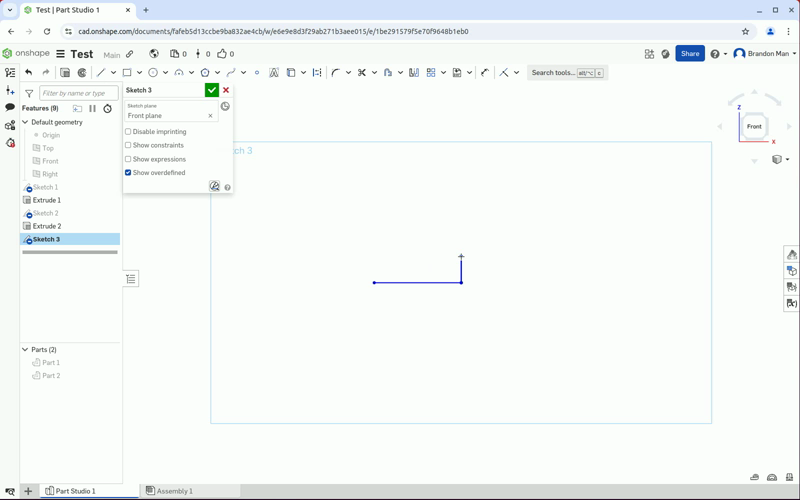
mouse_move(461, 256)
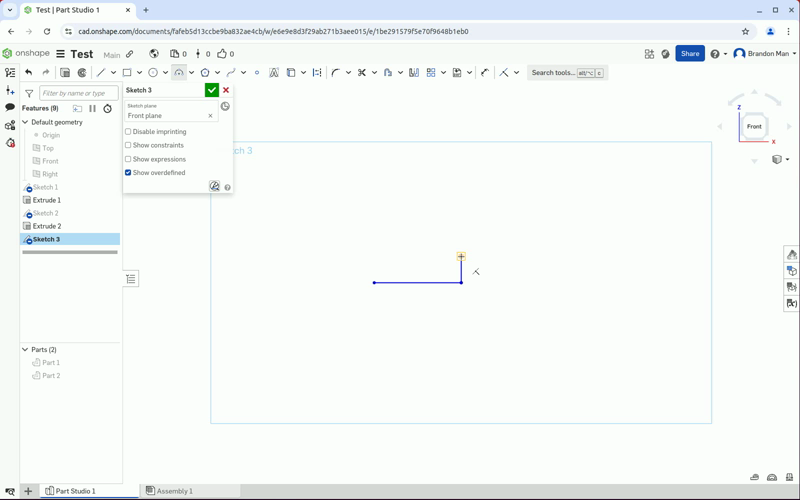
click(461, 256)
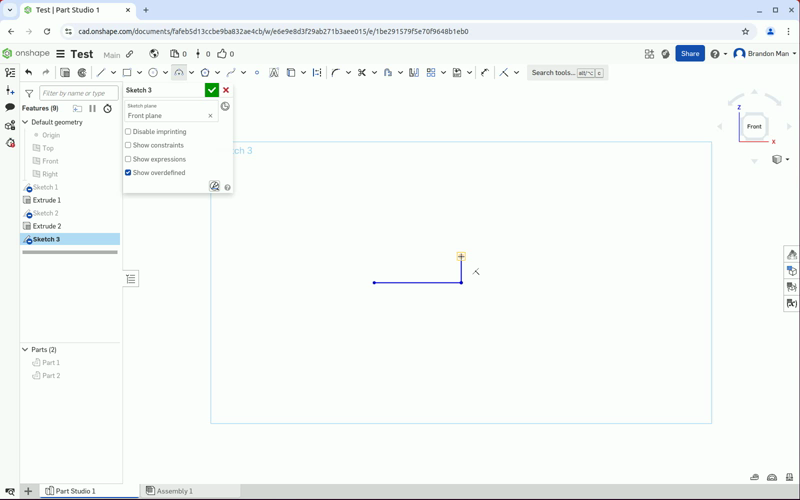
key_down(shift)
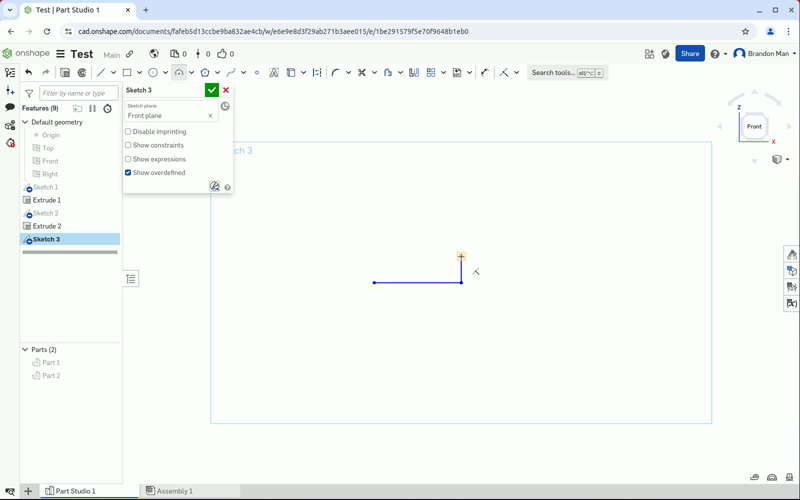
mouse_move(434, 229)
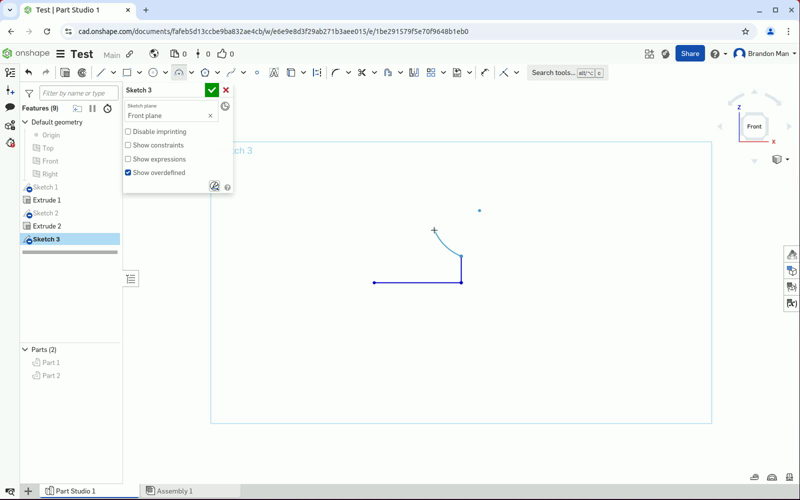
click(434, 229)
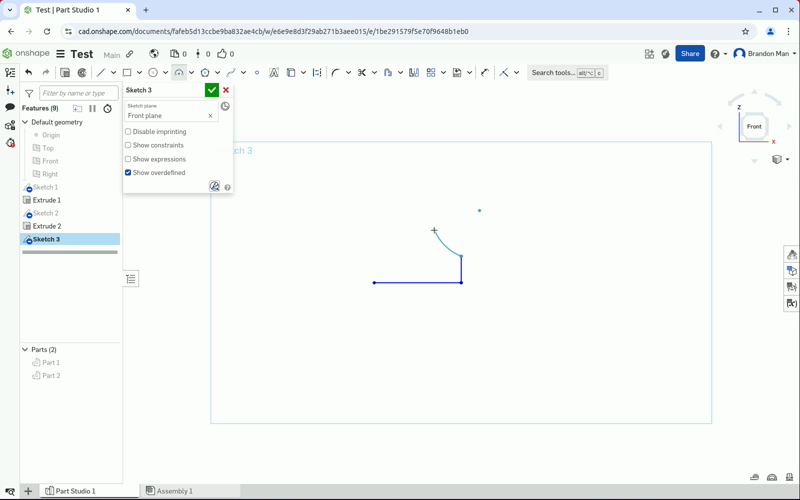
mouse_move(442, 248)
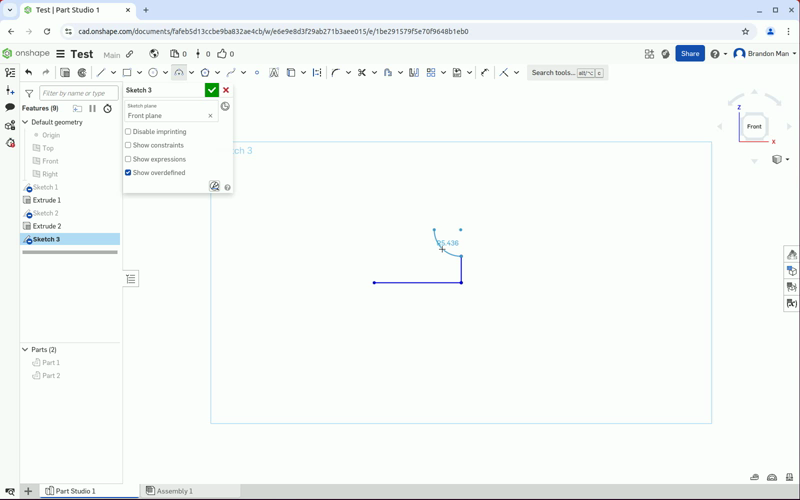
click(442, 248)
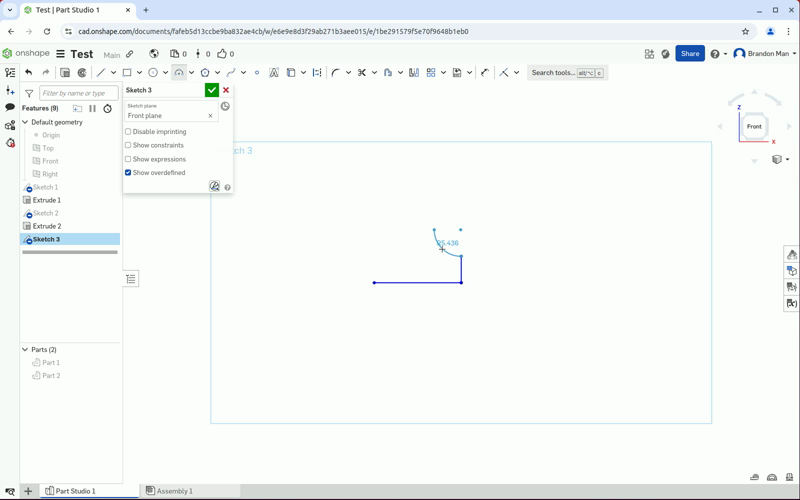
key_up(shift)
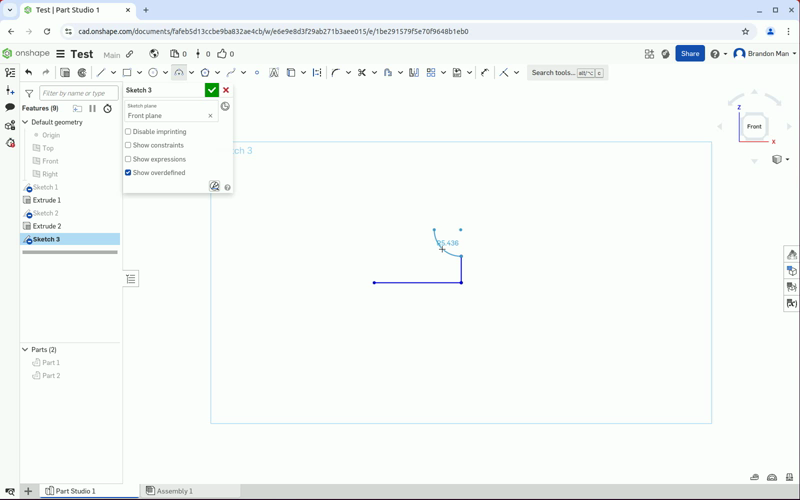
key(esc)
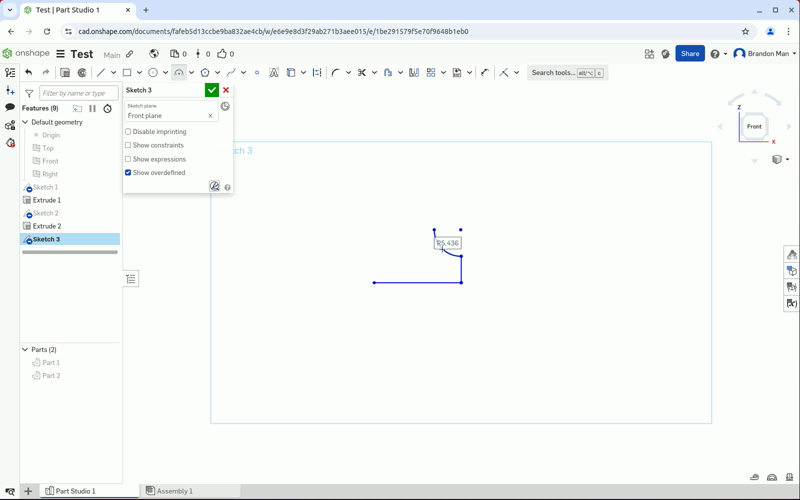
key(l)
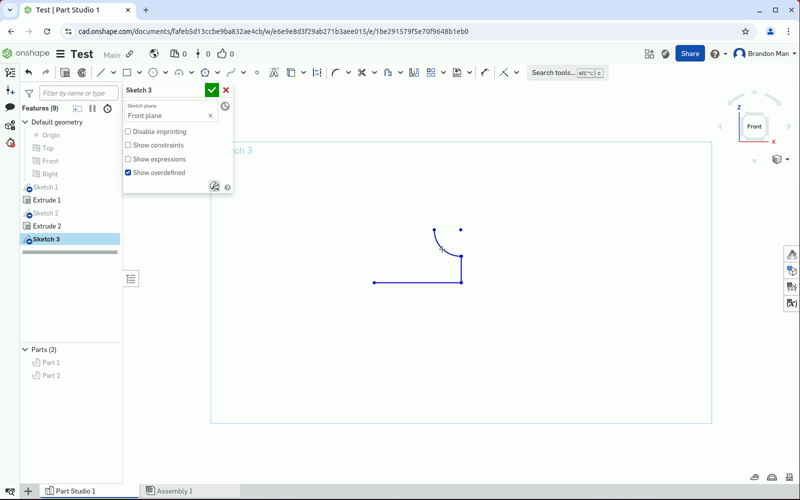
mouse_move(434, 229)
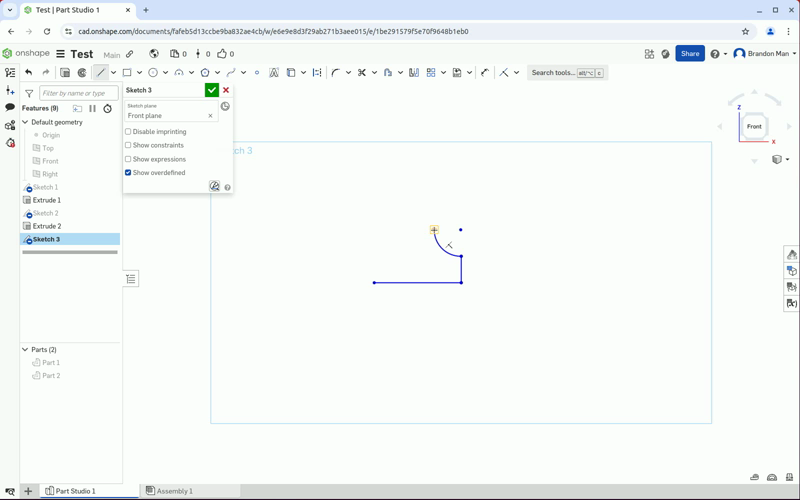
click(434, 229)
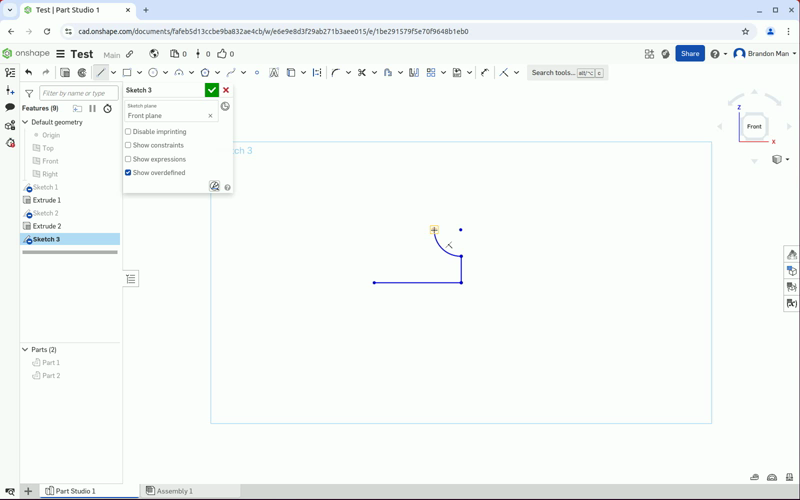
key_down(shift)
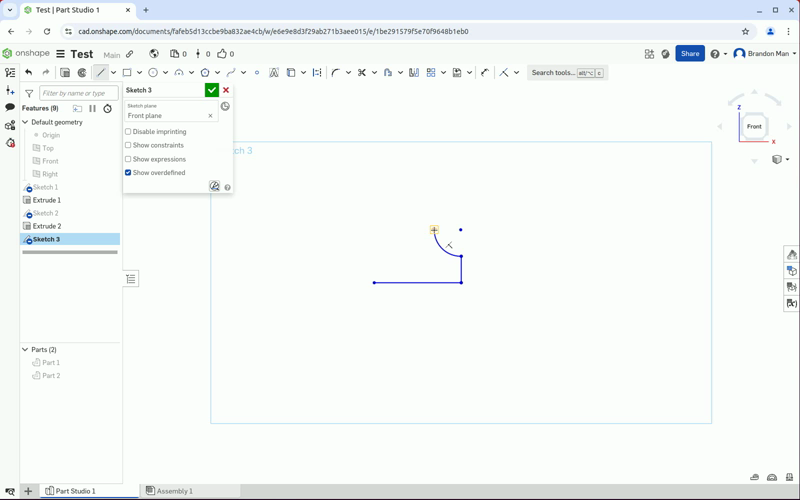
mouse_move(374, 229)
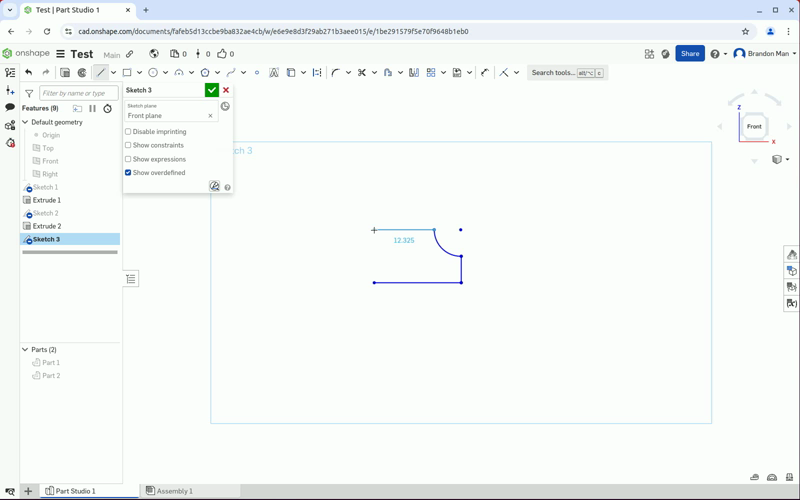
click(374, 229)
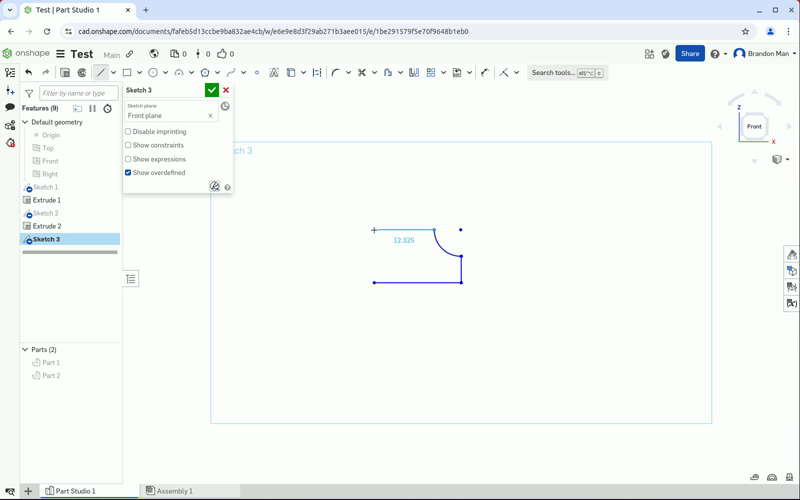
key_up(shift)
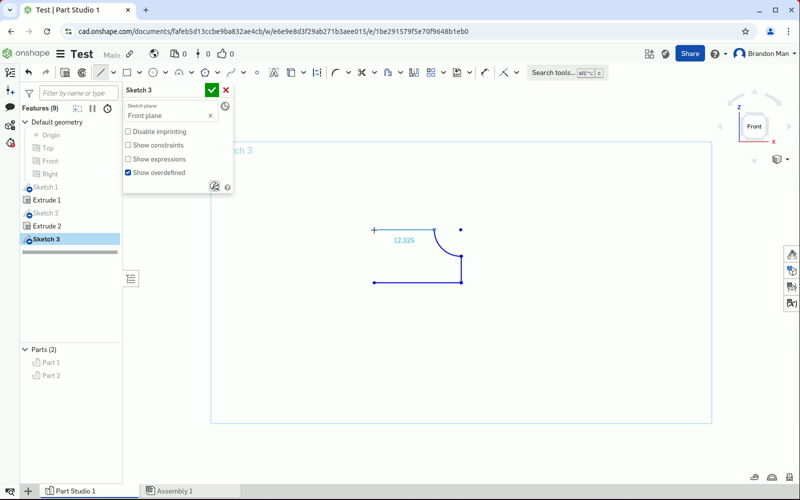
key(esc)
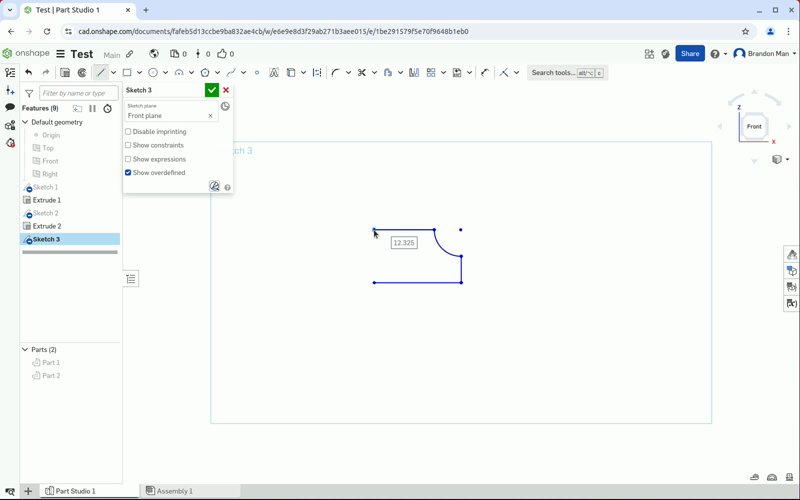
key(a)
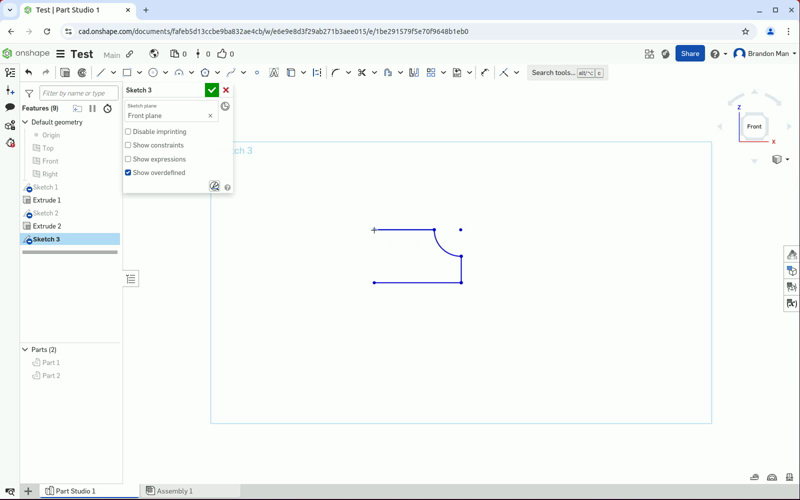
mouse_move(374, 229)
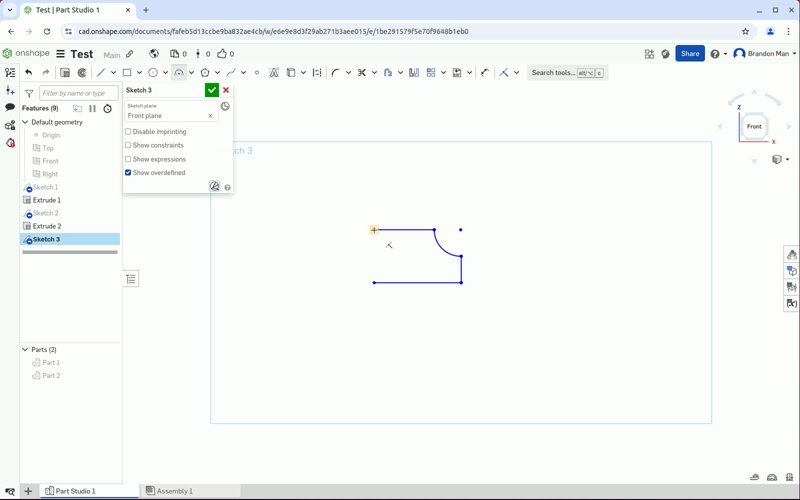
click(374, 229)
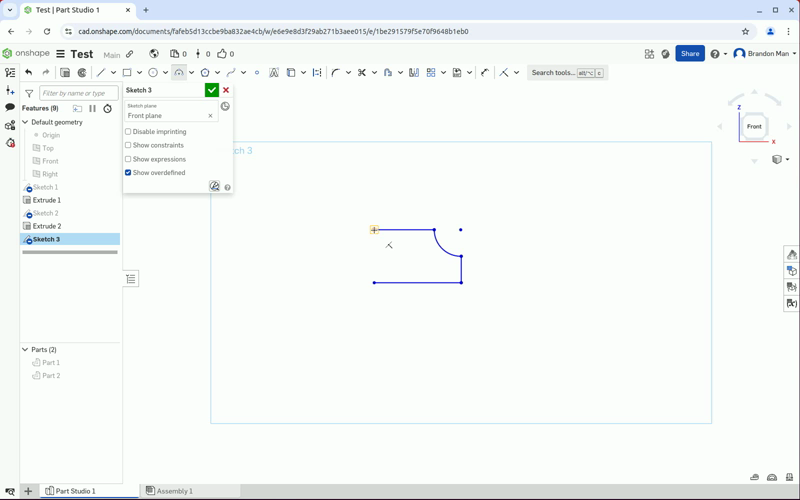
mouse_move(374, 282)
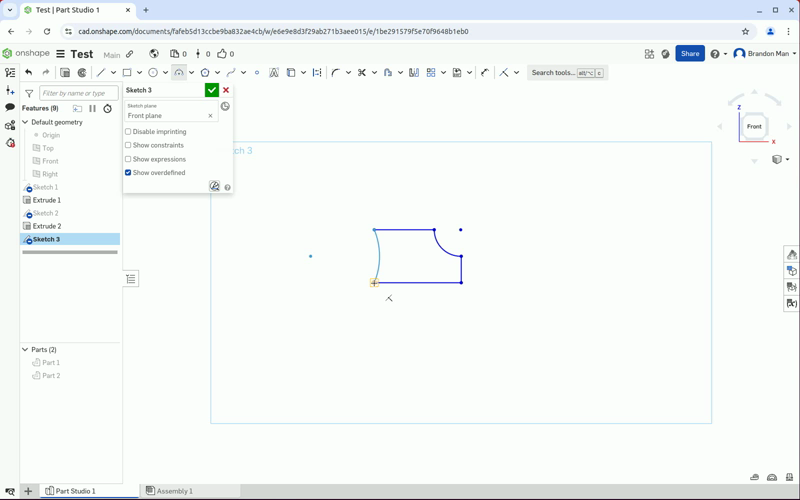
click(374, 282)
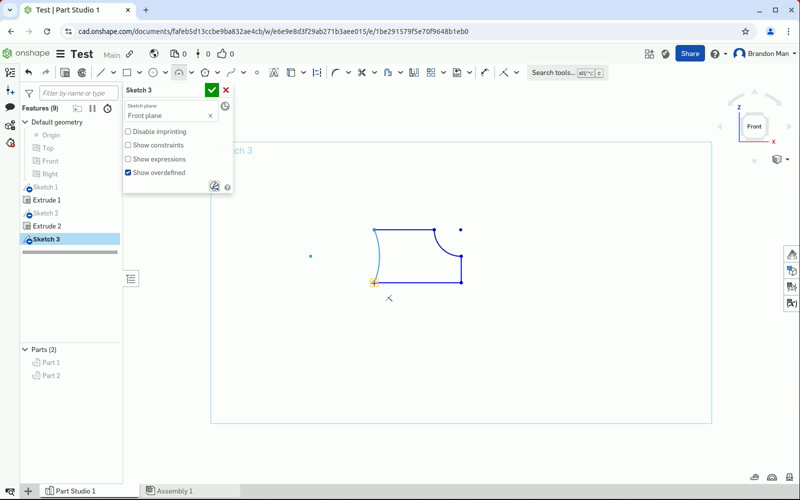
key_down(shift)
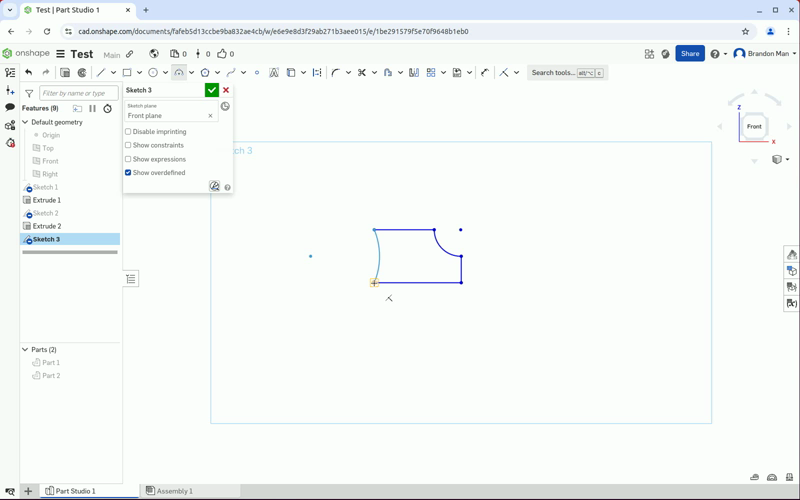
mouse_move(400, 256)
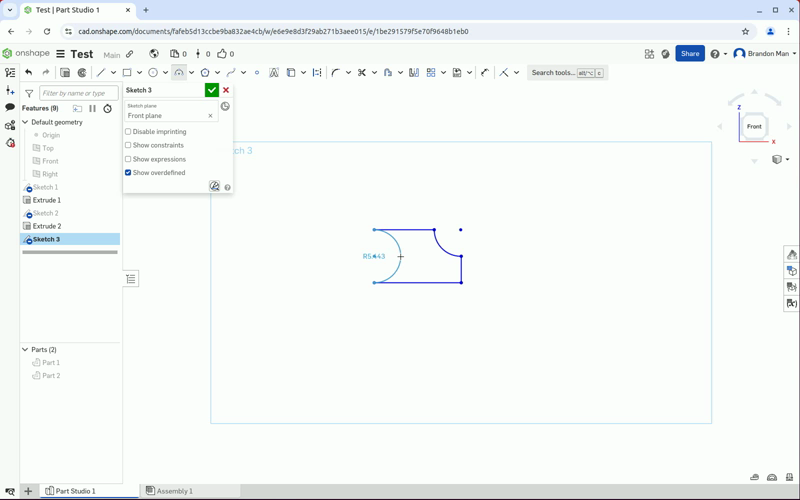
click(400, 256)
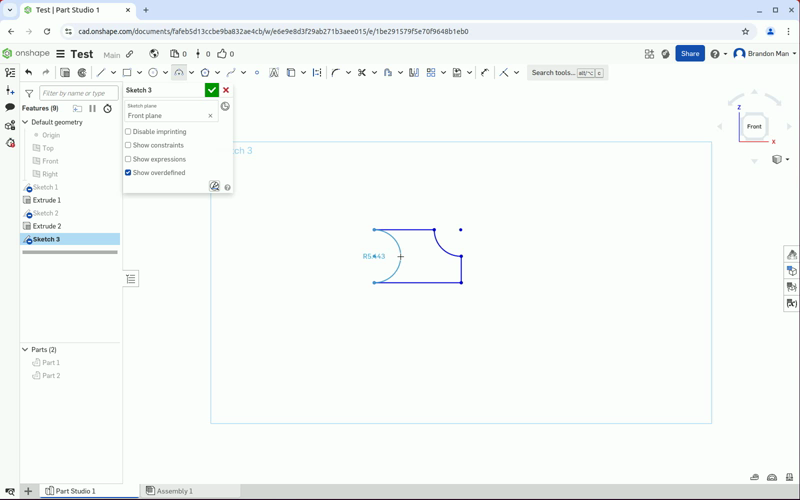
key_up(shift)
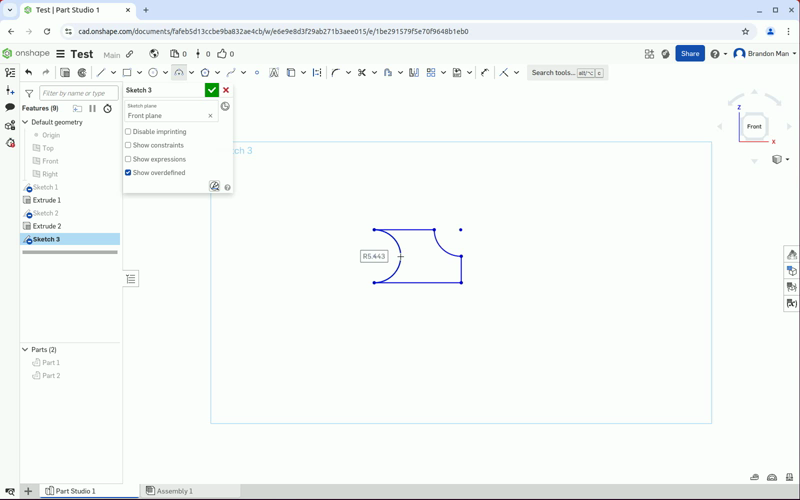
key(esc)
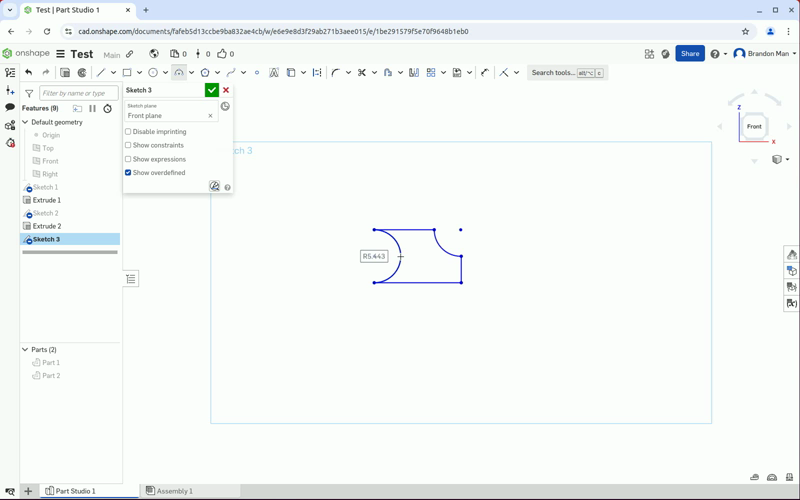
mouse_move(386, 276)
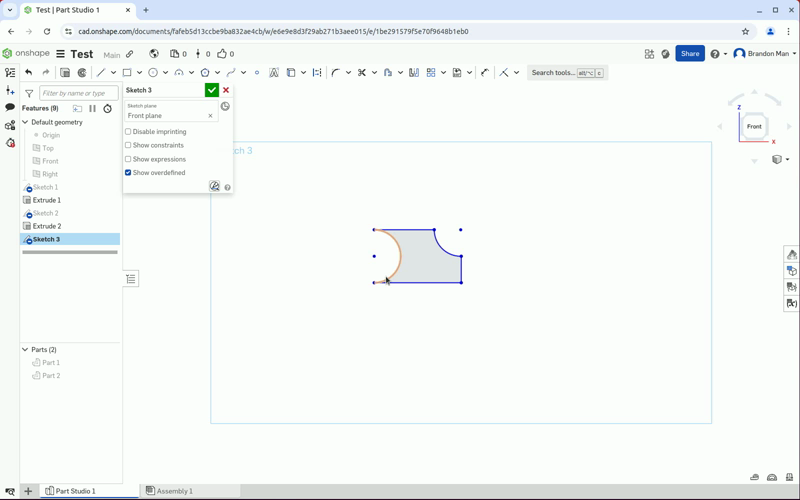
scroll(6)
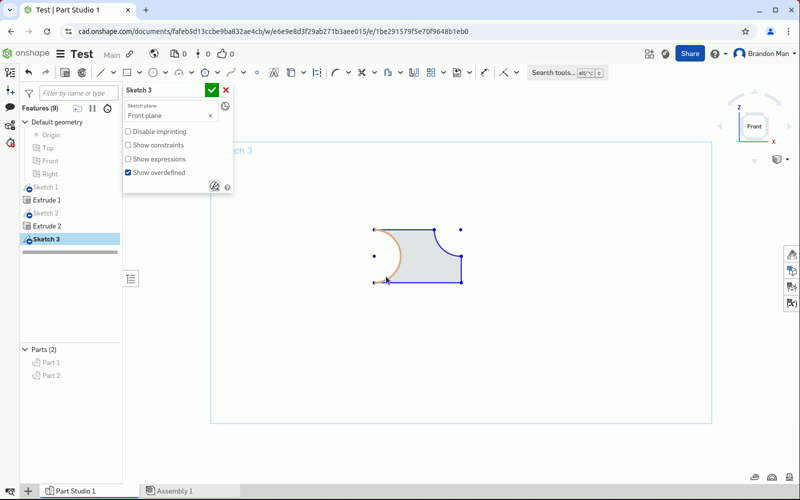
scroll(6)
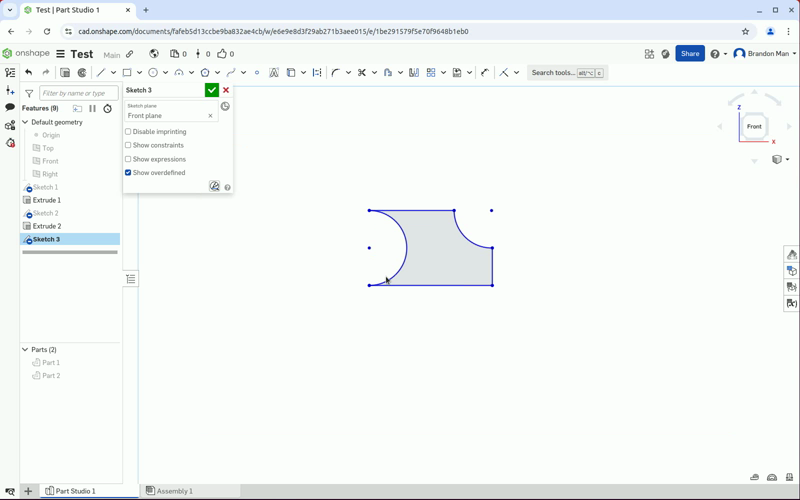
scroll(6)
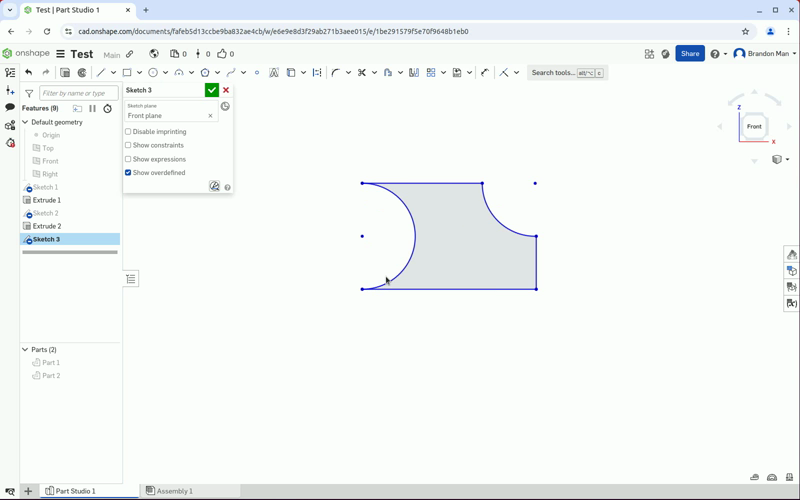
scroll(6)
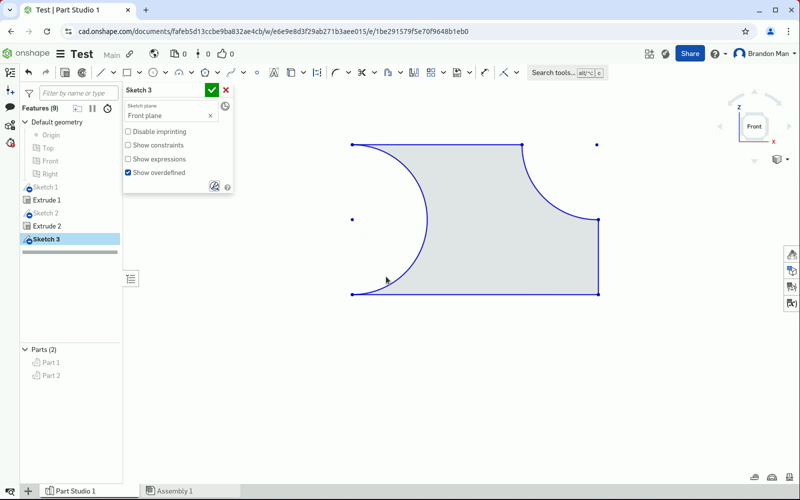
scroll(6)
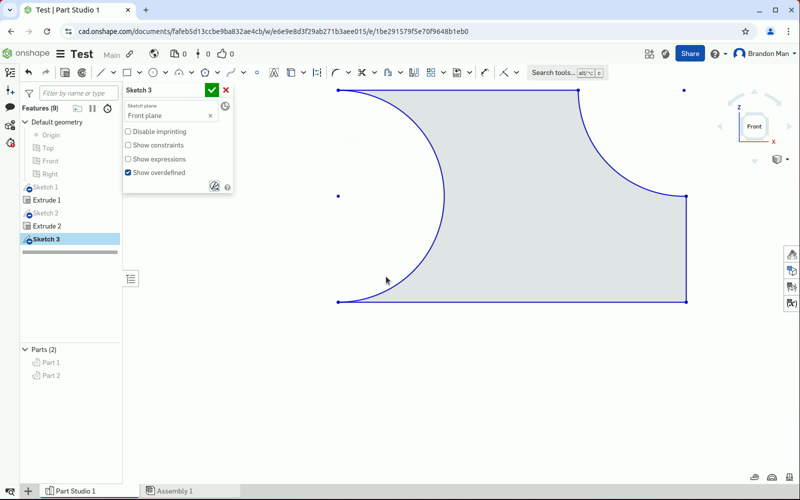
scroll(6)
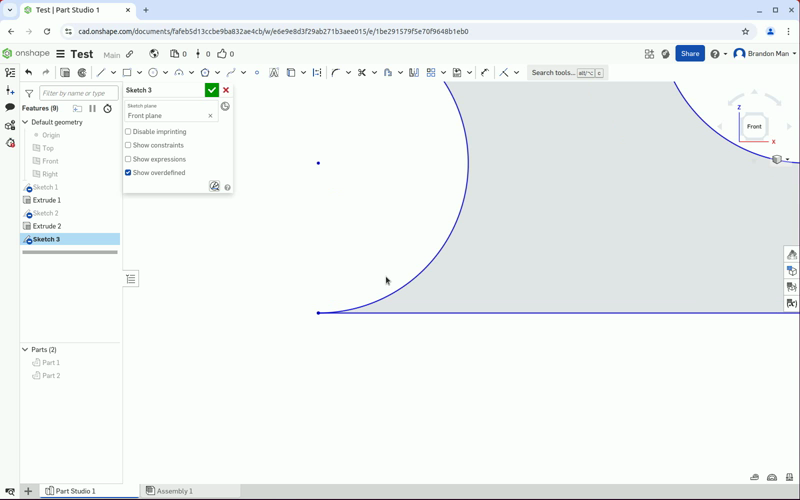
scroll(6)
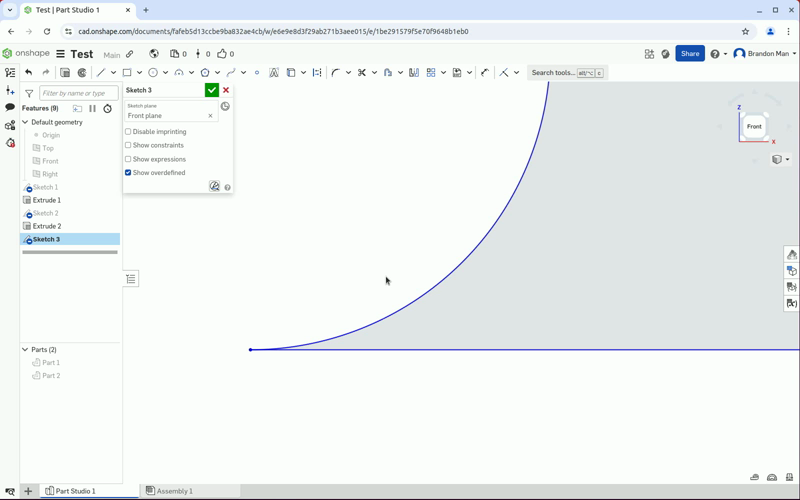
click(386, 276)
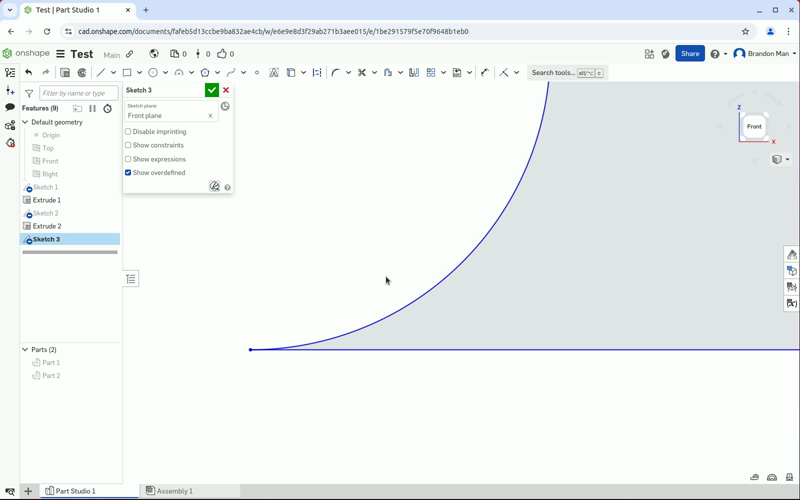
scroll(-6)
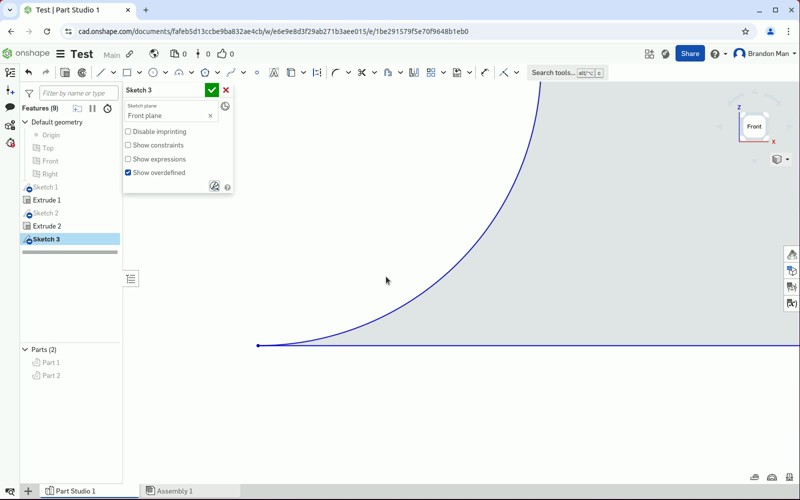
scroll(-6)
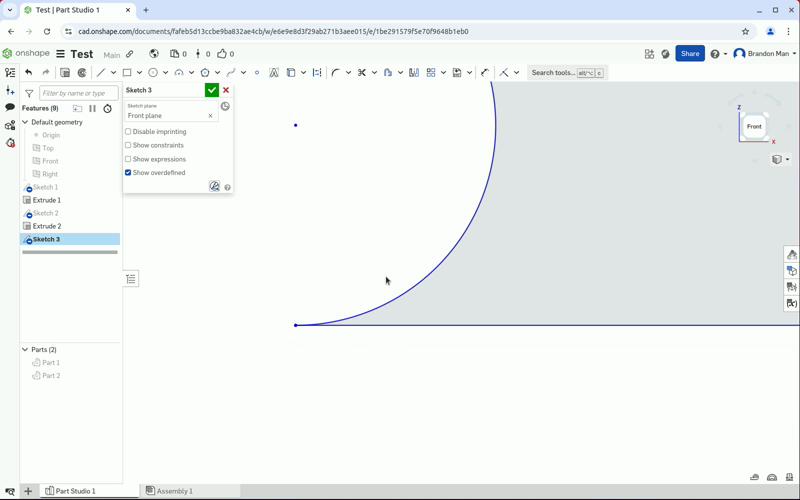
scroll(-6)
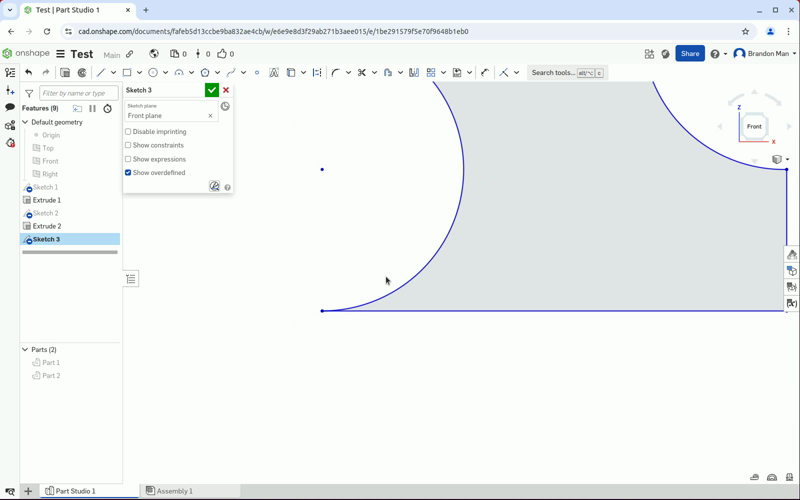
scroll(-6)
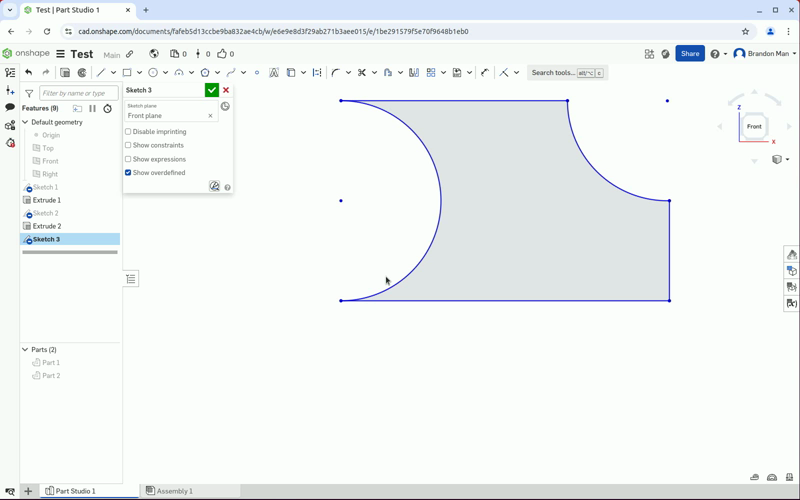
scroll(-6)
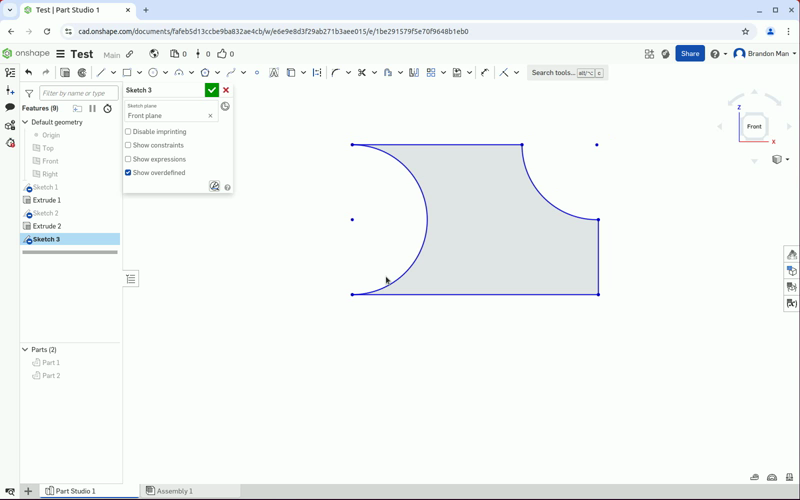
scroll(-6)
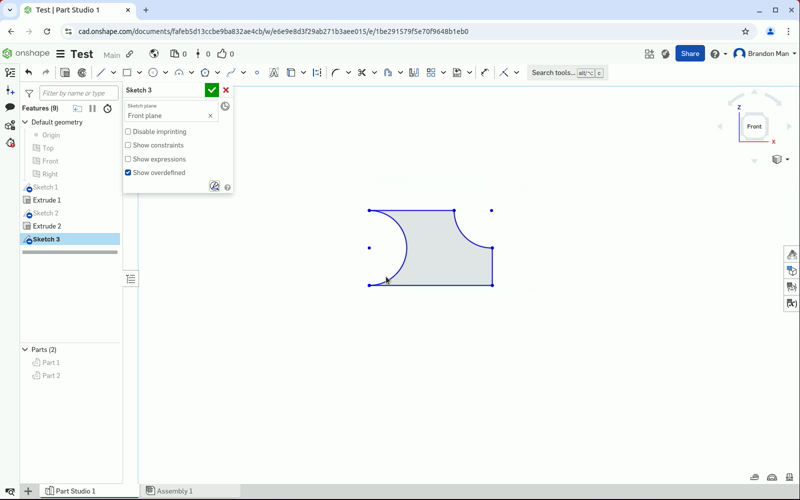
scroll(-6)
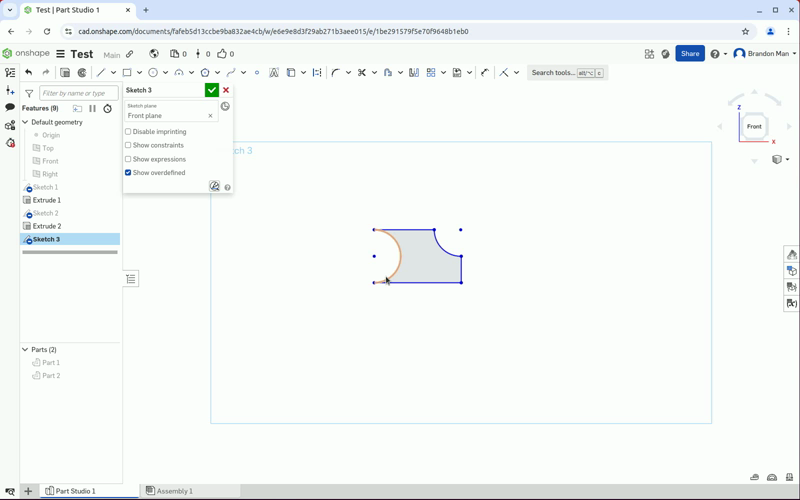
mouse_move(73, 352)
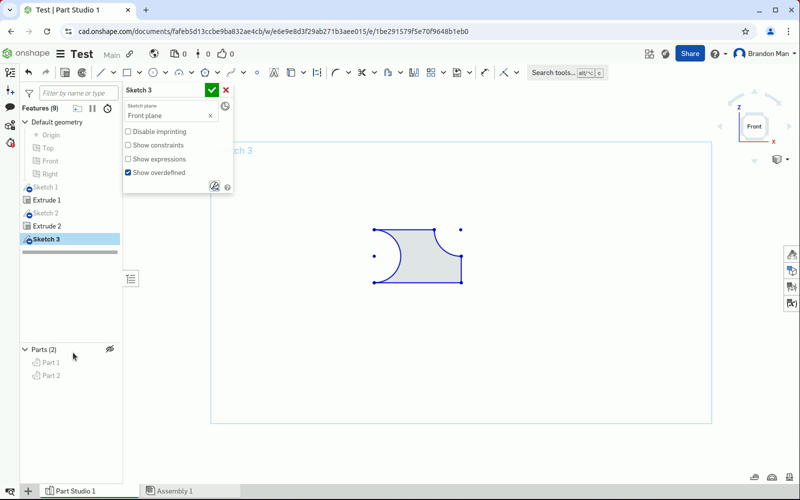
key(shift+y)
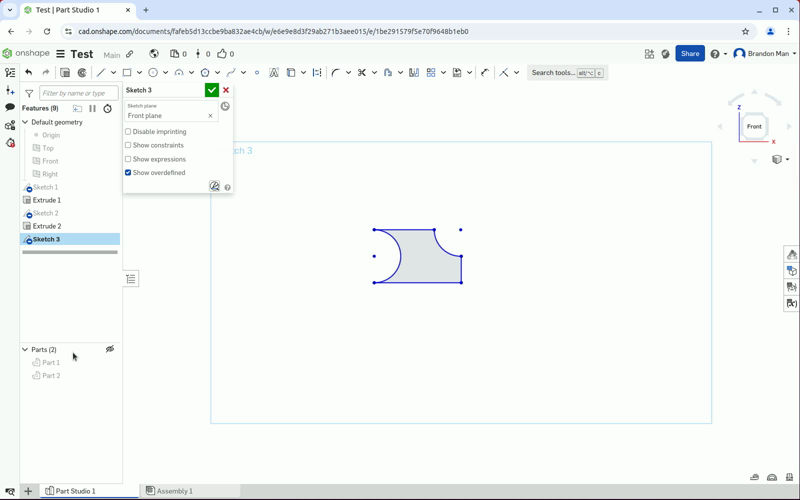
key(shift+e)
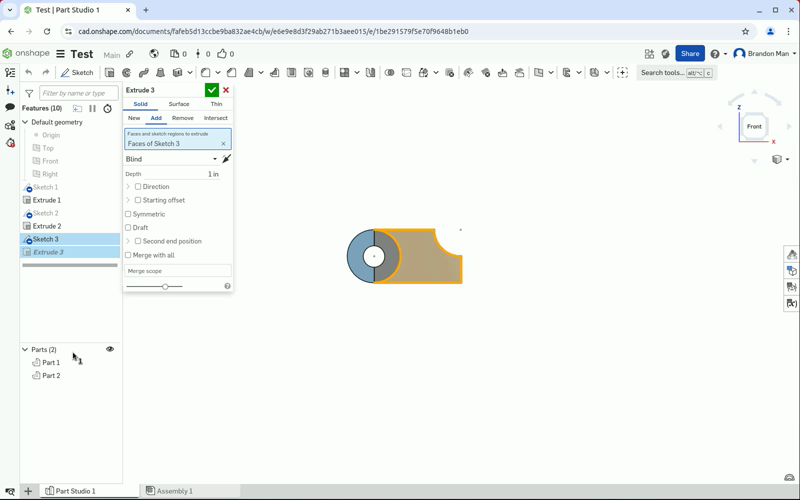
mouse_move(143, 106)
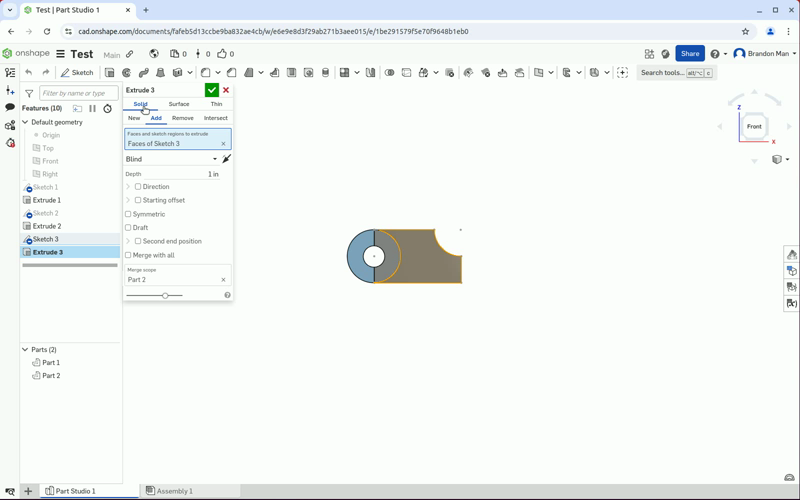
click(143, 106)
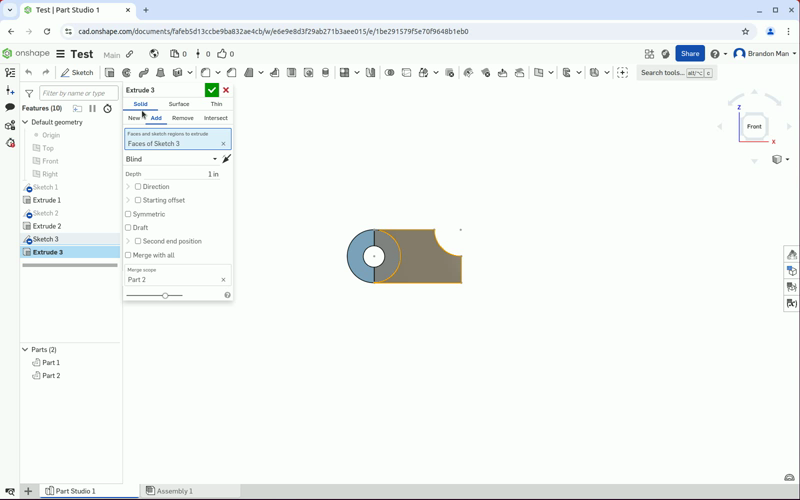
mouse_move(137, 120)
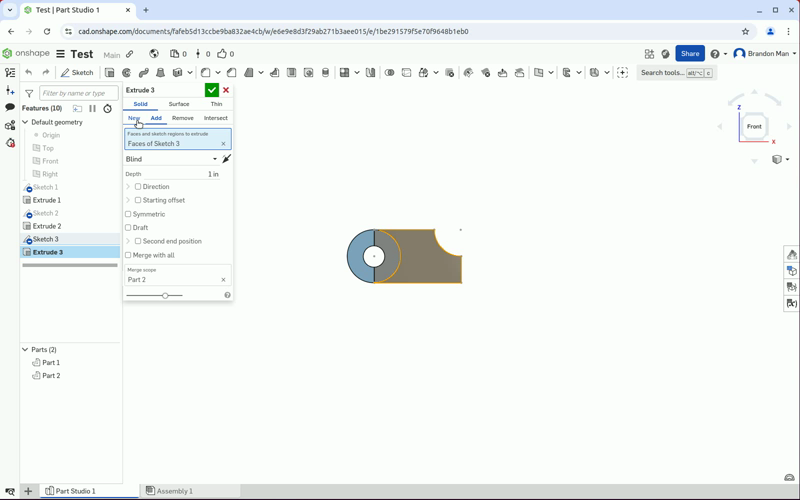
click(137, 120)
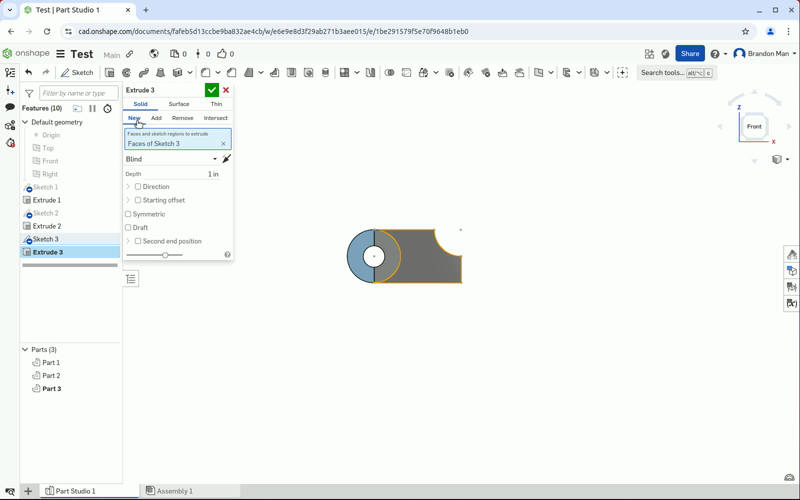
key(tab, 4)
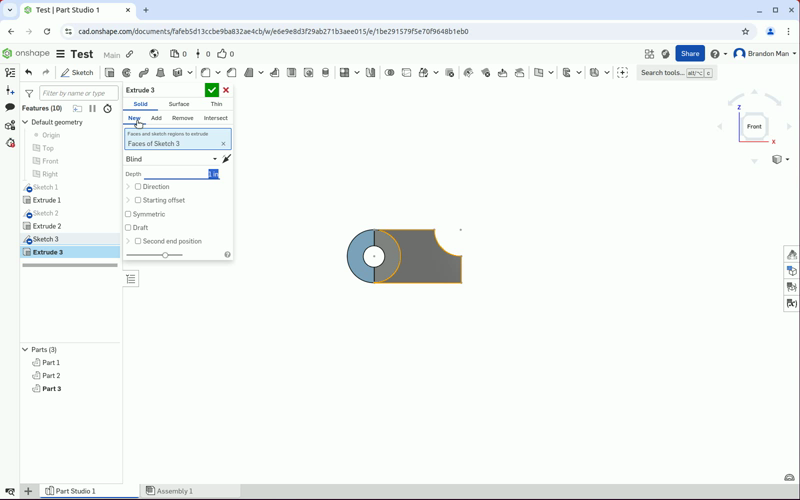
text(4.333)
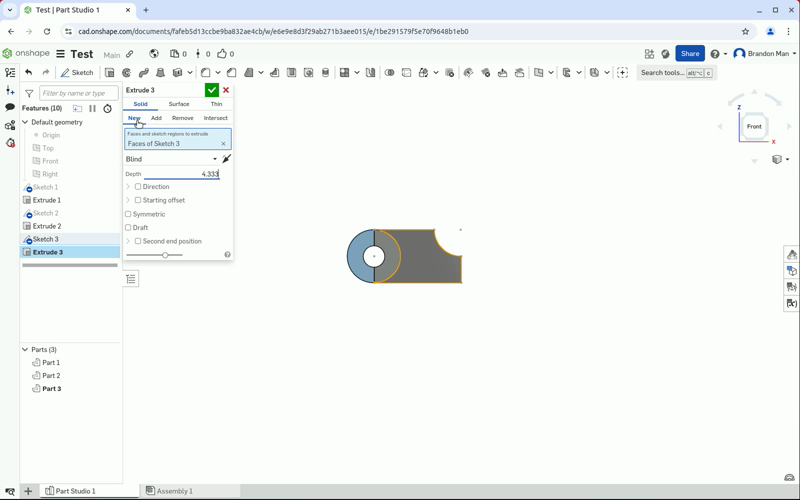
key(enter)
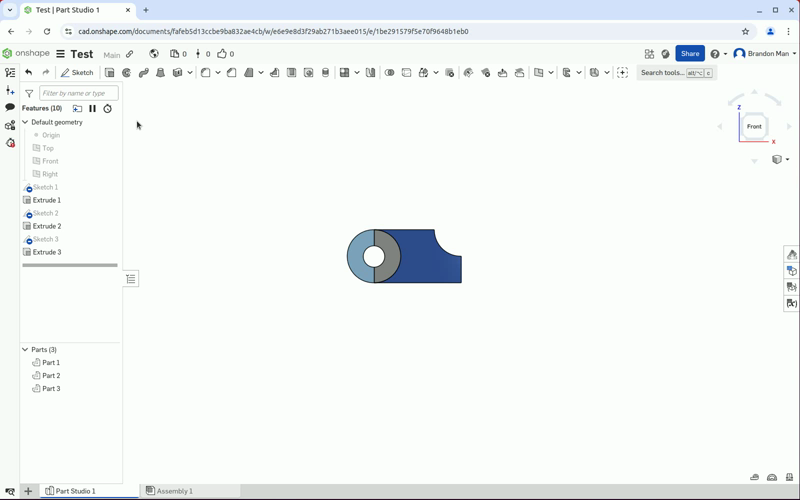
key(shift+h)
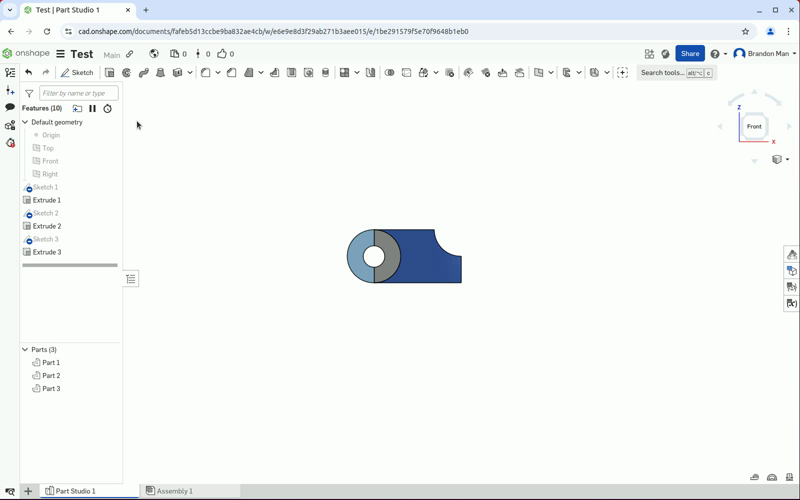
key(shift+h)
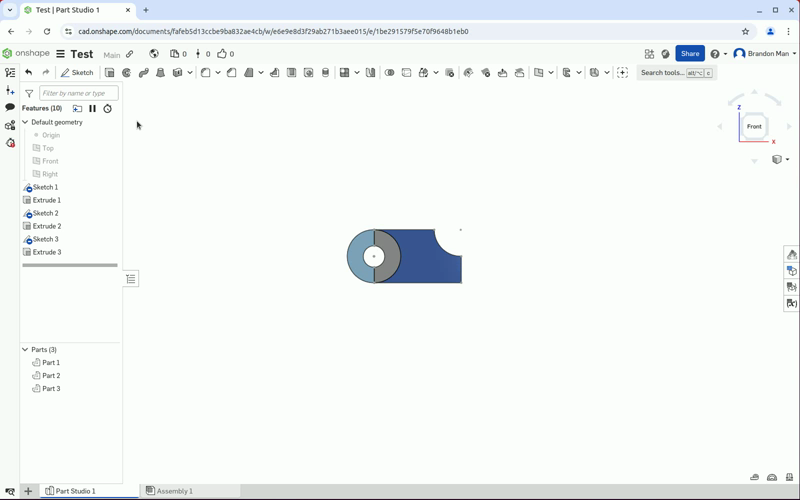
key(shift+7)
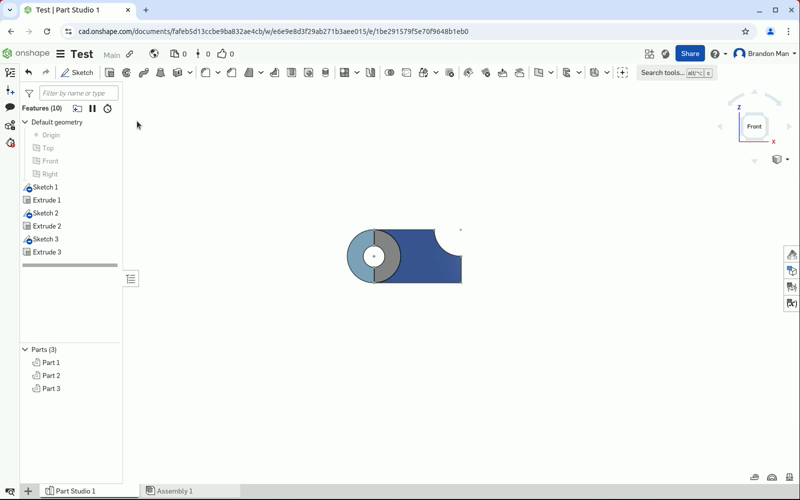
key(left, 2)
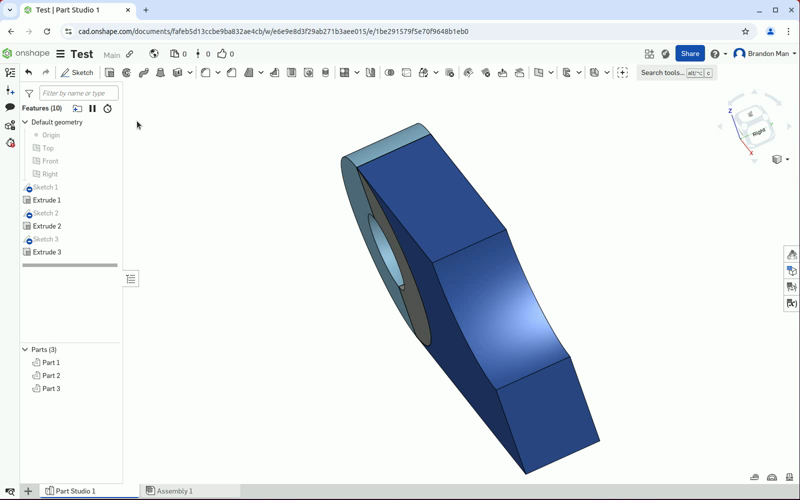
key(down, 2)
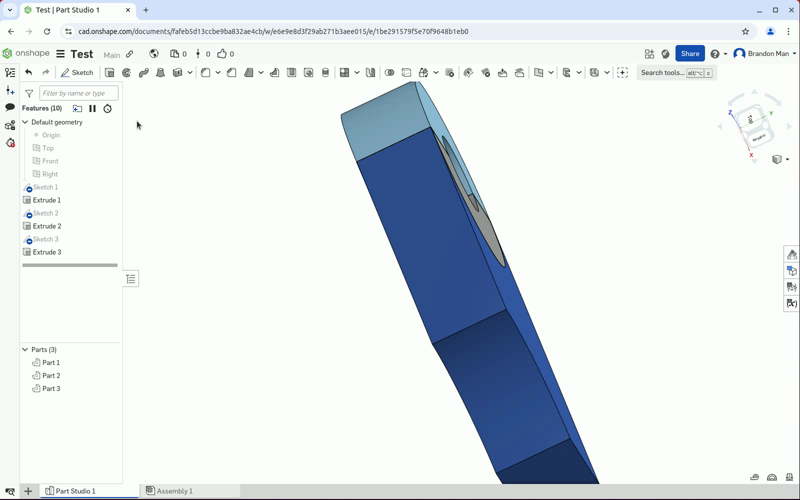
key(up, 2)
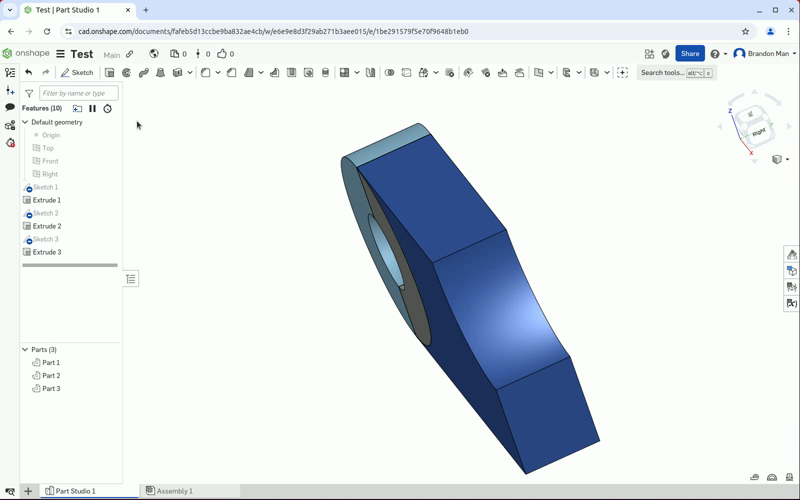
key(right, 2)
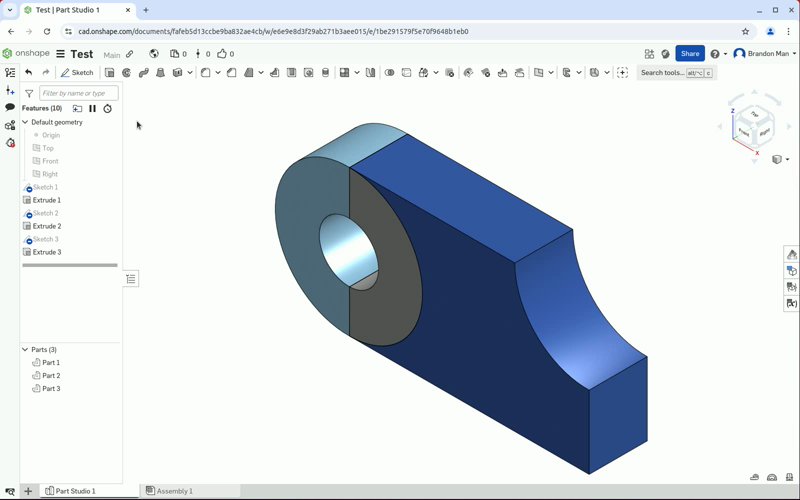
mouse_move(73, 189)
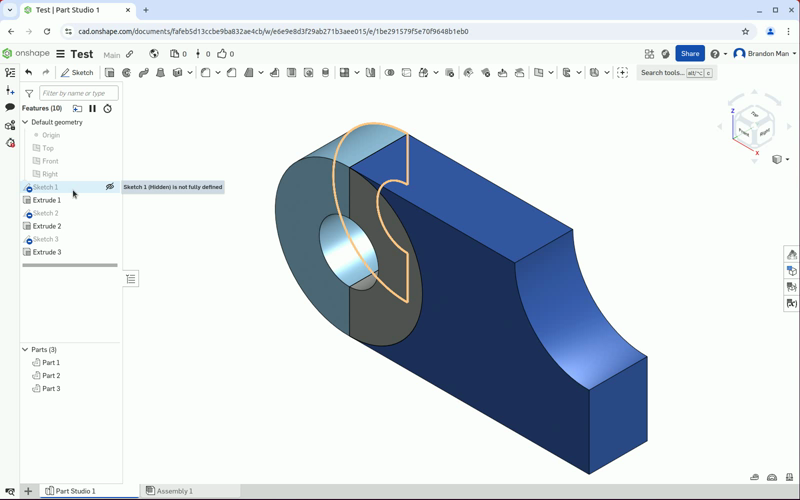
click(73, 189)